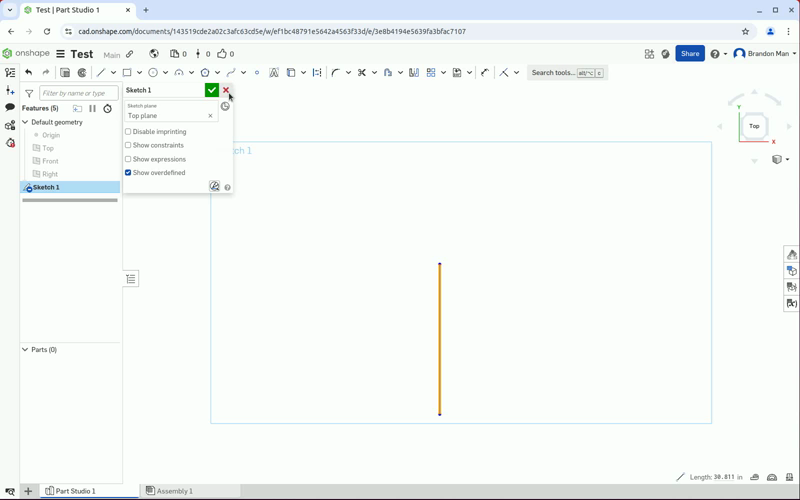
key(shift+h)
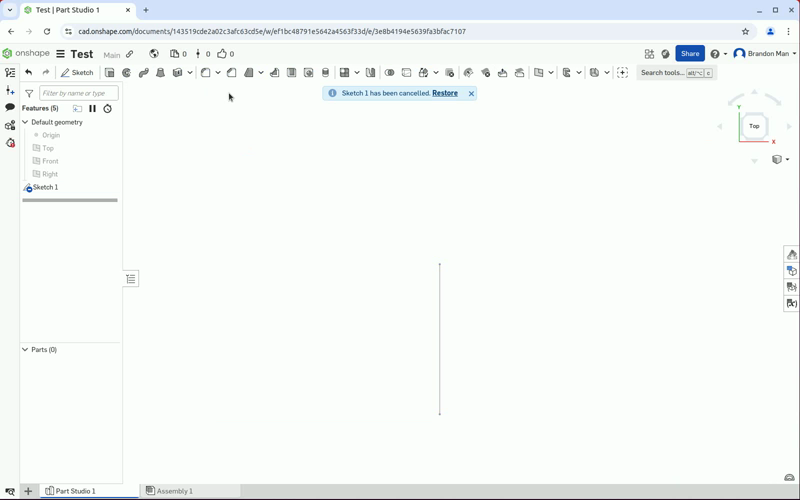
key(shift+s)
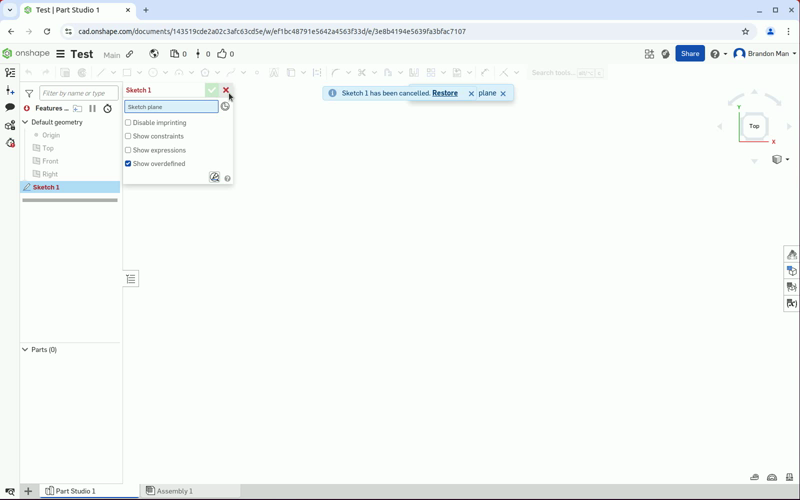
mouse_move(73, 150)
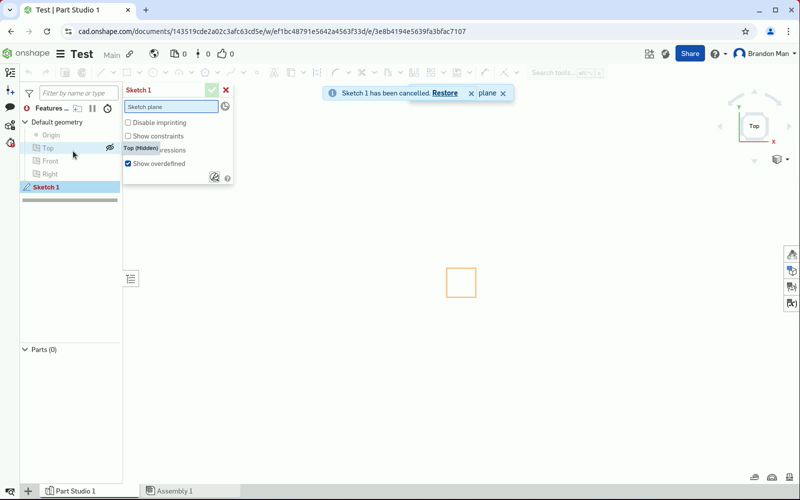
click(73, 150)
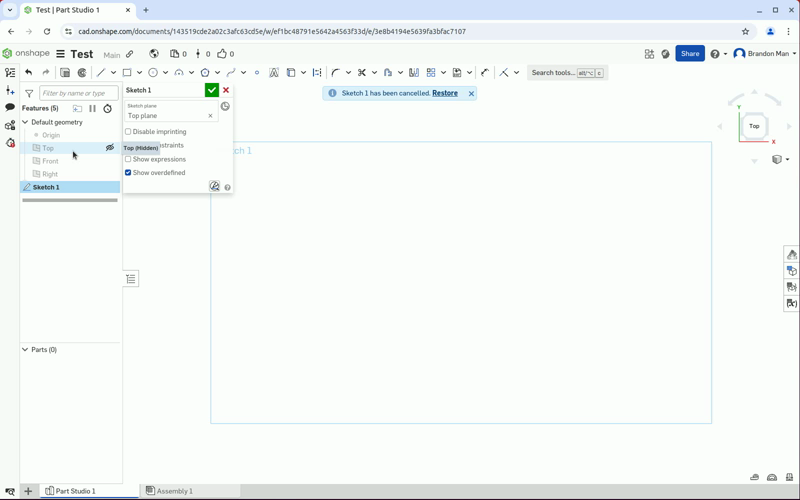
mouse_move(73, 352)
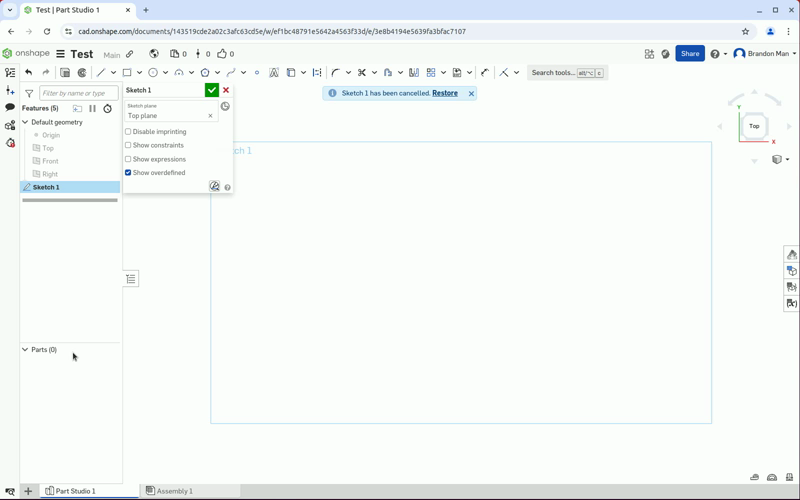
key(y)
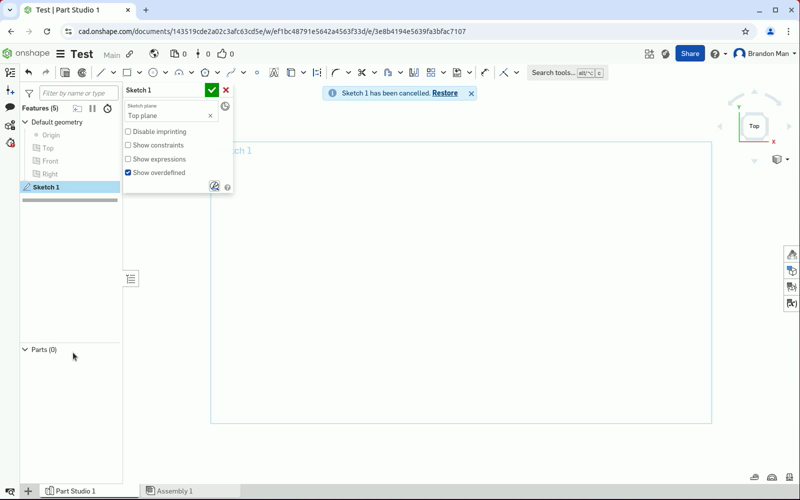
key(c)
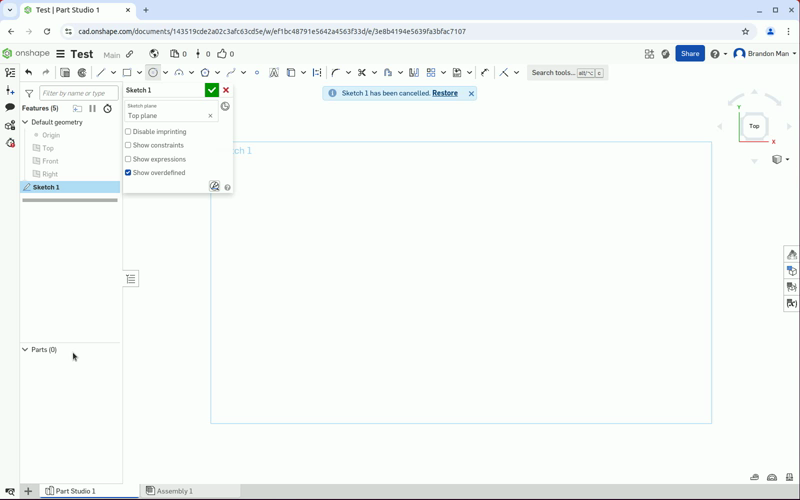
key_down(shift)
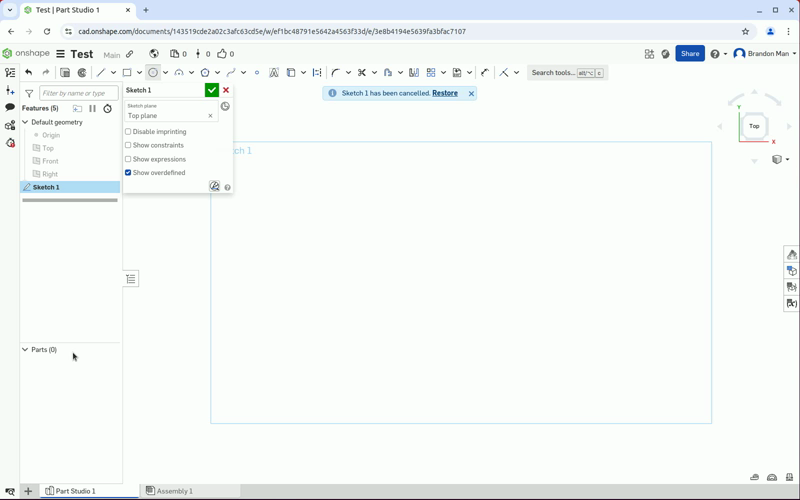
mouse_move(461, 282)
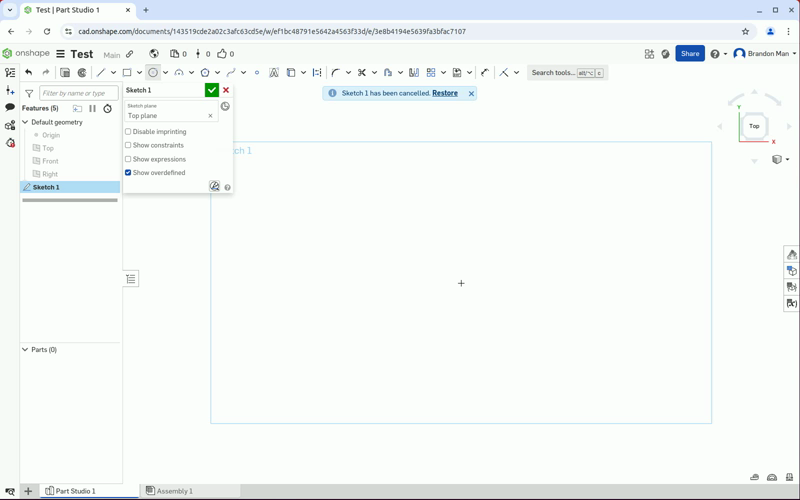
click(461, 282)
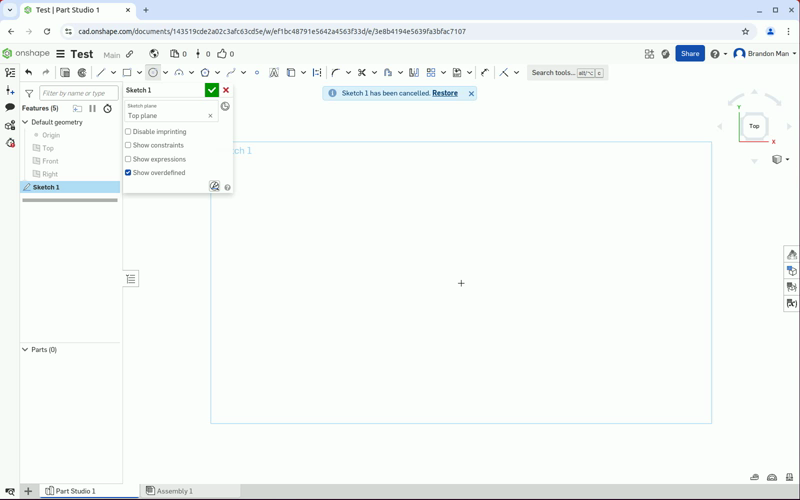
key_up(shift)
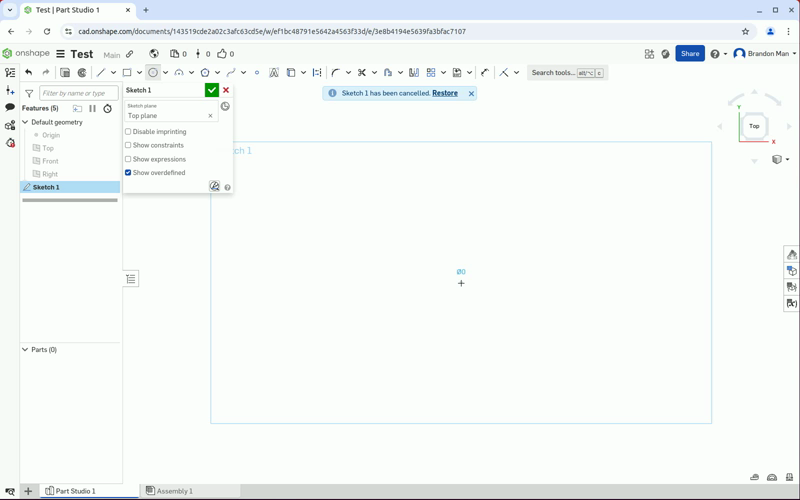
mouse_move(533, 282)
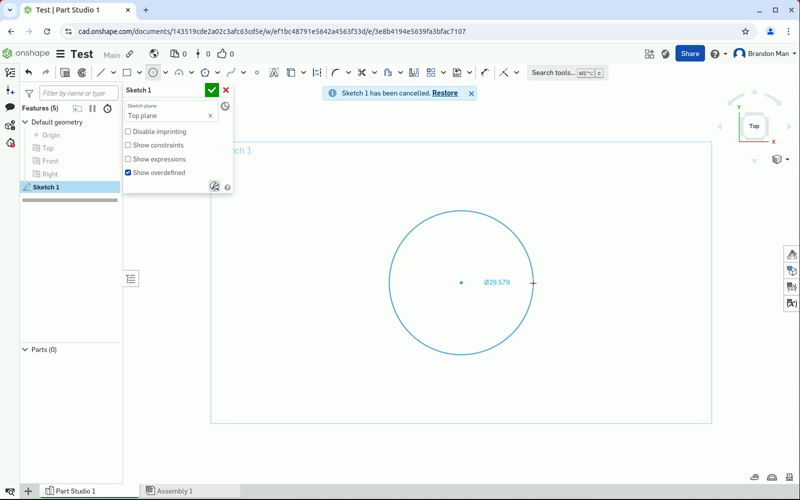
click(533, 282)
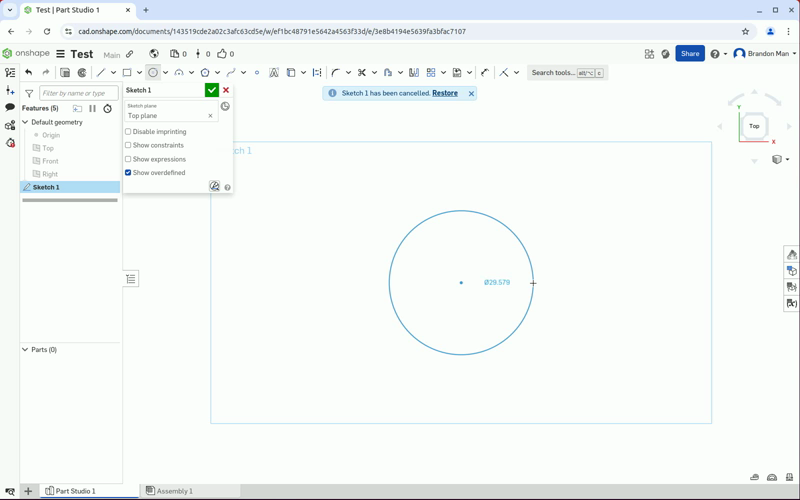
key(esc)
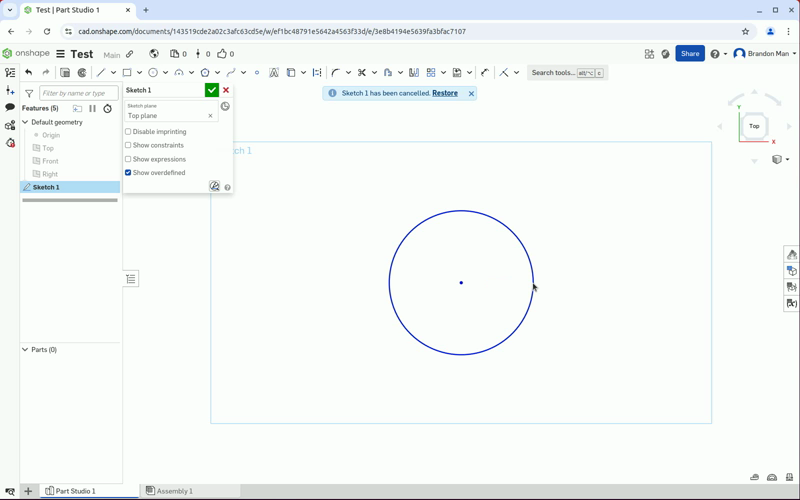
key(c)
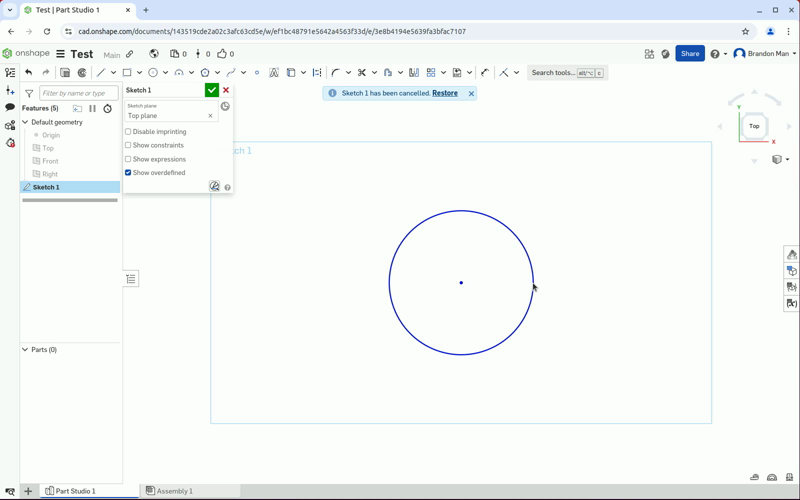
key_down(shift)
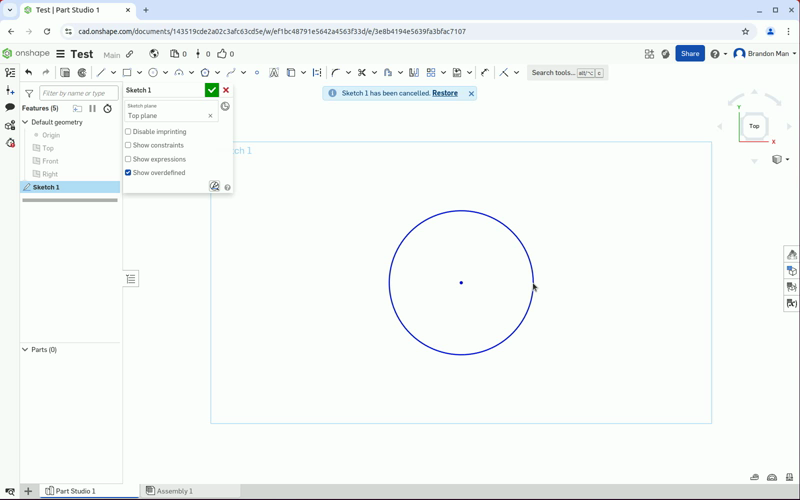
mouse_move(461, 282)
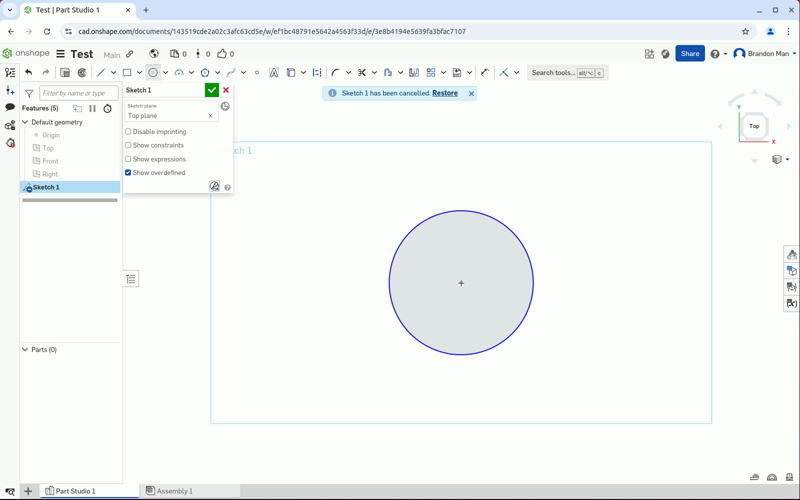
click(461, 282)
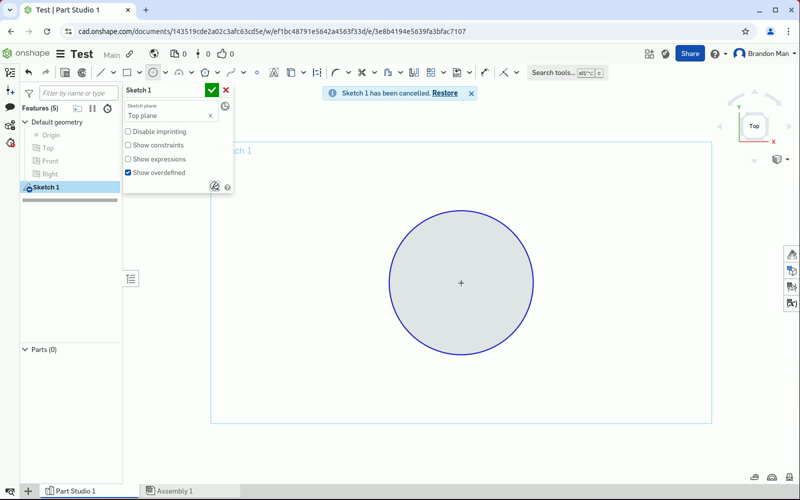
key_up(shift)
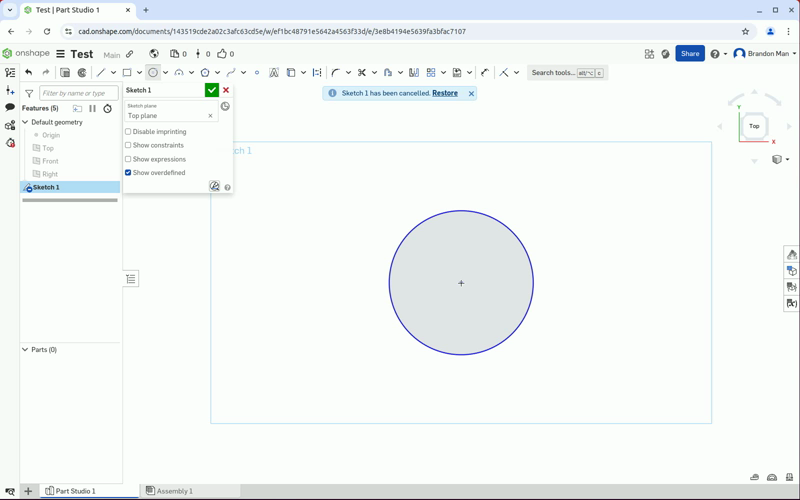
mouse_move(512, 282)
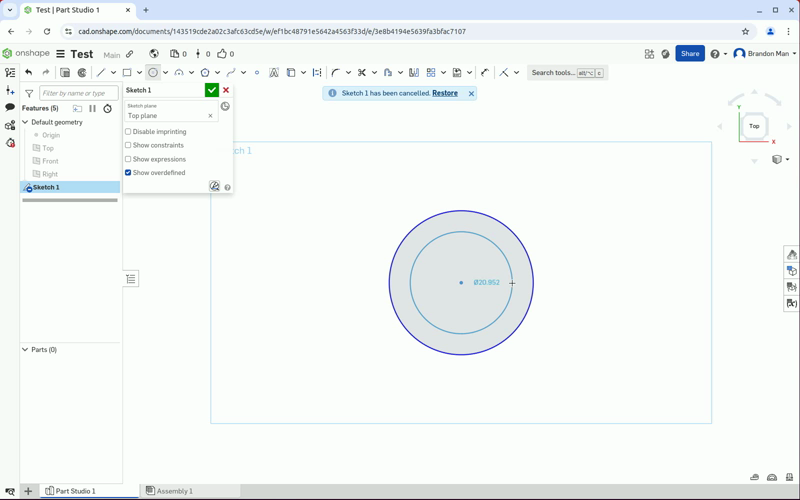
click(512, 282)
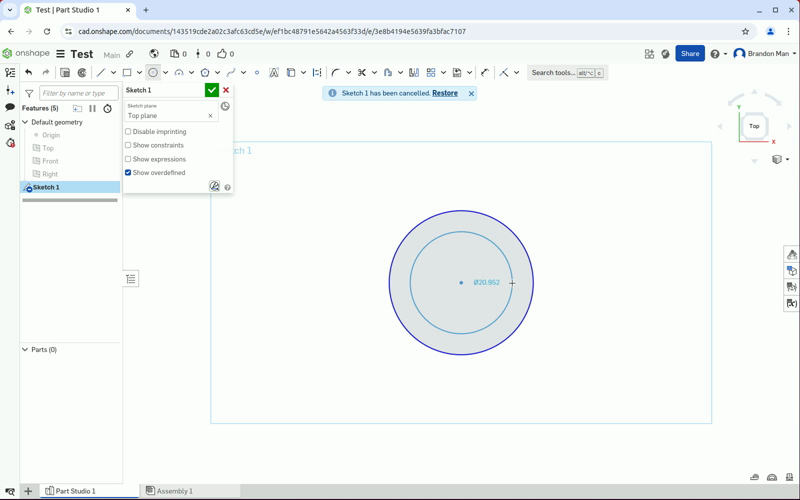
key(esc)
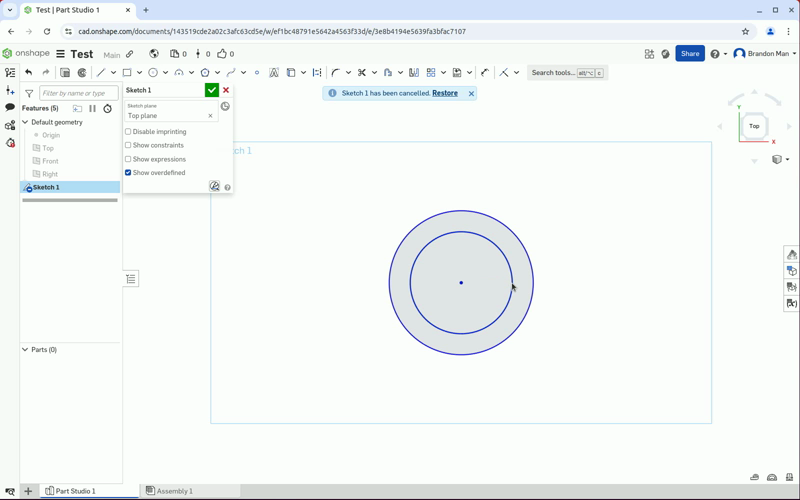
mouse_move(449, 341)
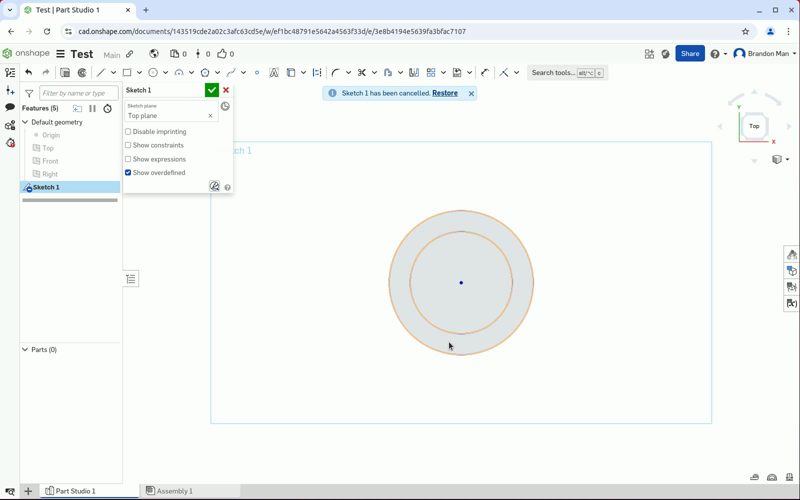
click(449, 341)
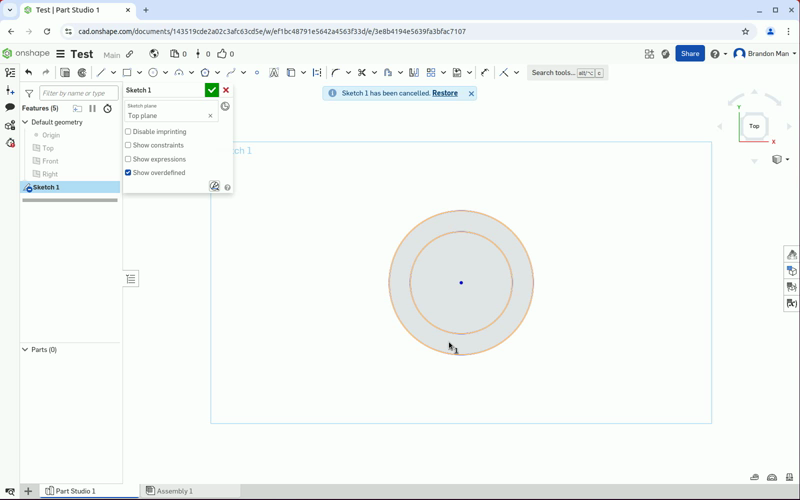
mouse_move(73, 352)
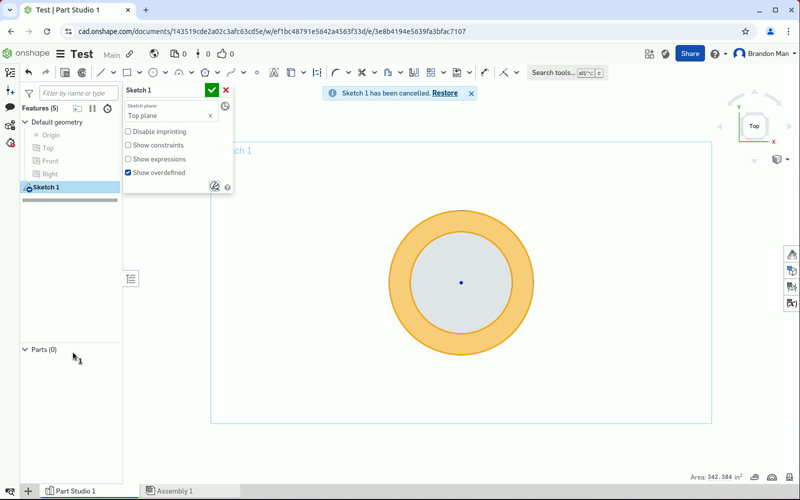
key(shift+y)
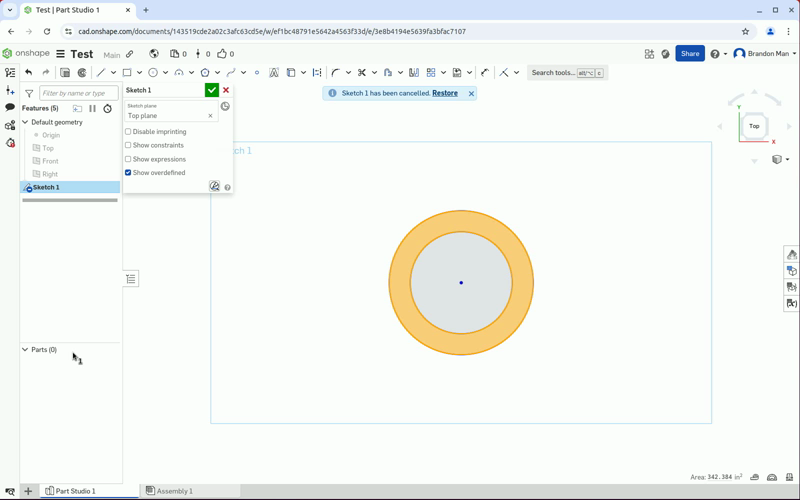
key(shift+e)
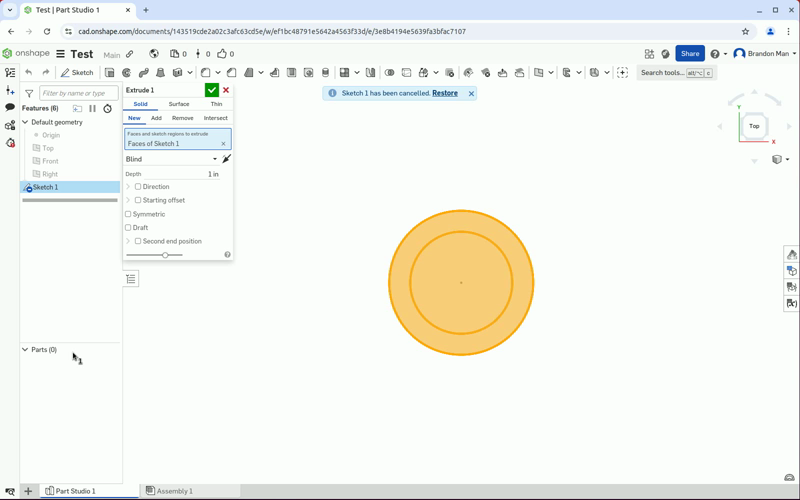
mouse_move(143, 106)
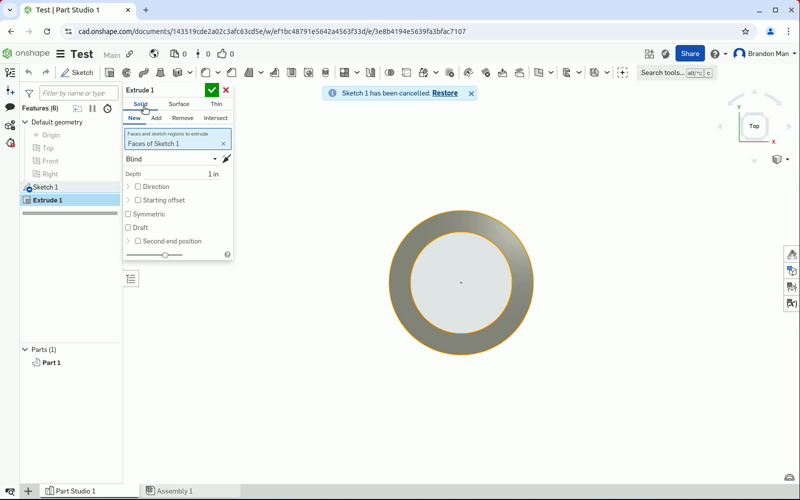
click(143, 106)
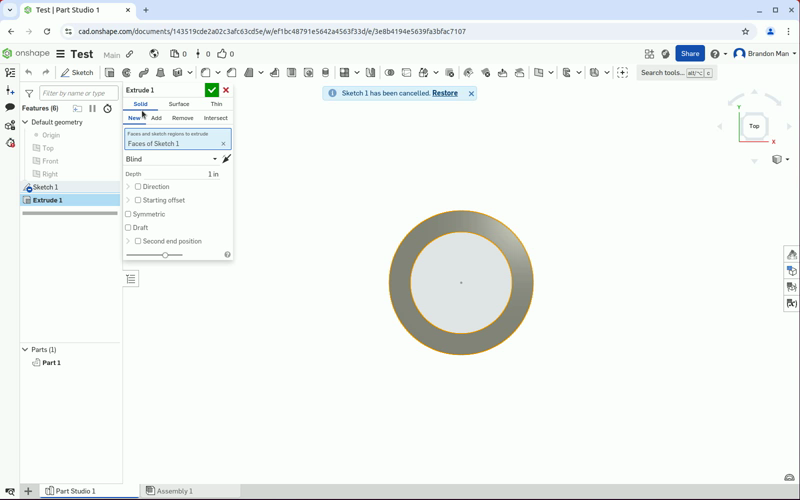
mouse_move(137, 120)
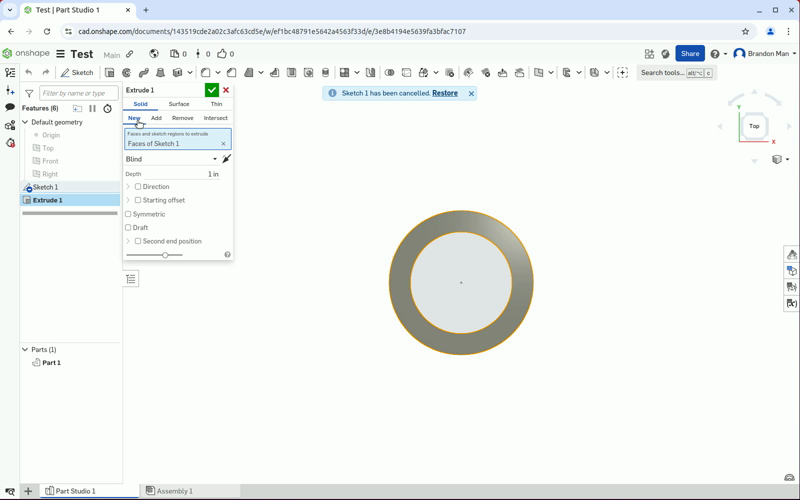
click(137, 120)
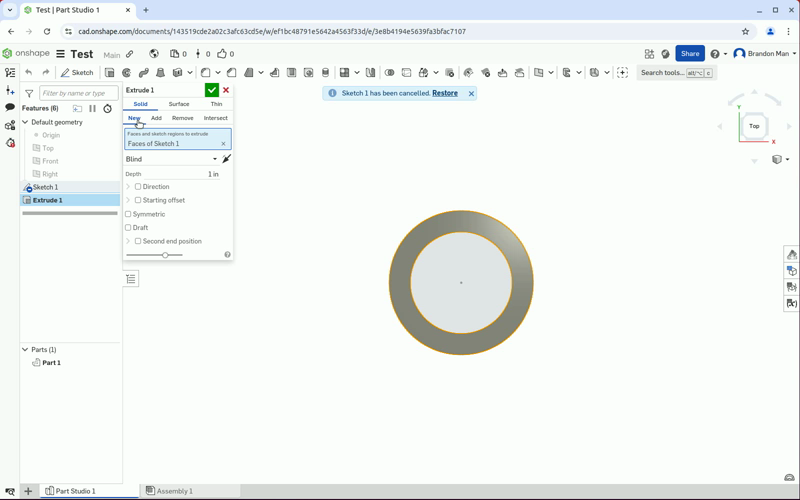
key(tab, 4)
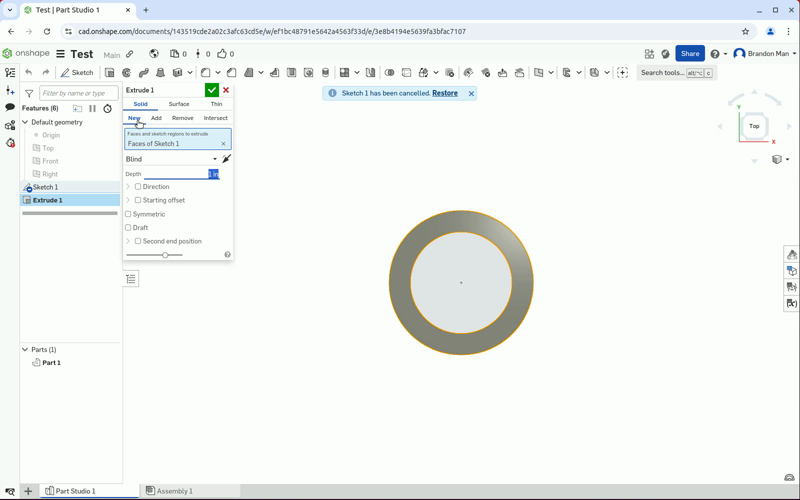
text(5.778)
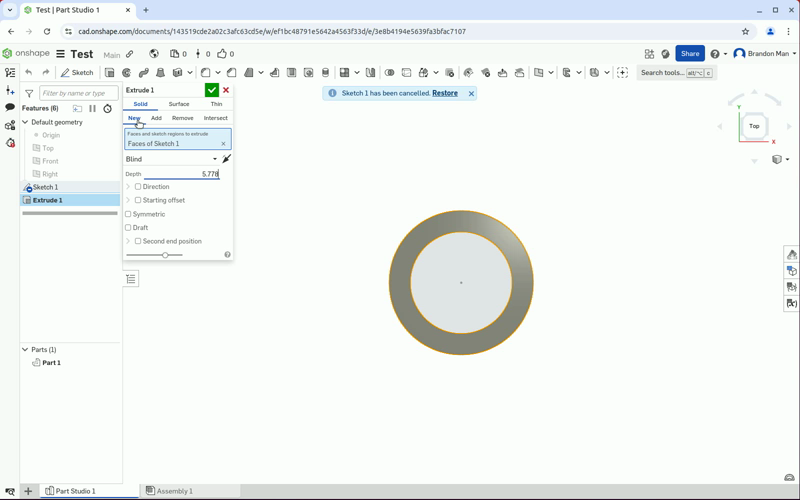
key(tab, 3)
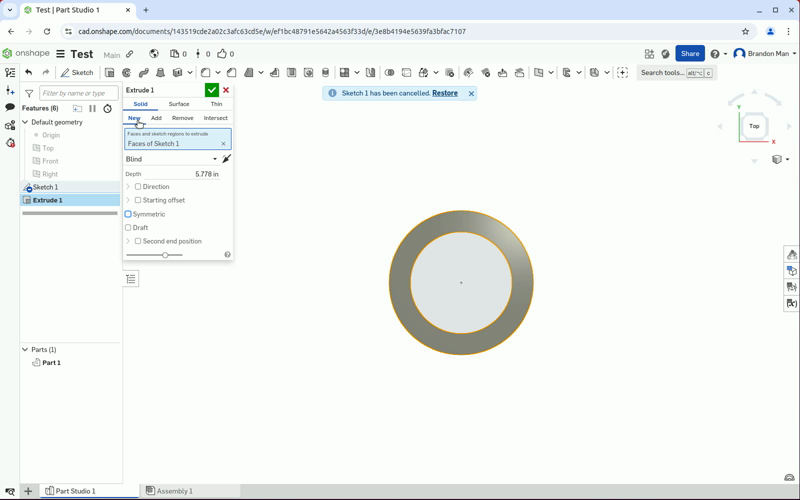
key(space)
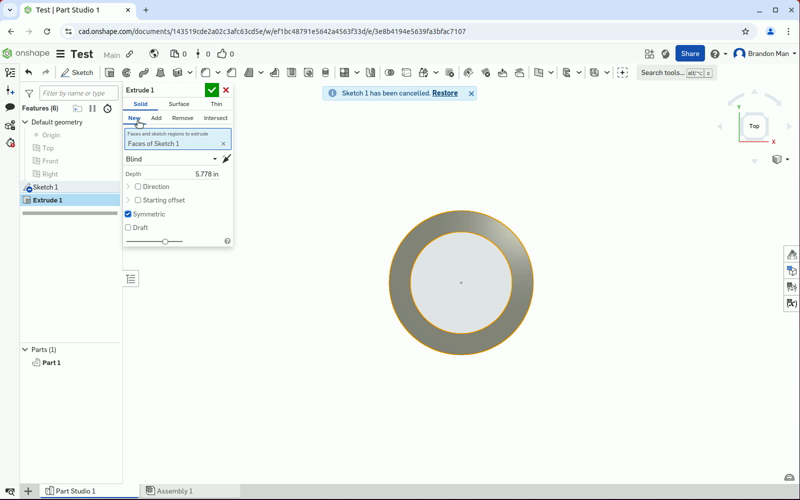
key(enter)
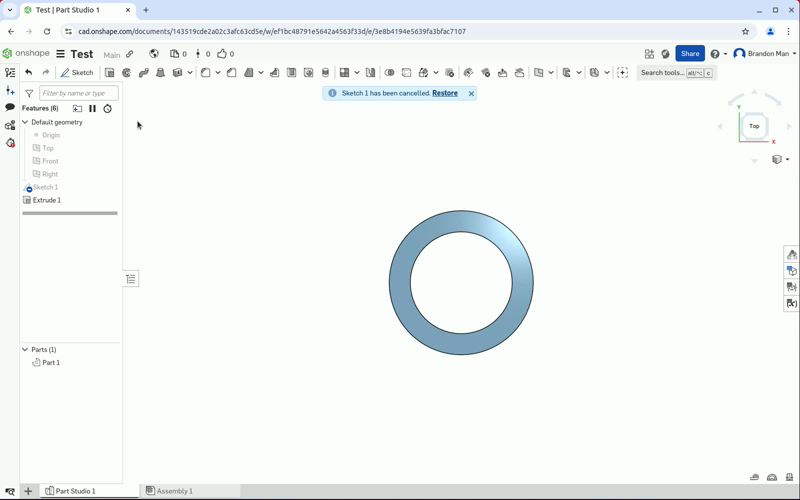
key(shift+h)
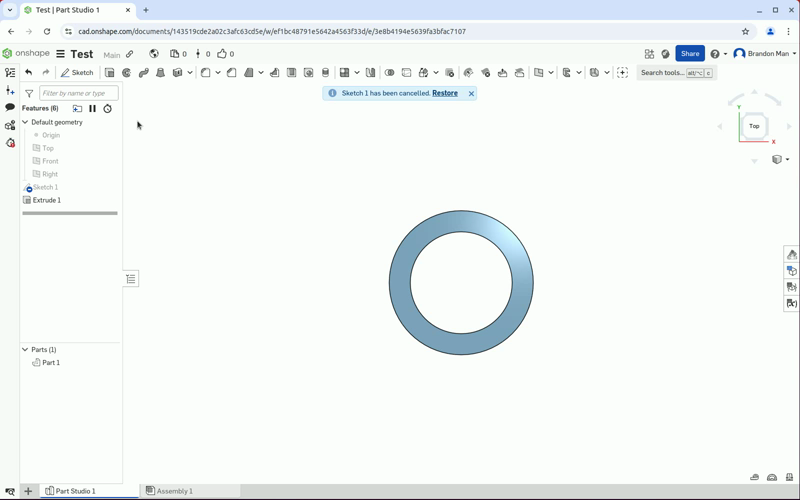
key(shift+h)
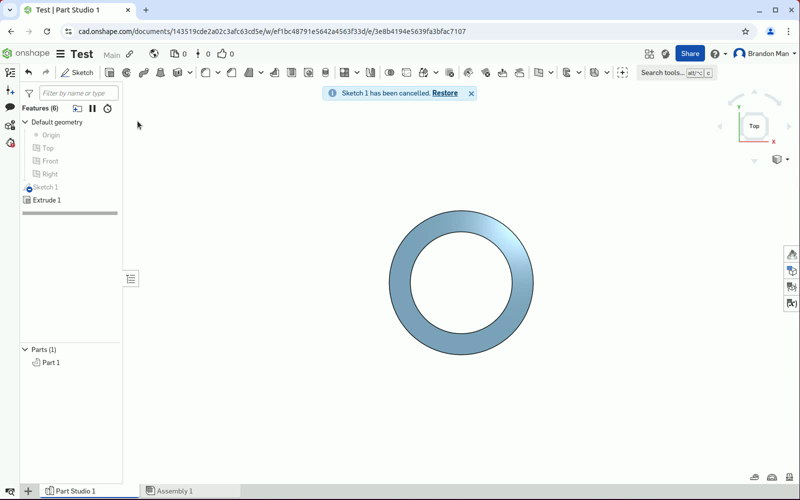
mouse_move(73, 189)
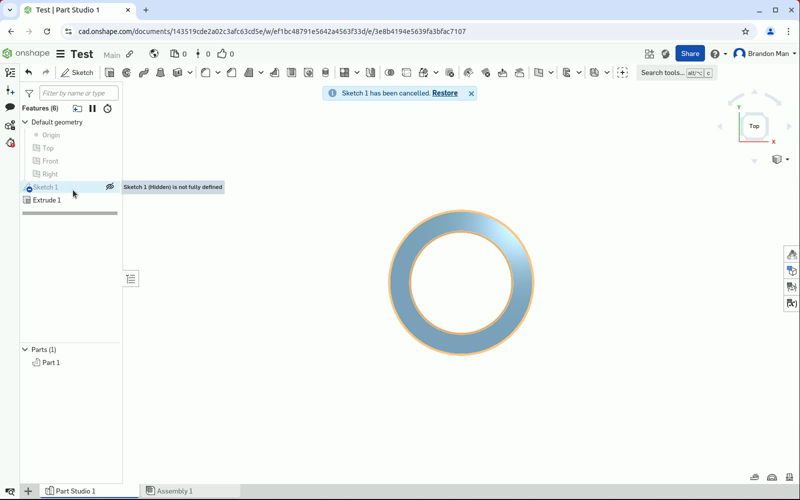
click(73, 189)
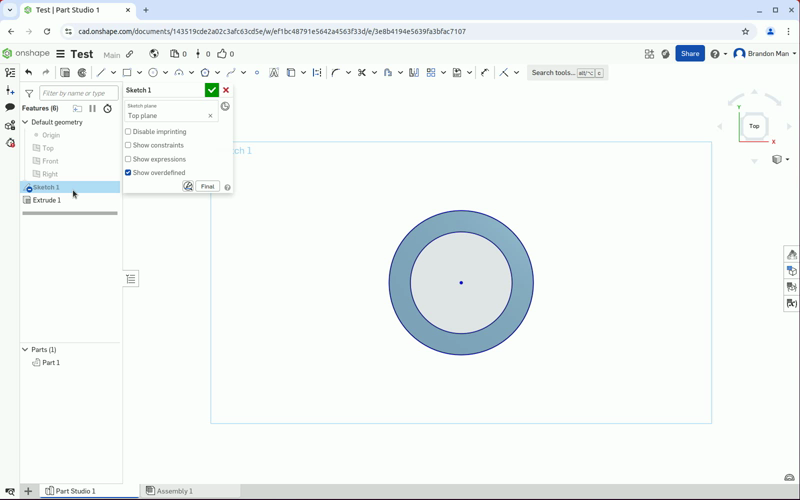
mouse_move(229, 92)
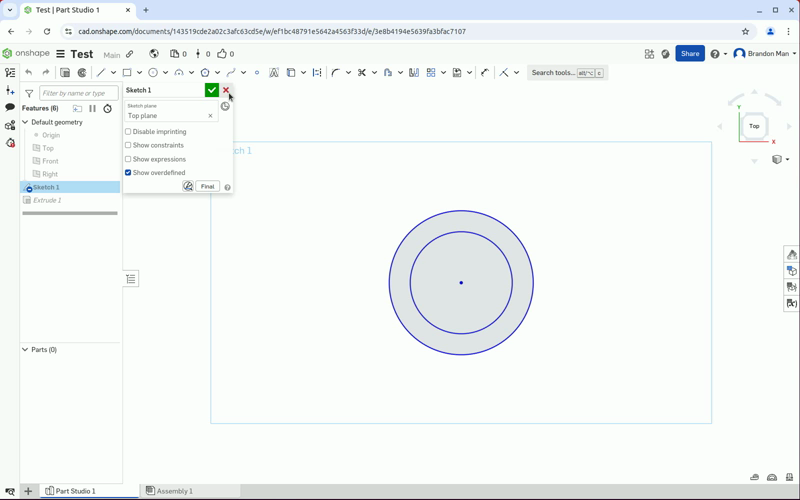
click(229, 92)
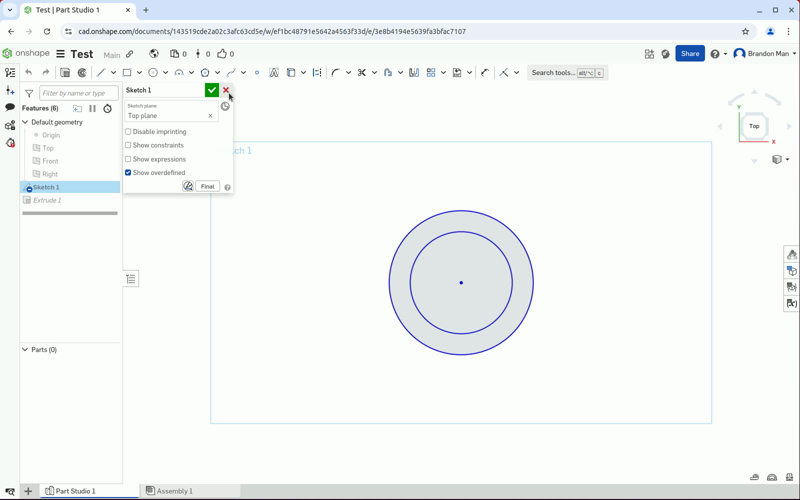
key(shift+s)
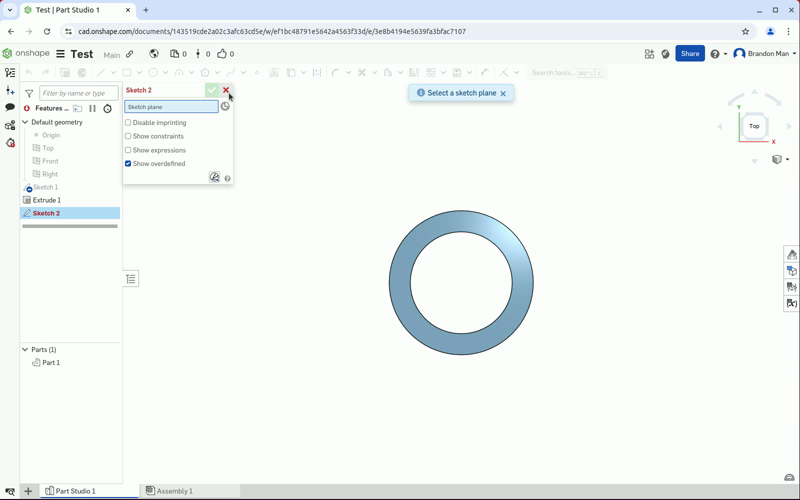
mouse_move(73, 150)
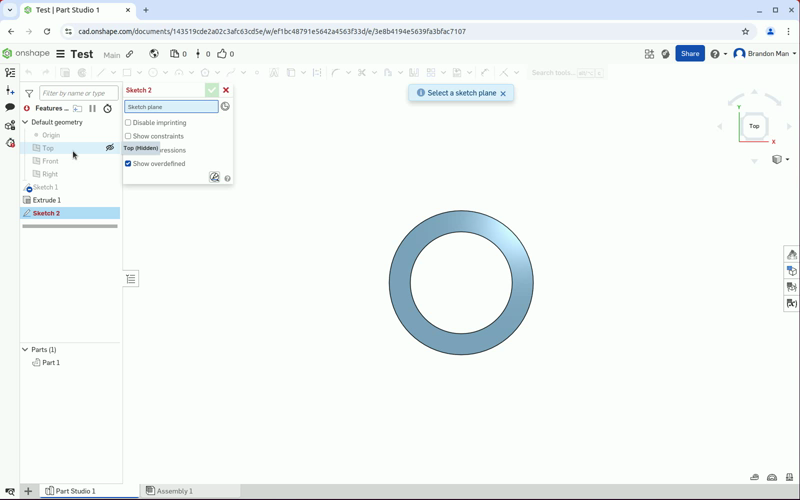
click(73, 150)
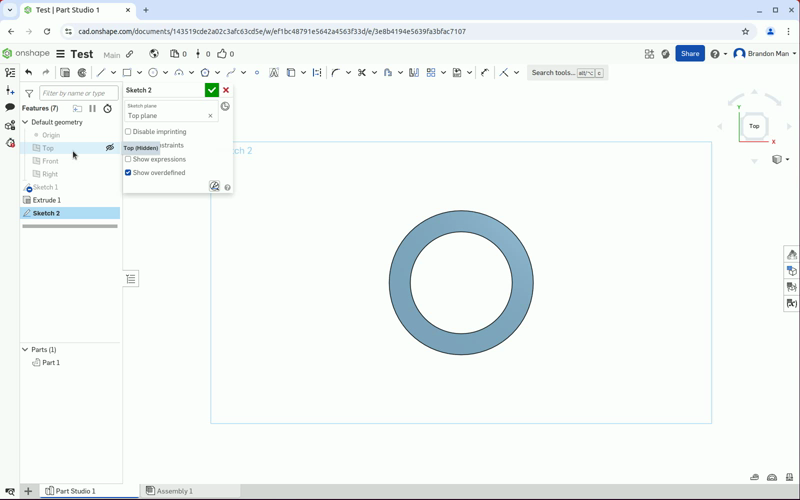
mouse_move(73, 352)
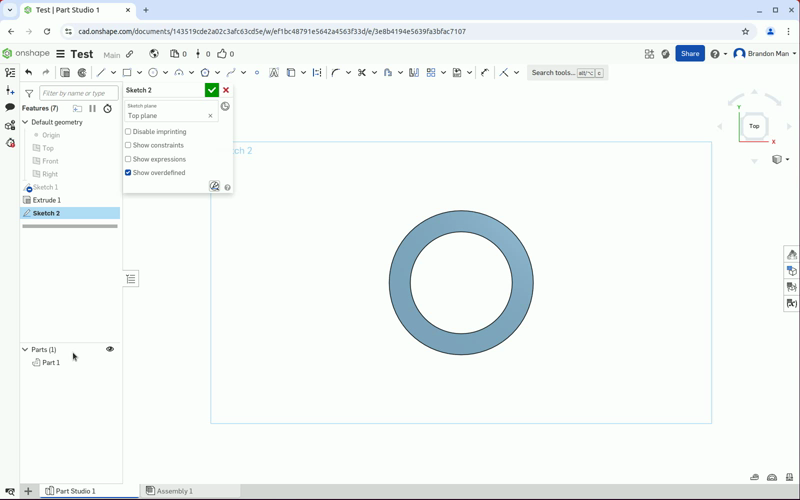
key(y)
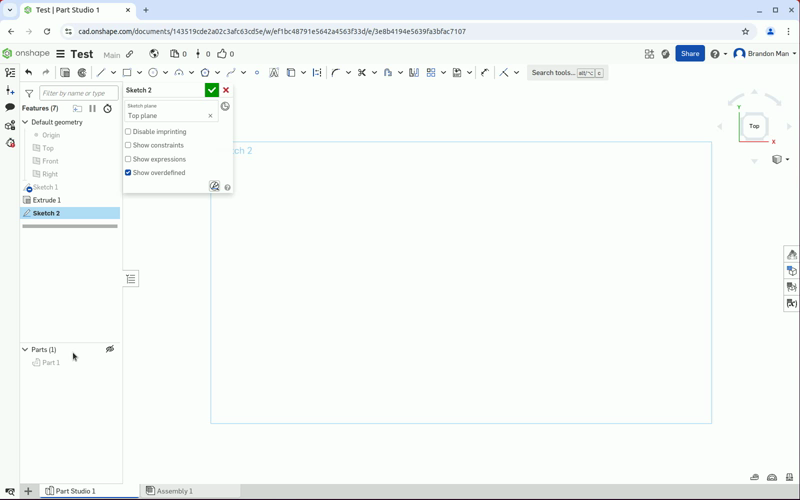
key(l)
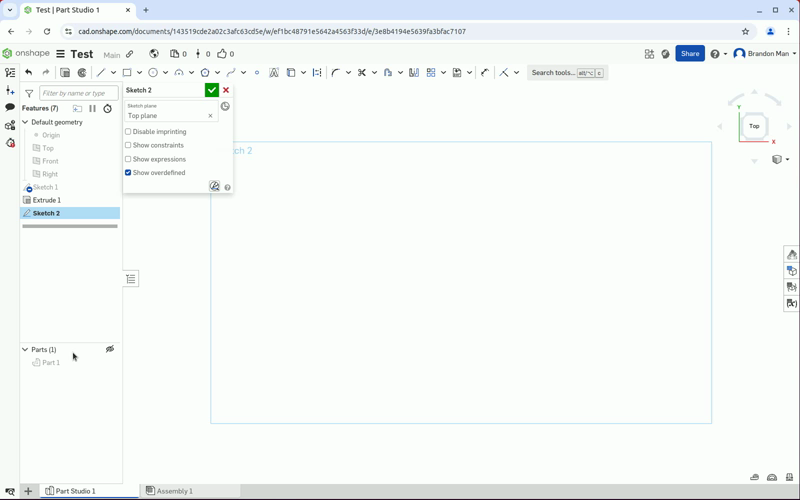
key_down(shift)
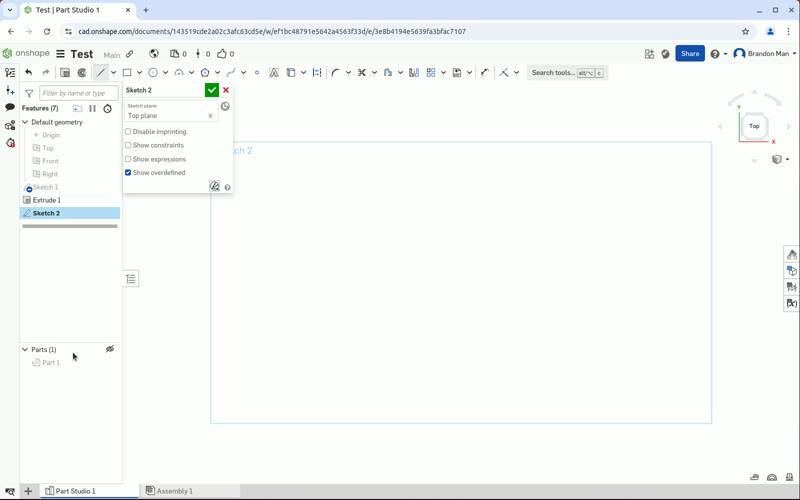
mouse_move(351, 318)
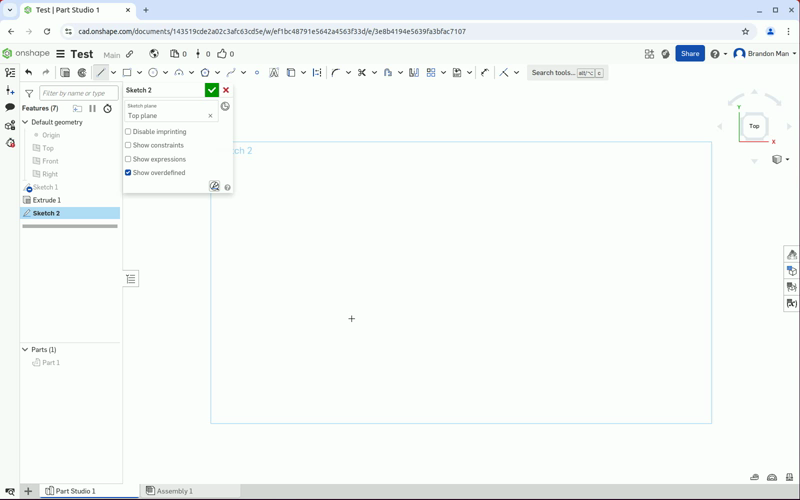
click(351, 318)
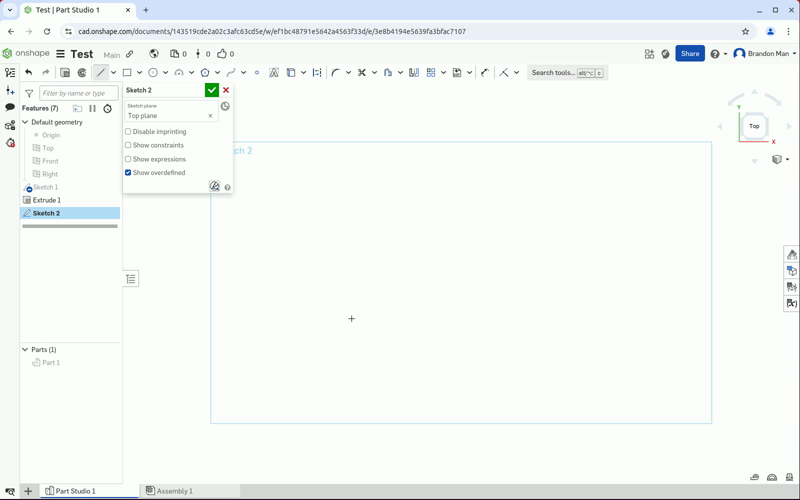
key_up(shift)
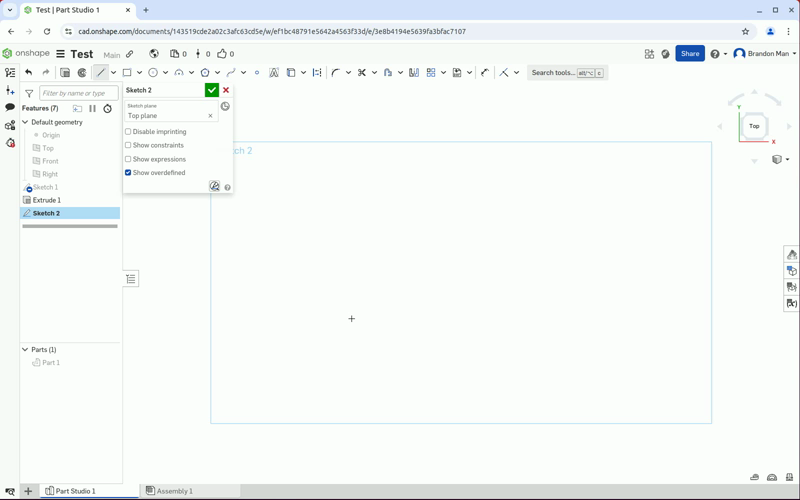
key_down(shift)
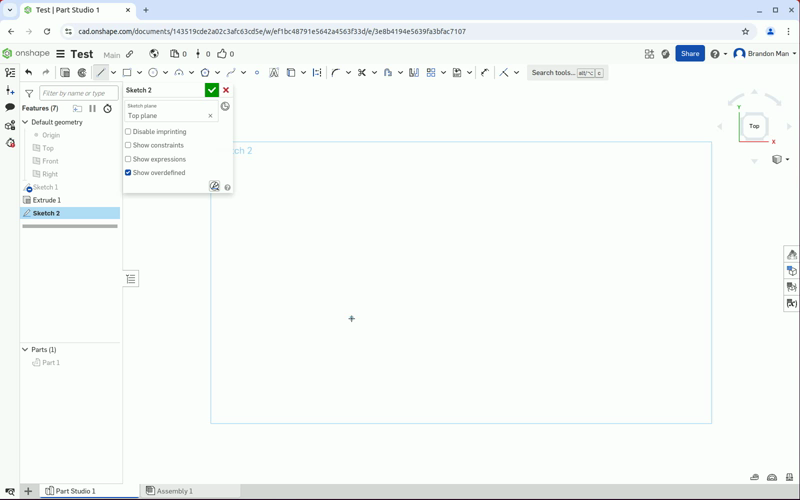
mouse_move(381, 318)
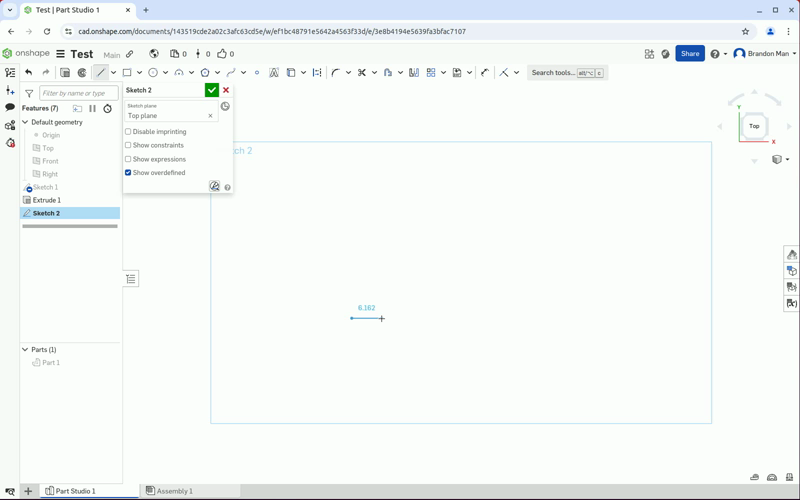
mouse_move(399, 318)
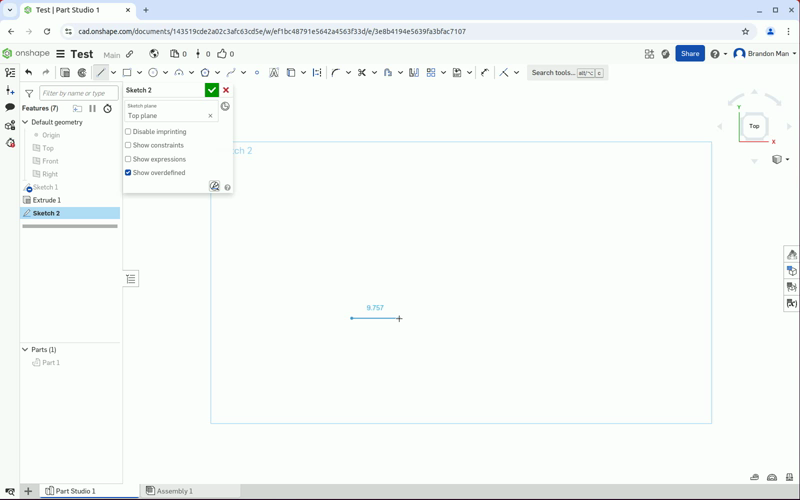
click(399, 318)
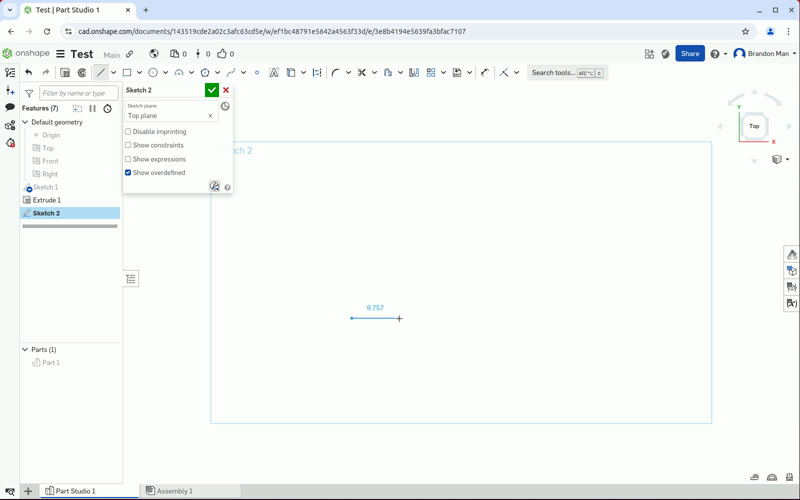
key_up(shift)
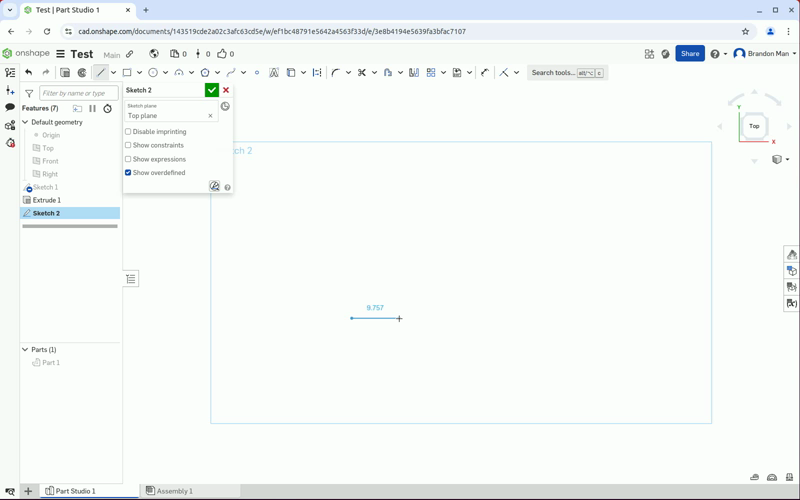
key(esc)
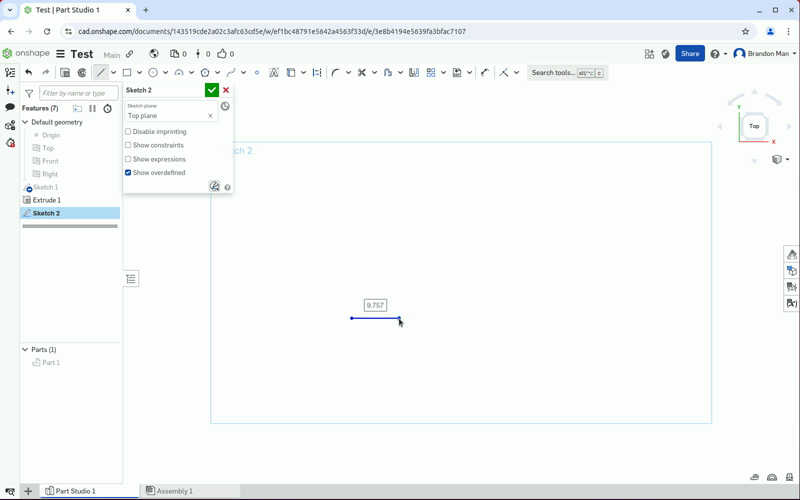
key(a)
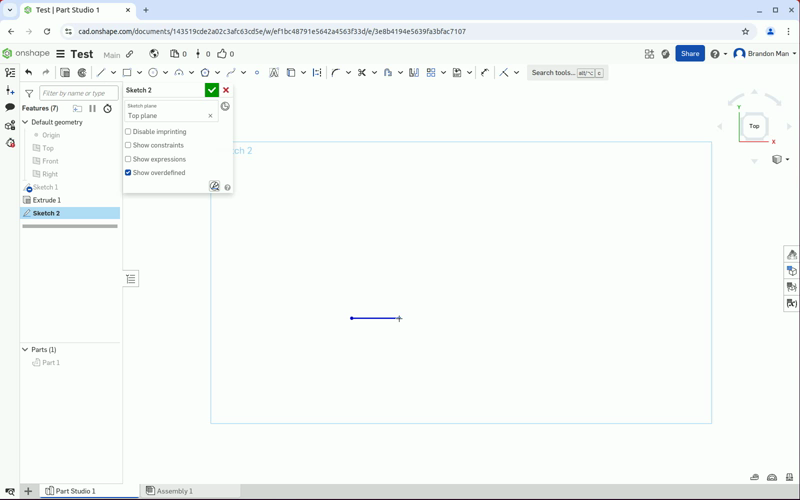
mouse_move(399, 318)
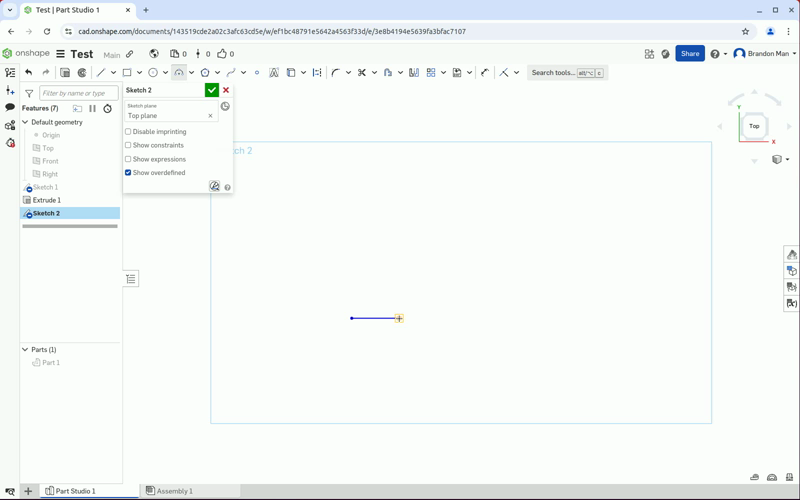
click(399, 318)
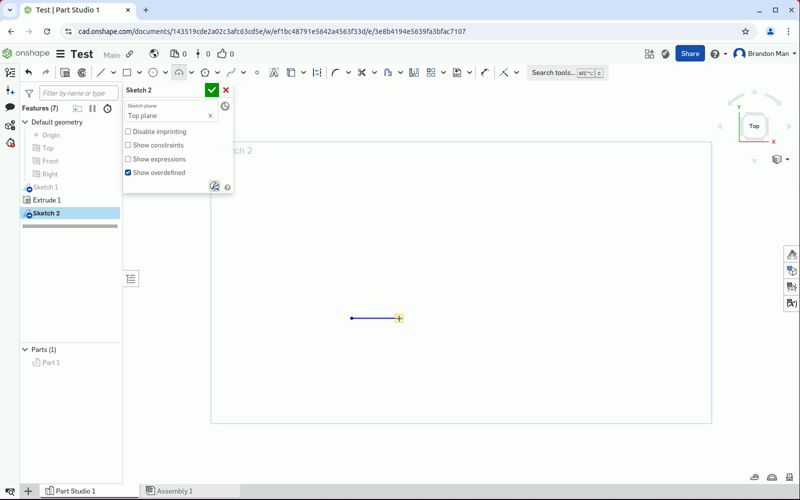
key_down(shift)
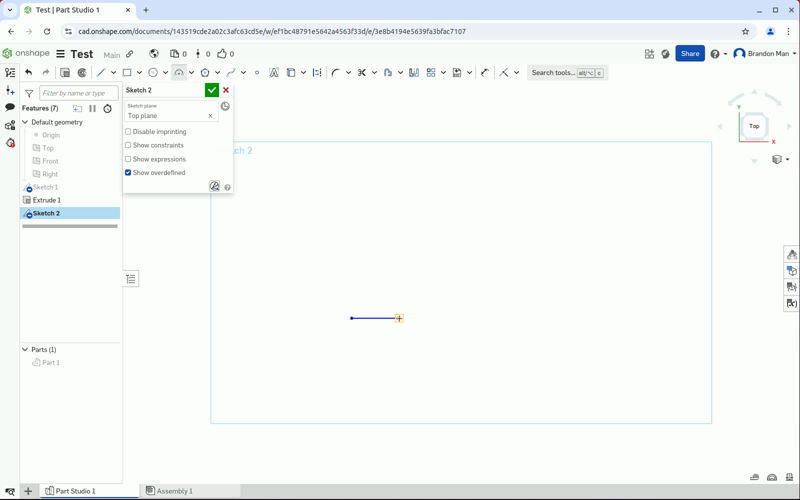
mouse_move(399, 246)
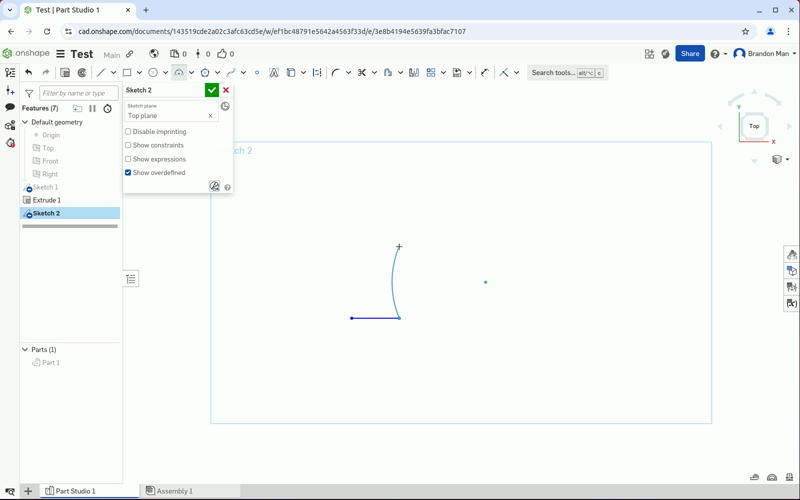
click(399, 246)
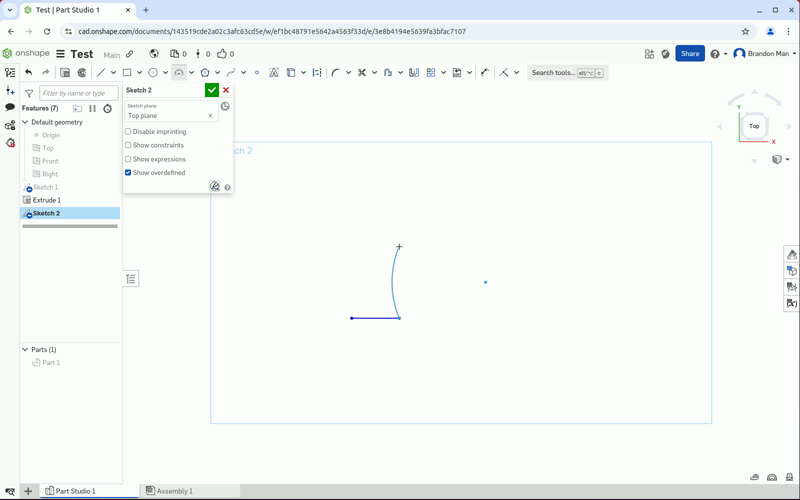
mouse_move(389, 282)
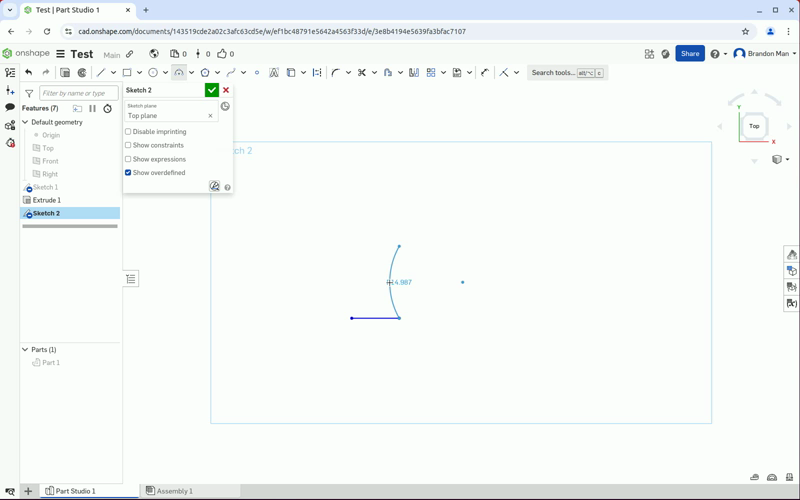
click(389, 282)
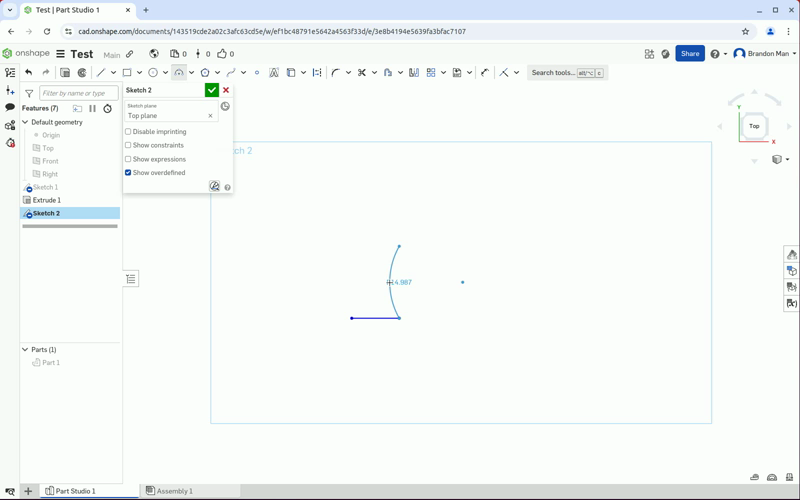
key_up(shift)
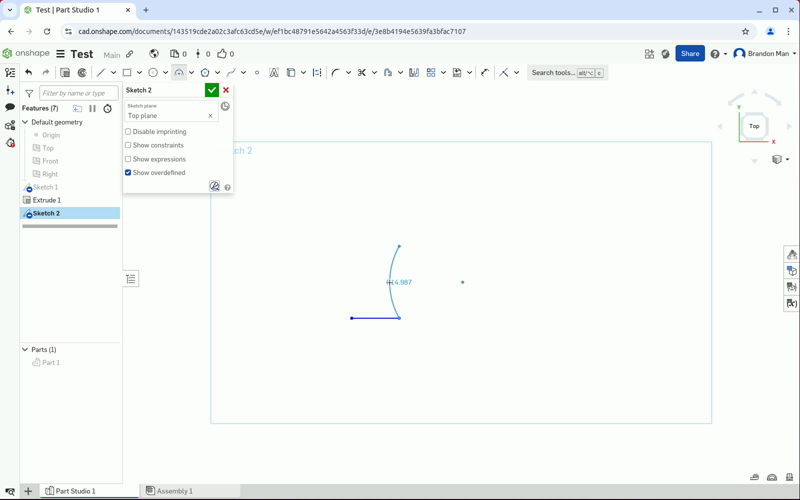
key(esc)
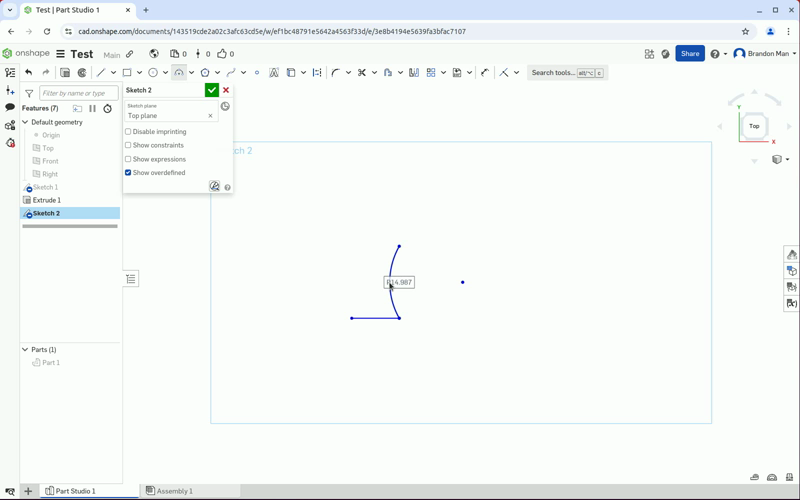
key(l)
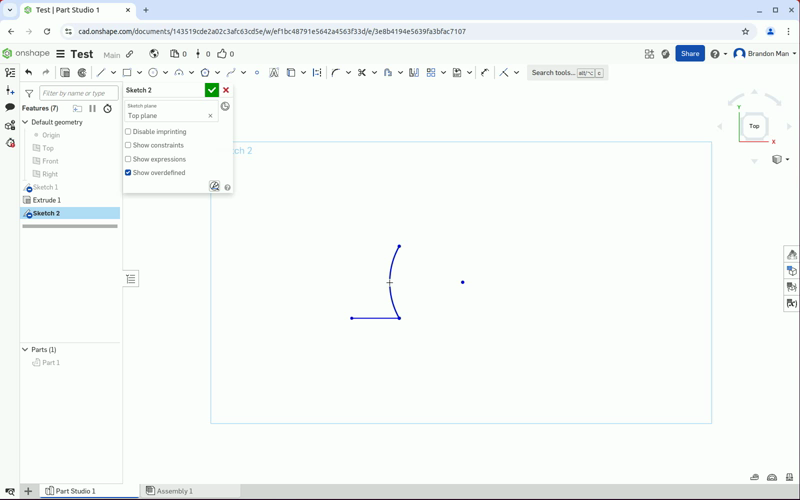
mouse_move(399, 246)
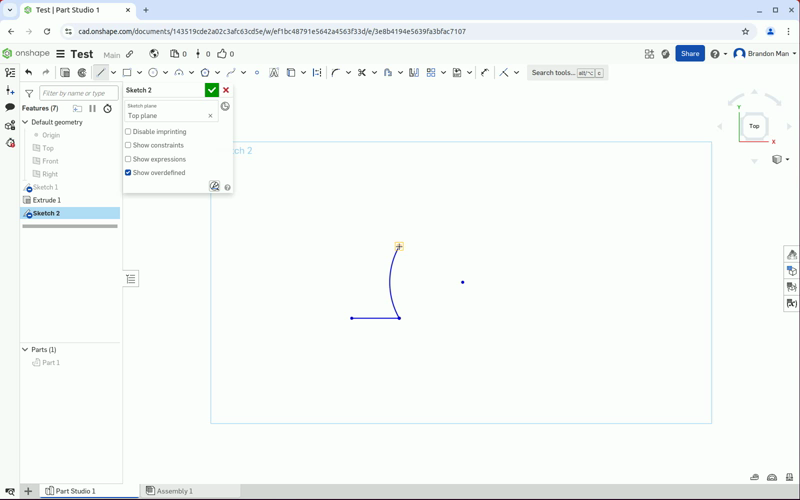
click(399, 246)
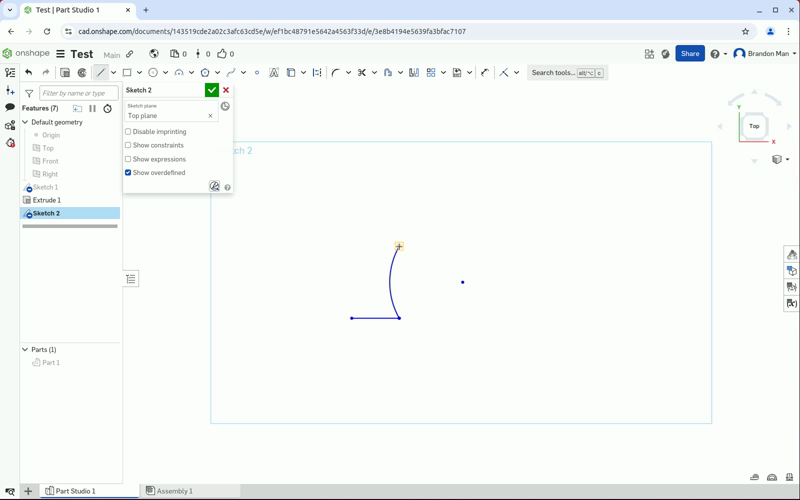
key_down(shift)
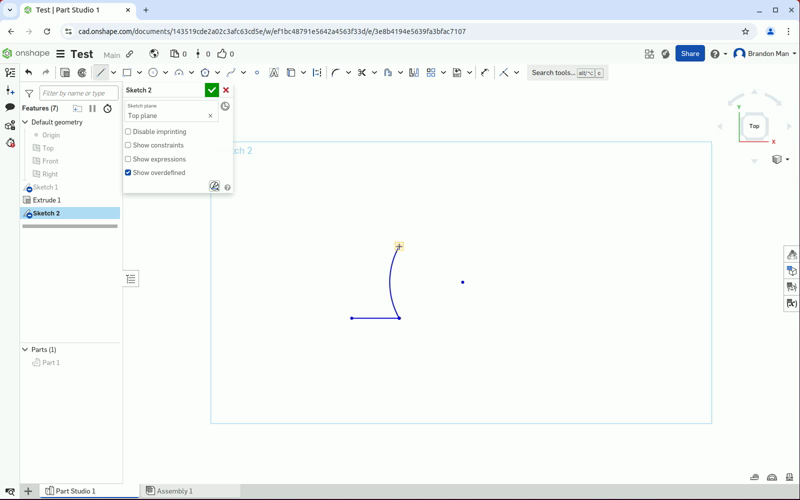
mouse_move(429, 246)
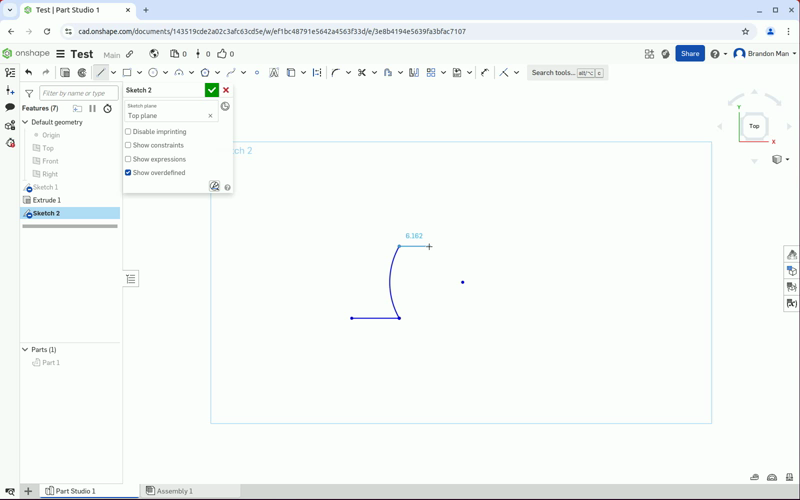
mouse_move(351, 246)
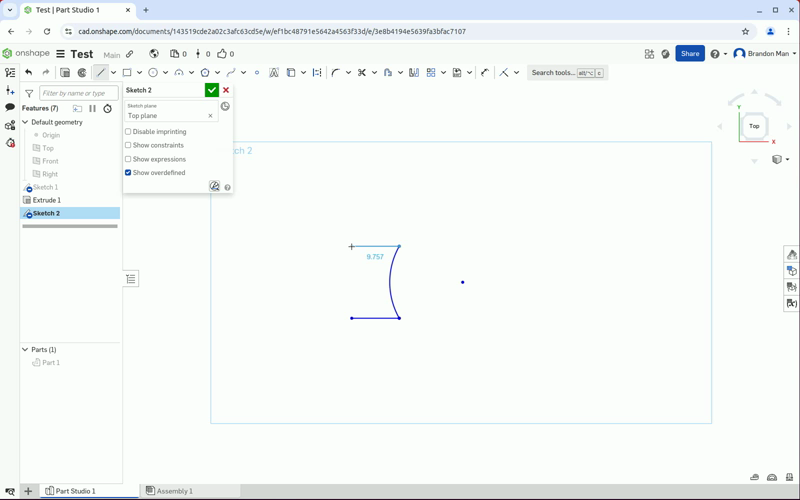
click(351, 246)
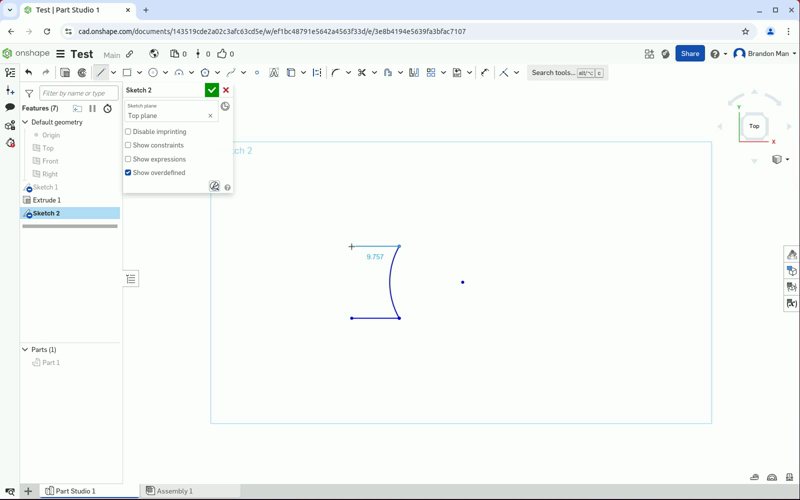
key_up(shift)
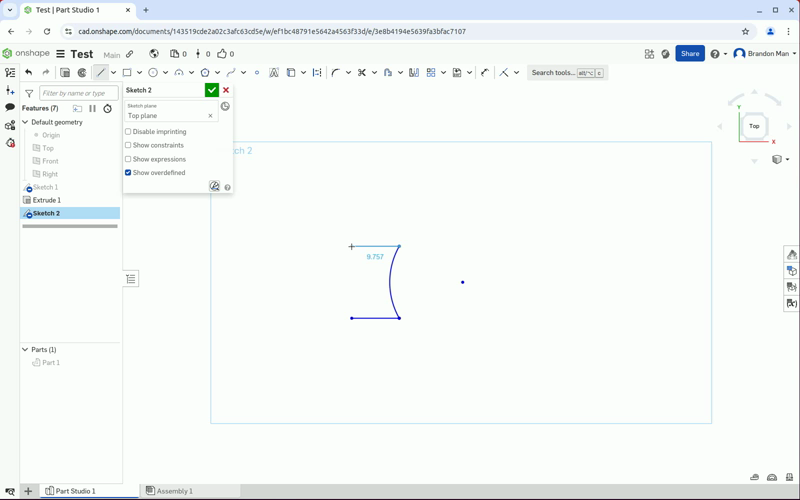
key_down(shift)
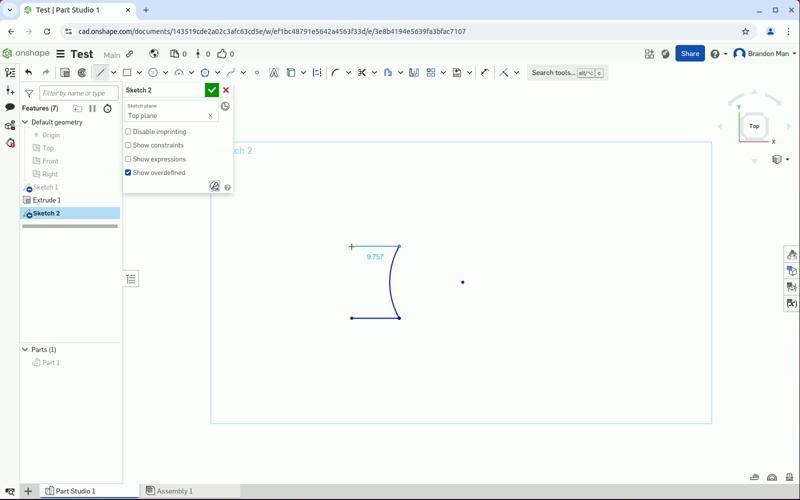
mouse_move(351, 318)
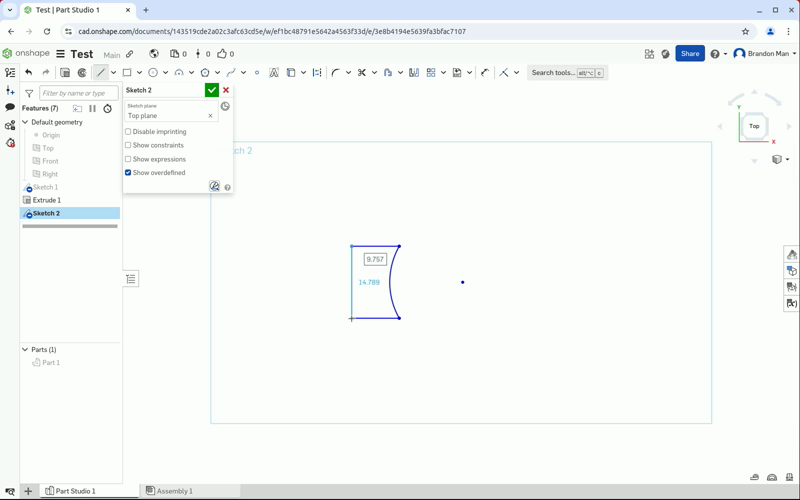
key_up(shift)
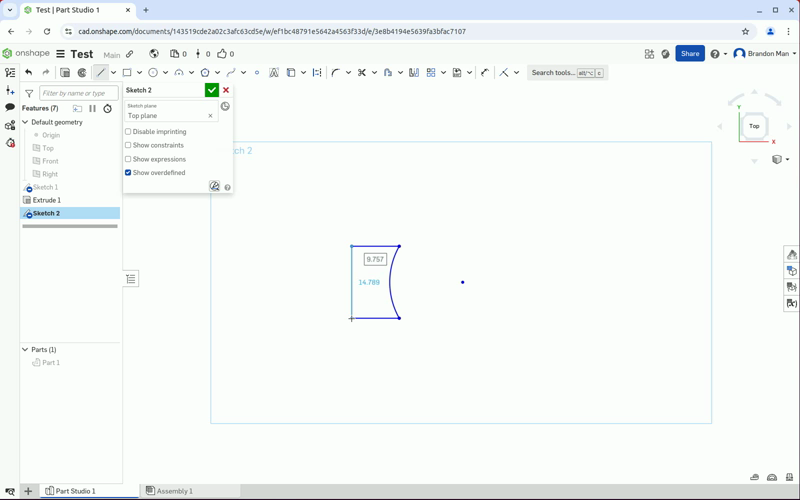
click(351, 318)
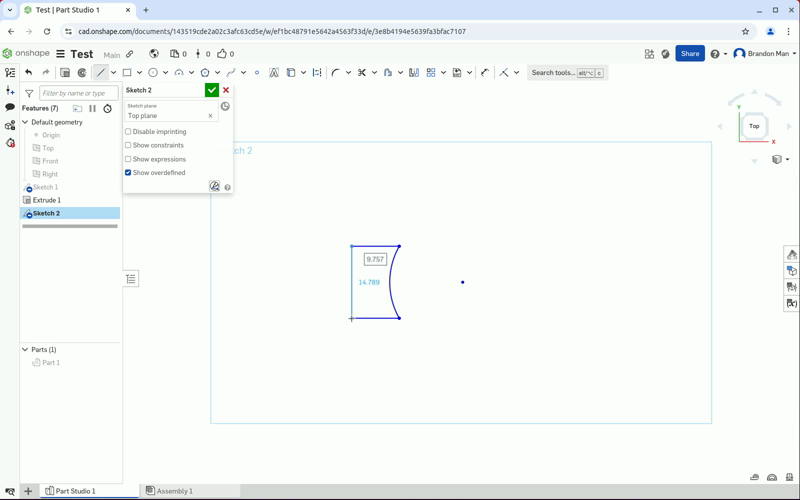
key(esc)
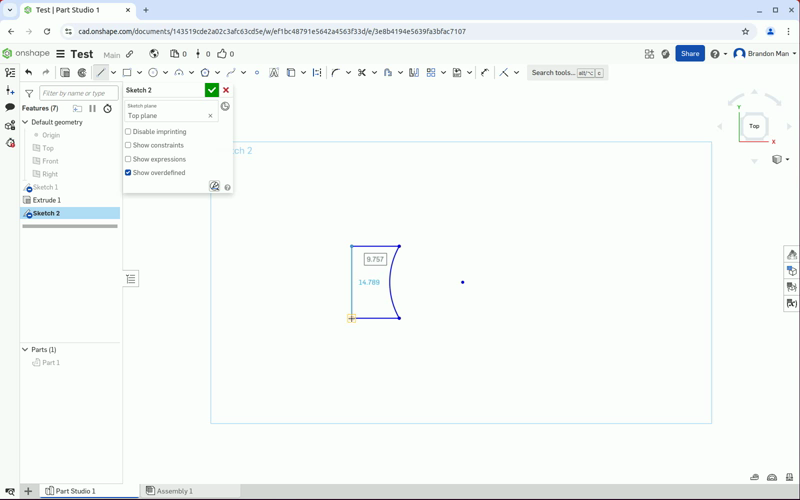
mouse_move(355, 254)
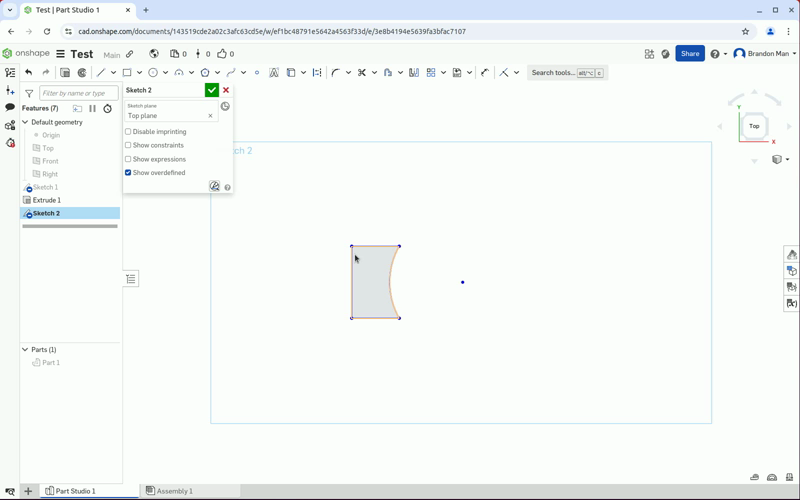
click(355, 254)
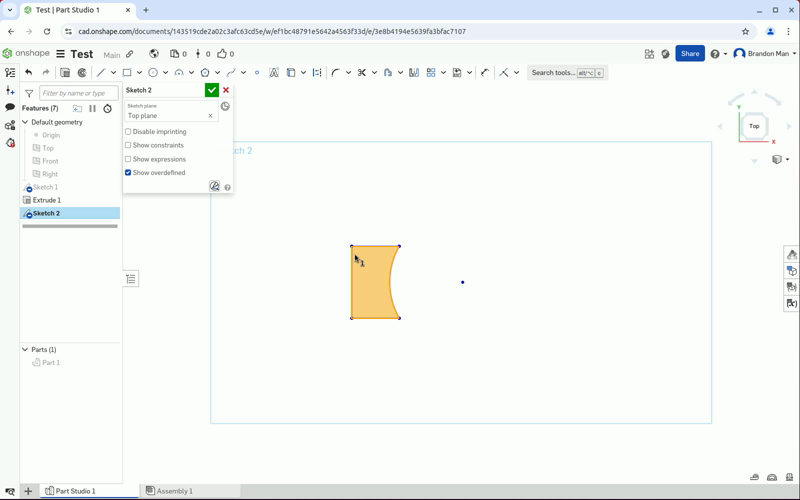
mouse_move(73, 352)
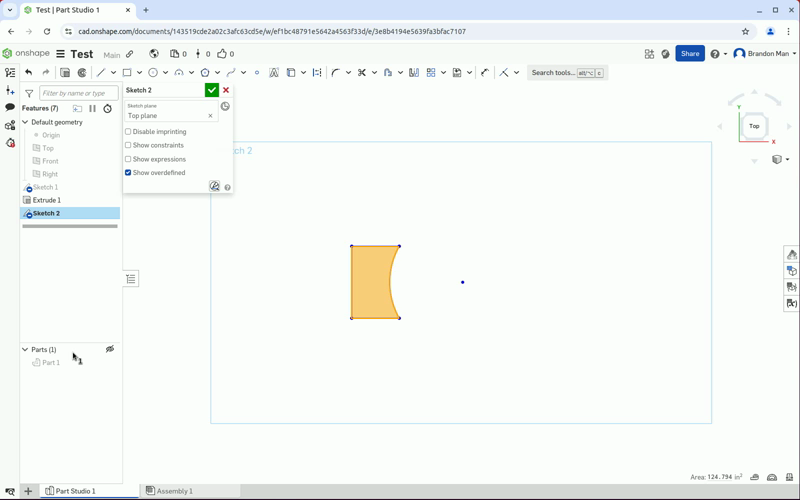
key(shift+y)
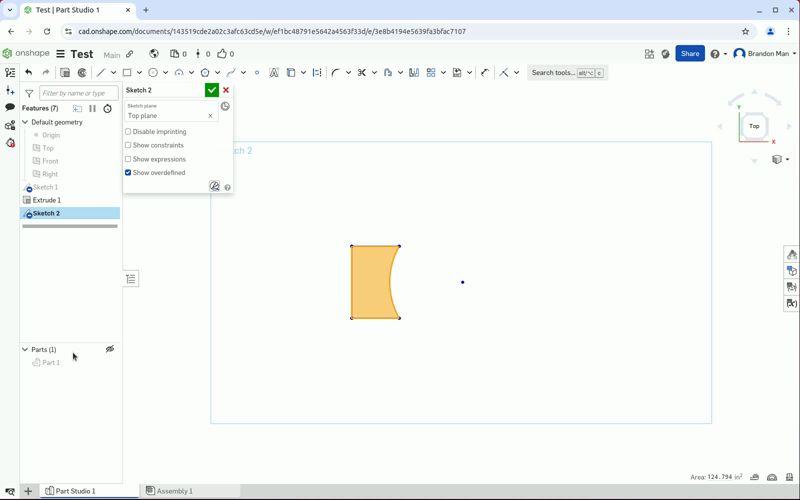
key(shift+e)
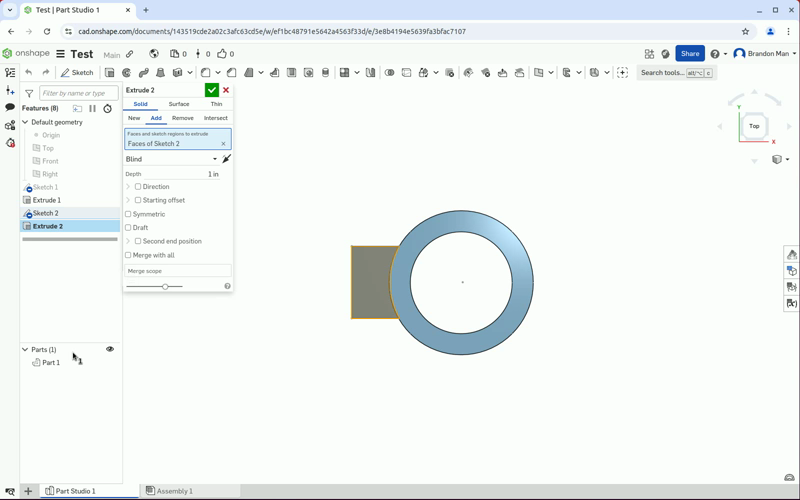
mouse_move(143, 106)
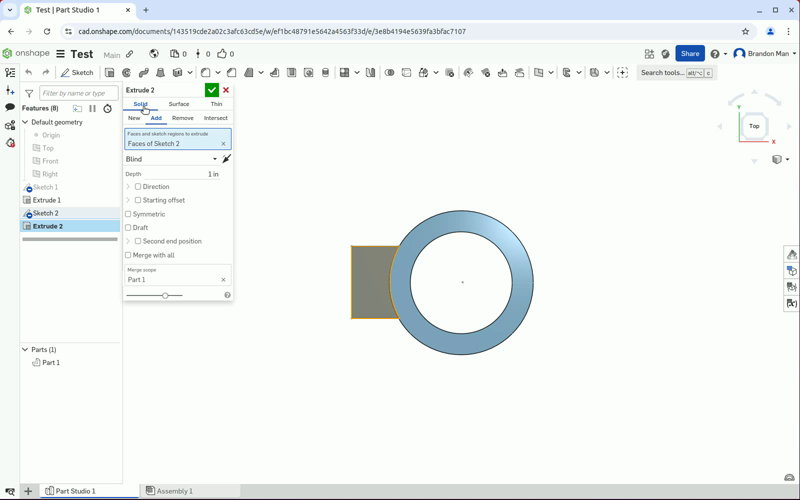
click(143, 106)
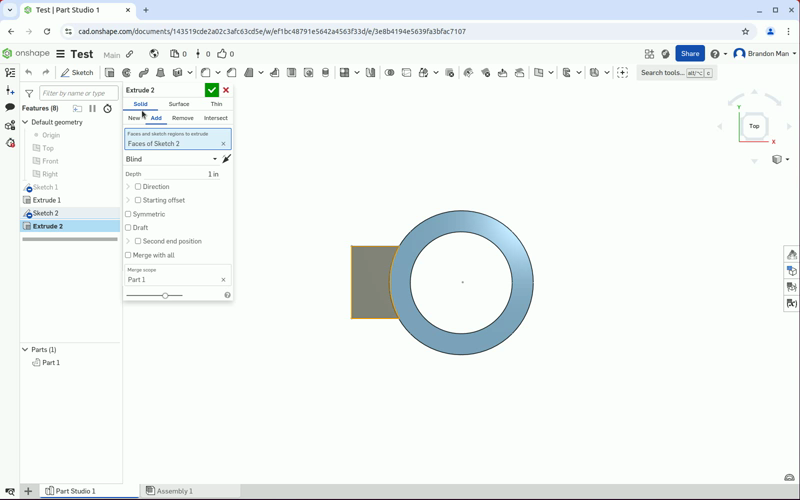
mouse_move(137, 120)
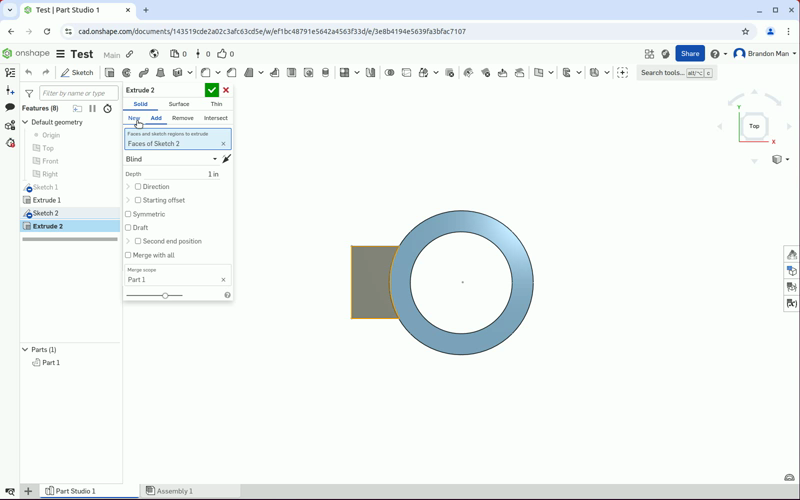
click(137, 120)
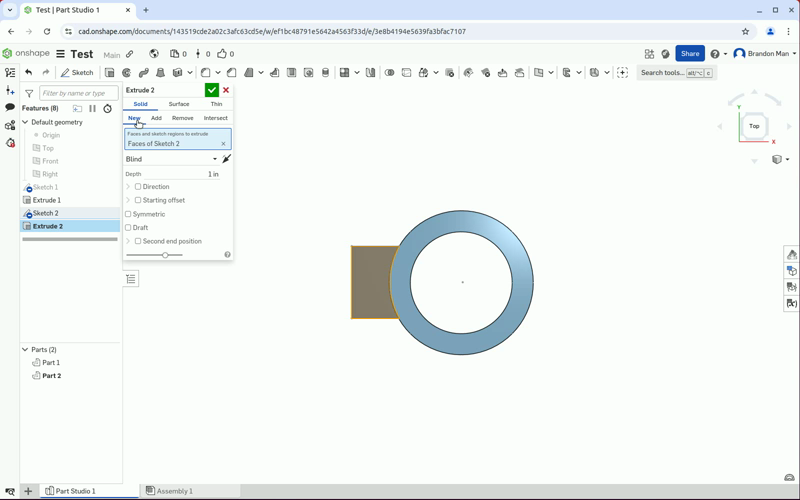
key(tab, 4)
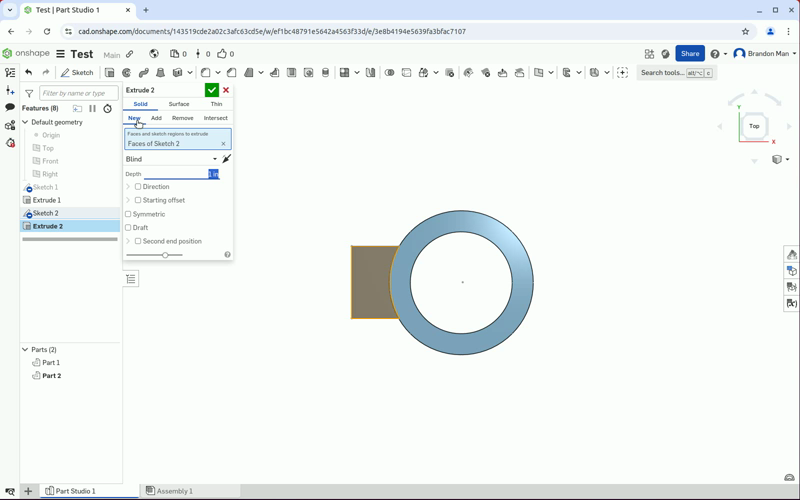
text(4.814)
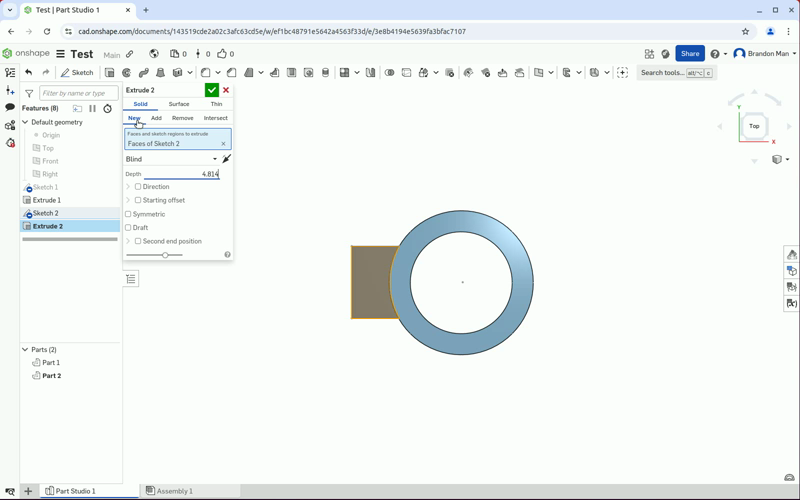
key(tab, 3)
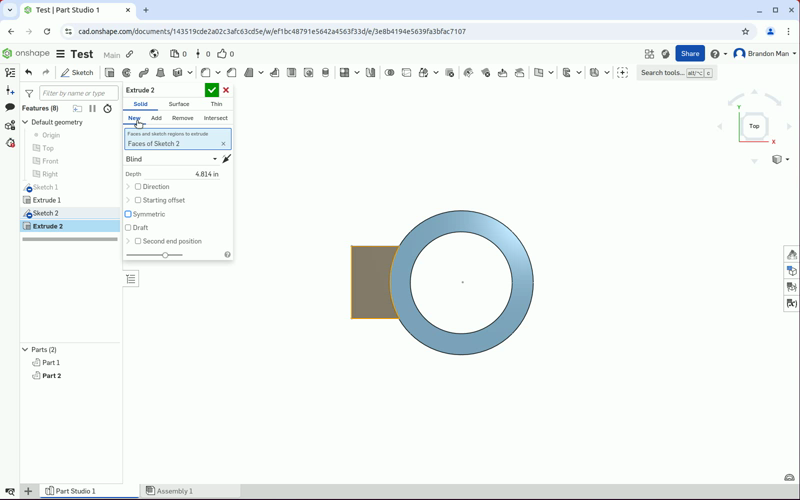
key(space)
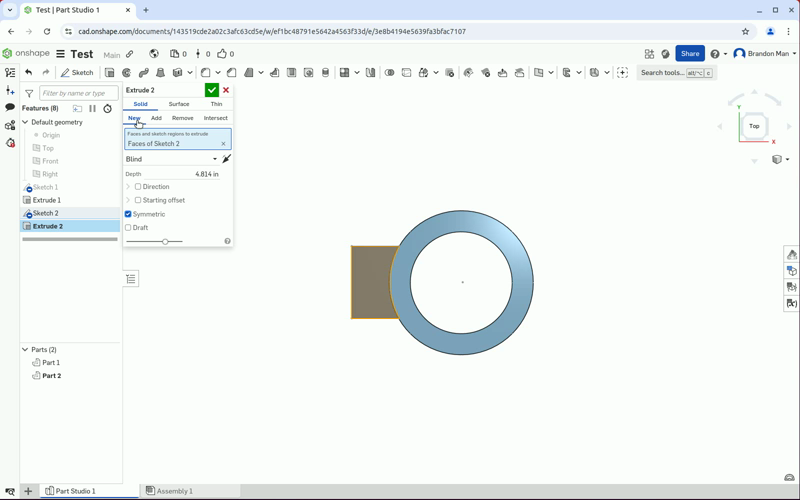
key(enter)
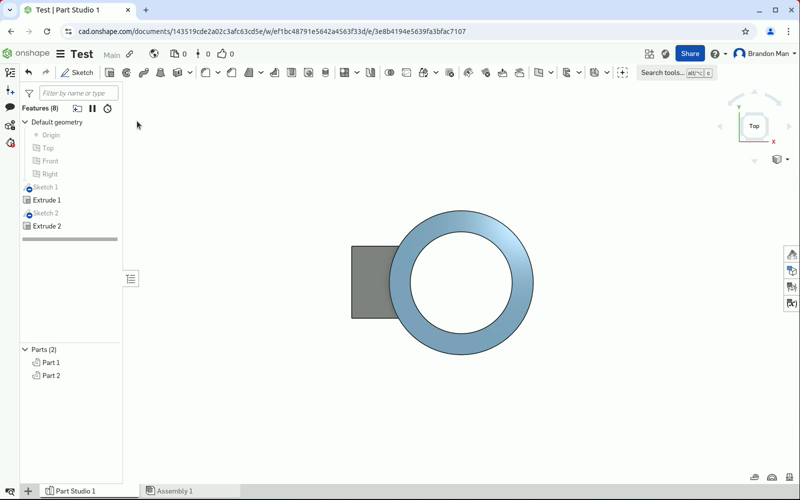
key(shift+h)
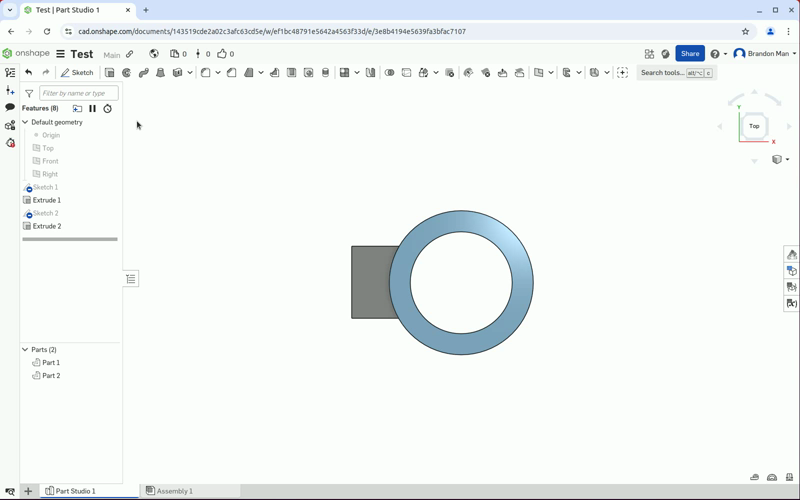
key(shift+h)
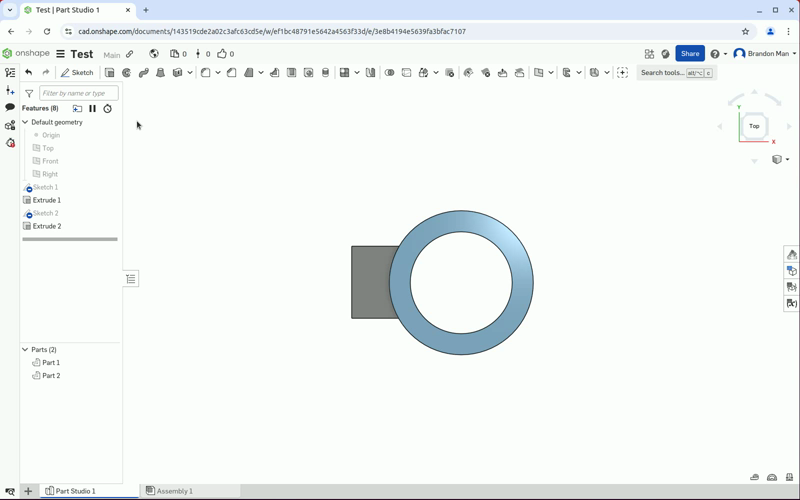
mouse_move(73, 189)
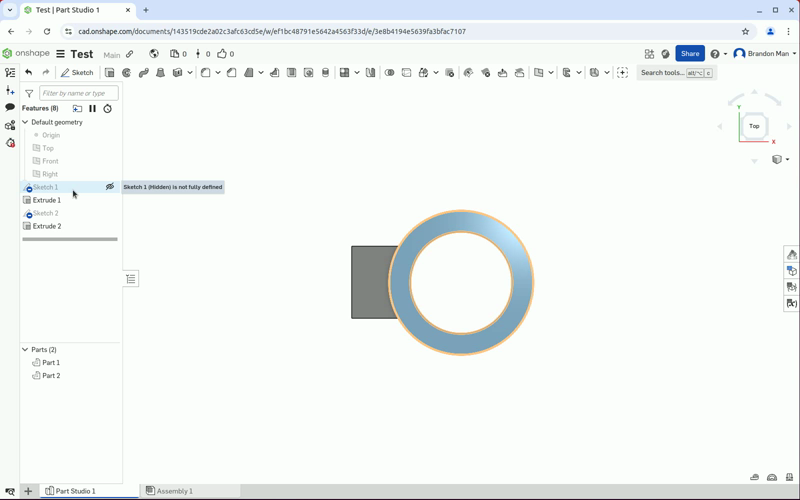
click(73, 189)
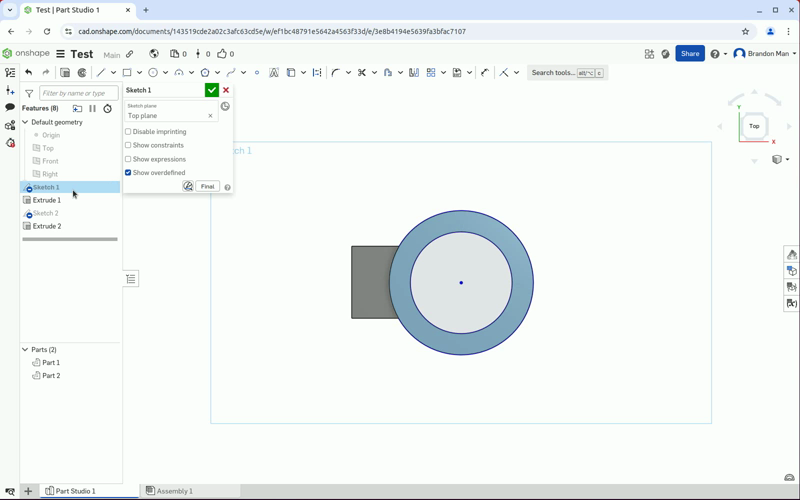
mouse_move(229, 92)
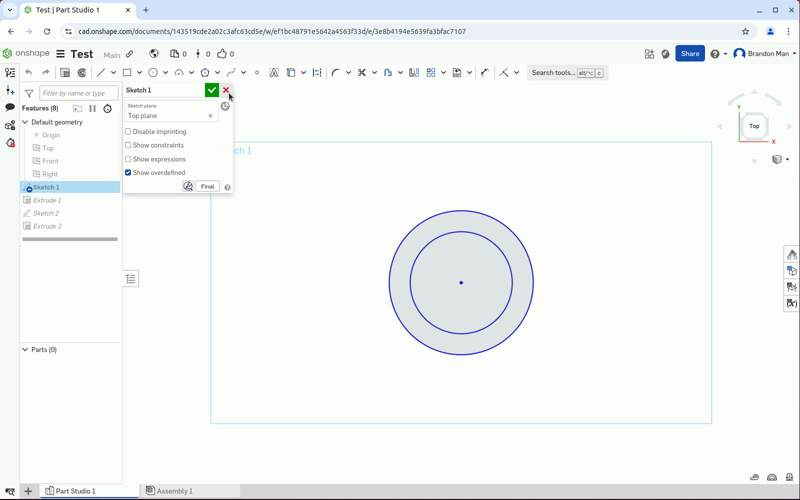
click(229, 92)
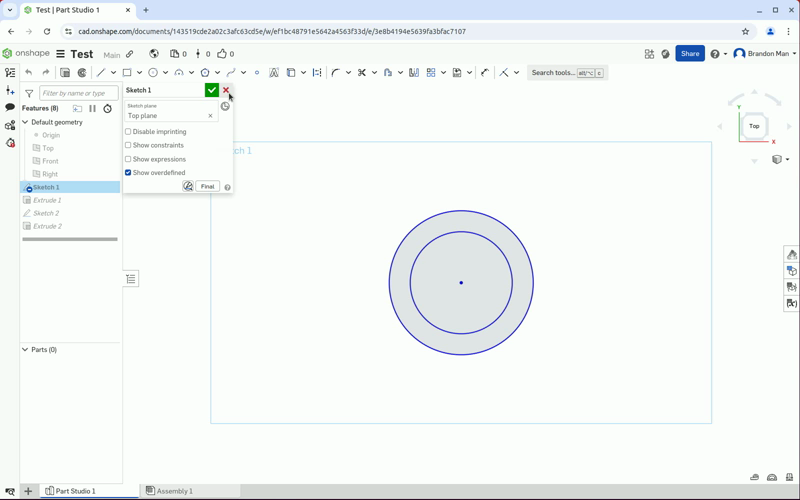
key(shift+s)
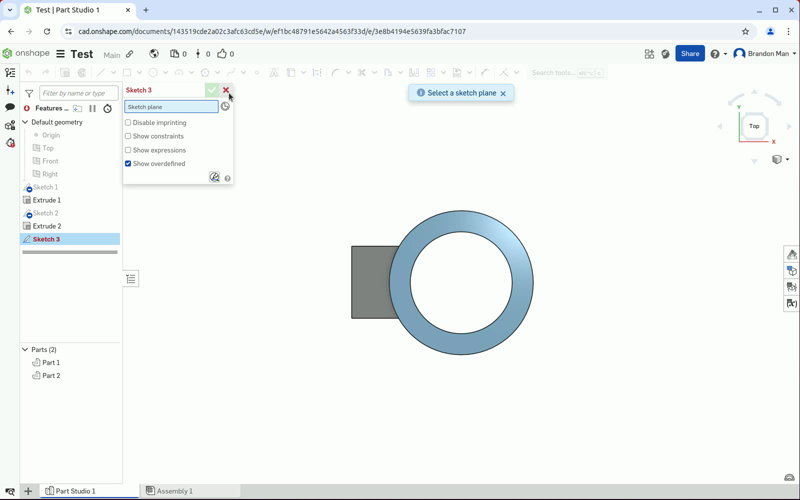
mouse_move(73, 150)
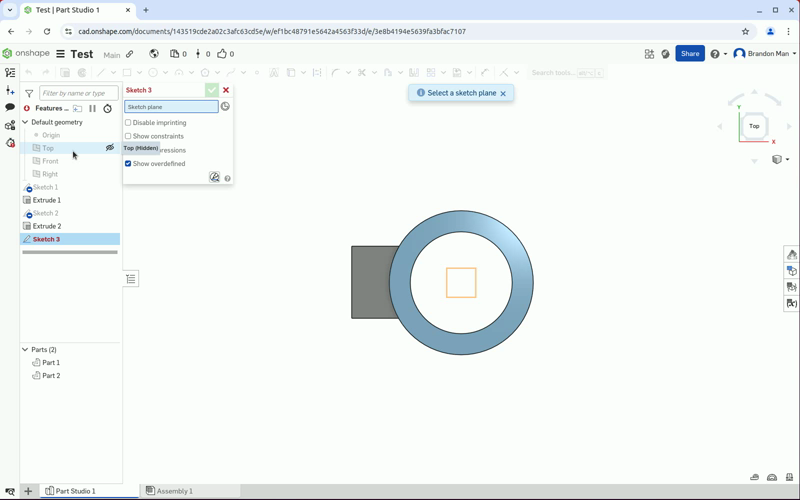
click(73, 150)
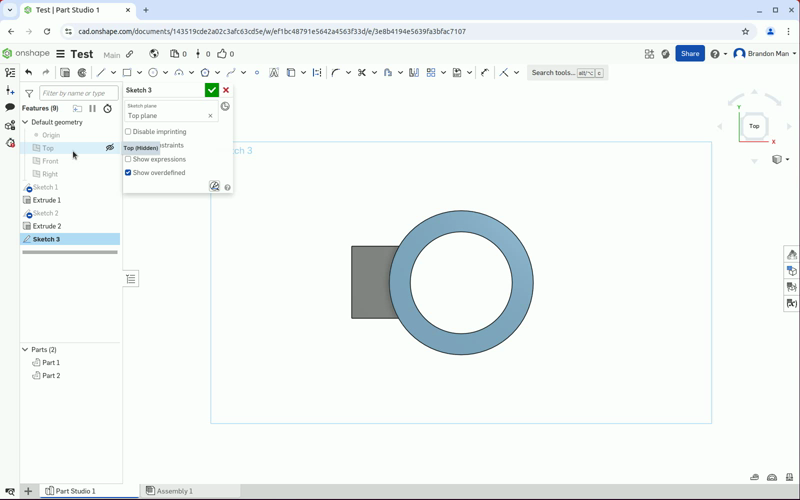
mouse_move(73, 352)
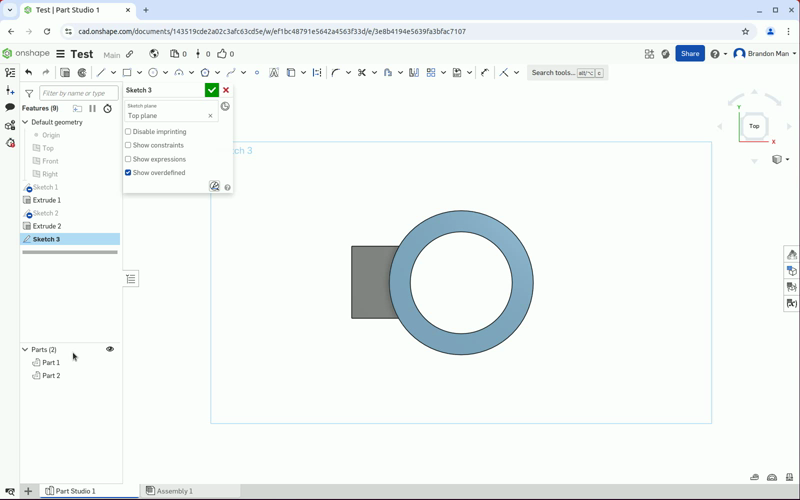
key(y)
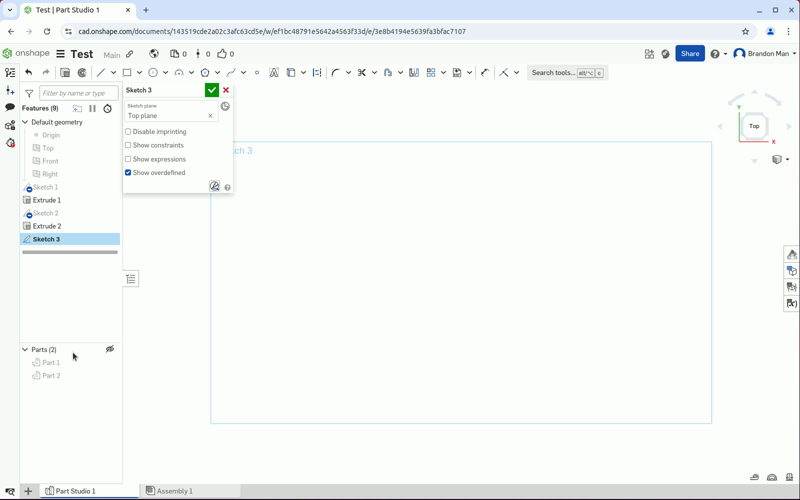
key(l)
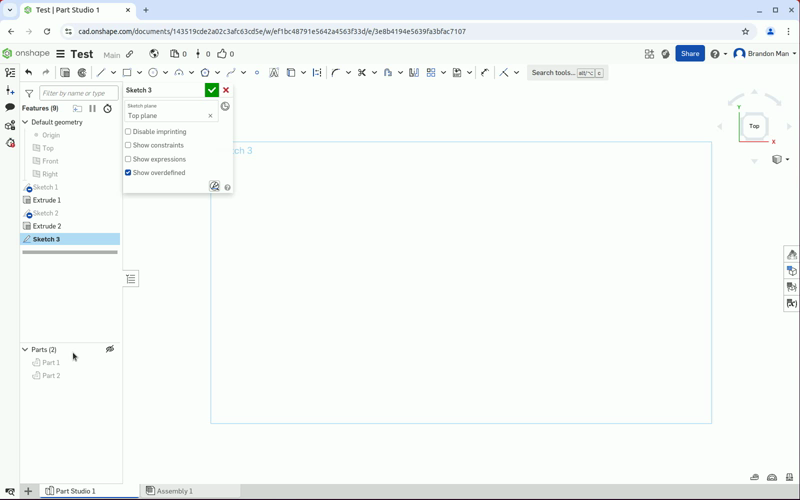
key_down(shift)
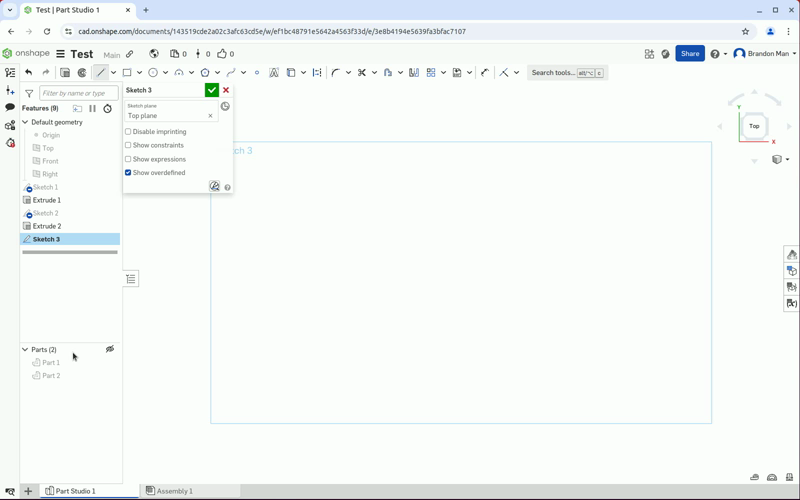
mouse_move(460, 354)
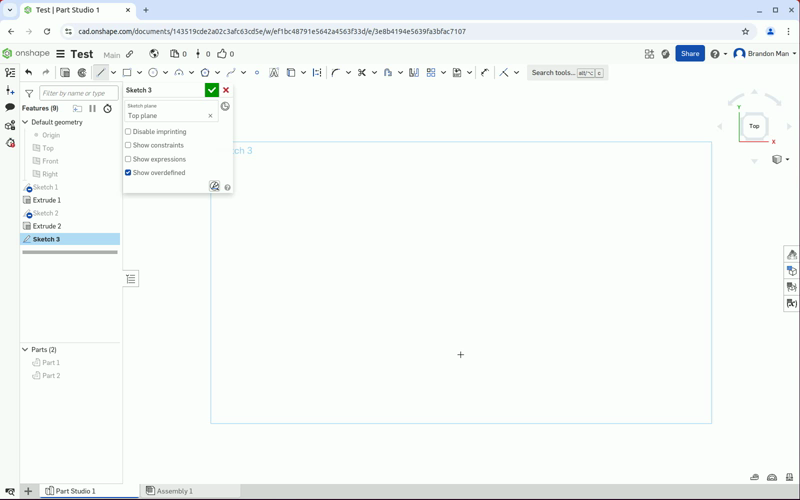
click(460, 354)
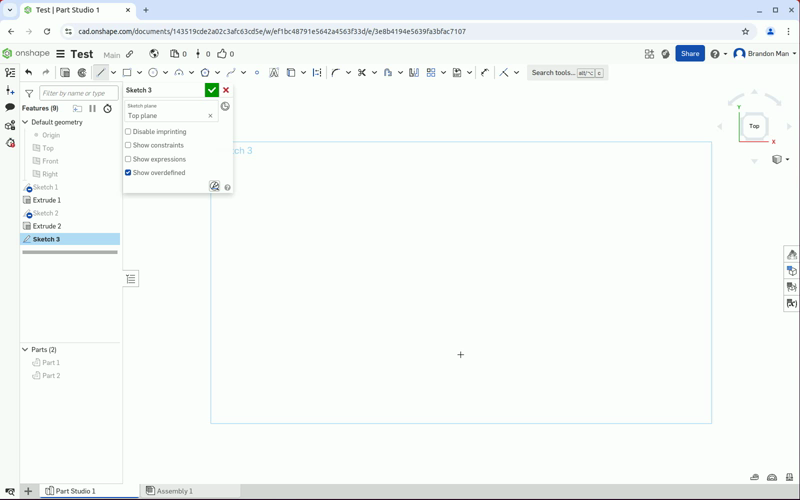
key_up(shift)
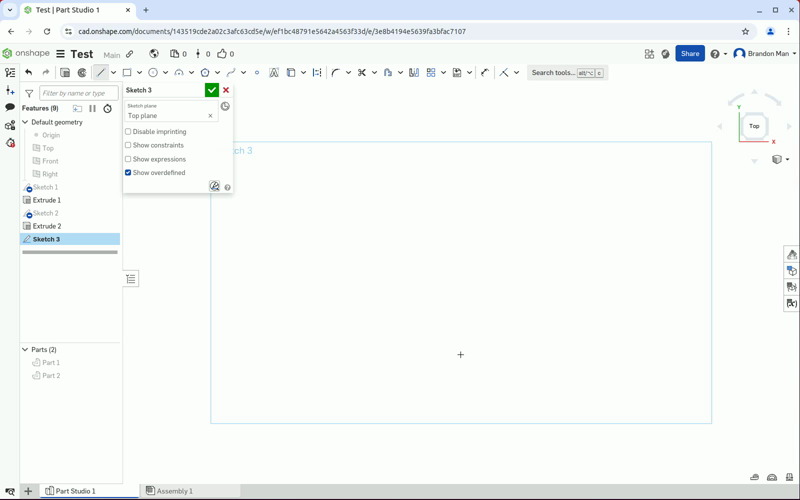
key_down(shift)
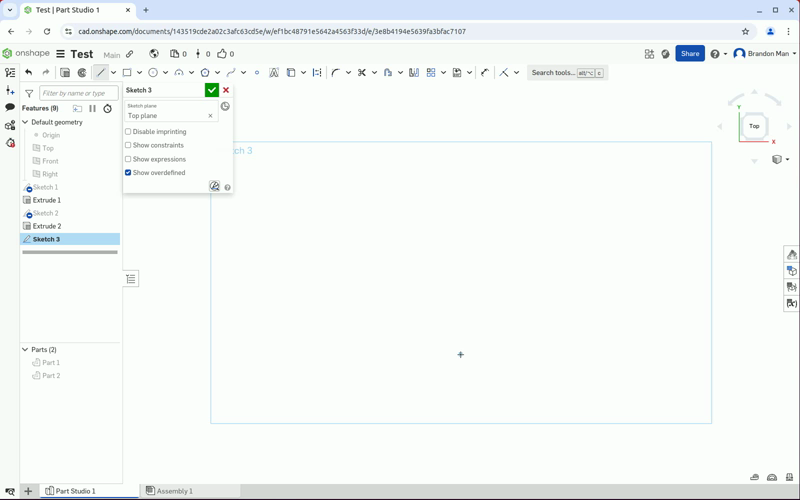
mouse_move(490, 354)
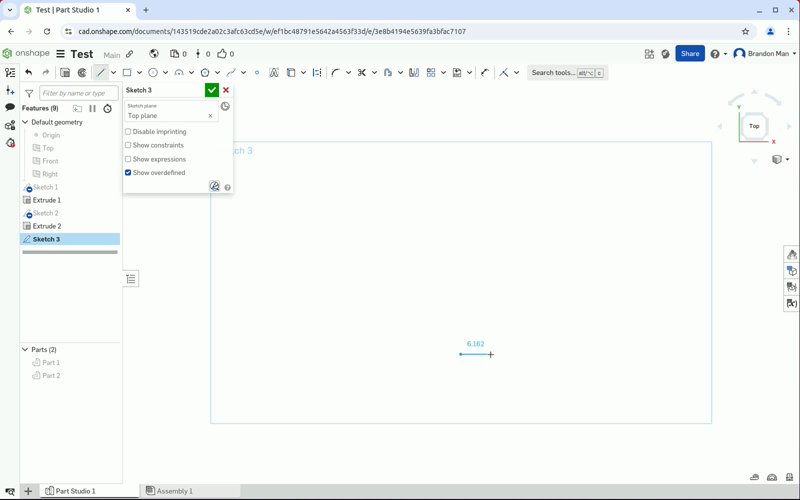
mouse_move(484, 396)
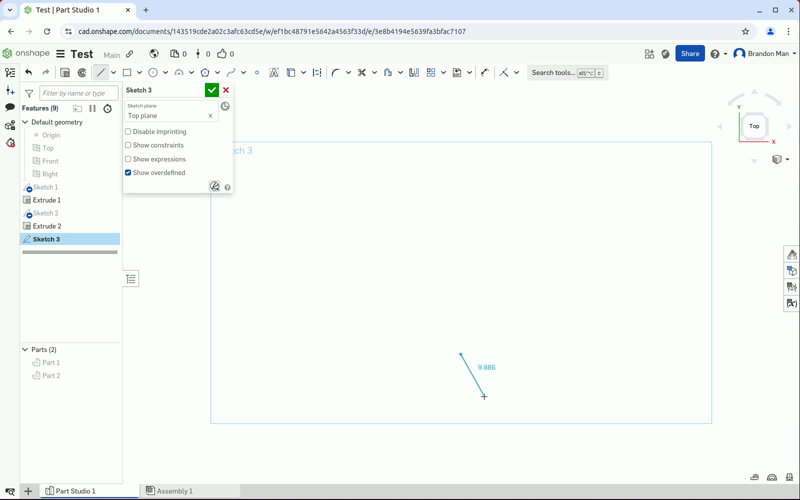
click(484, 396)
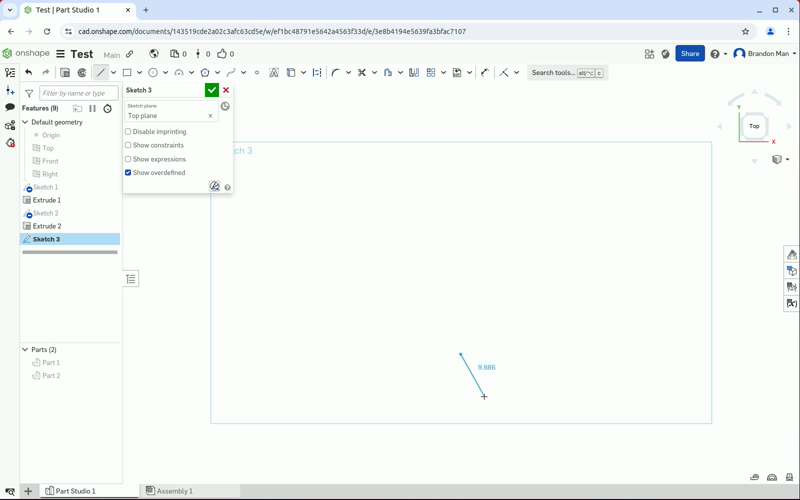
key_up(shift)
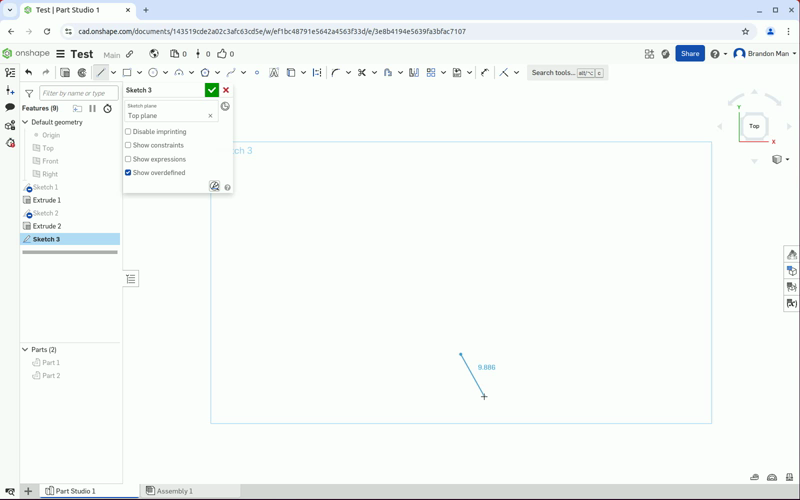
key_down(shift)
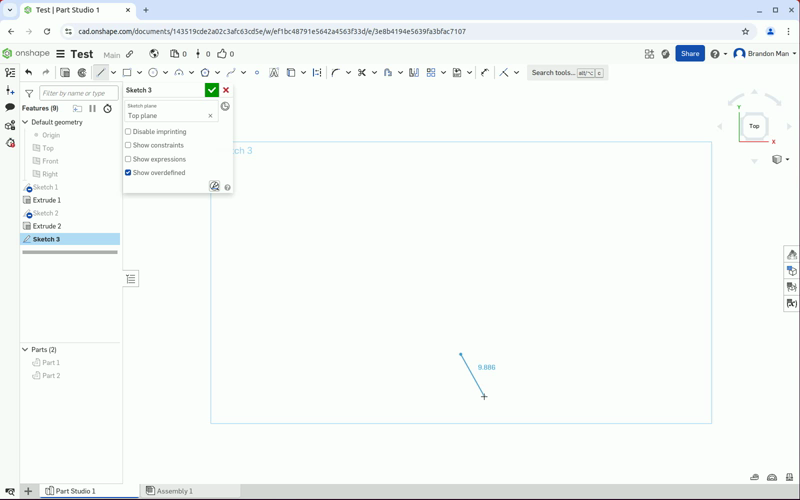
mouse_move(546, 360)
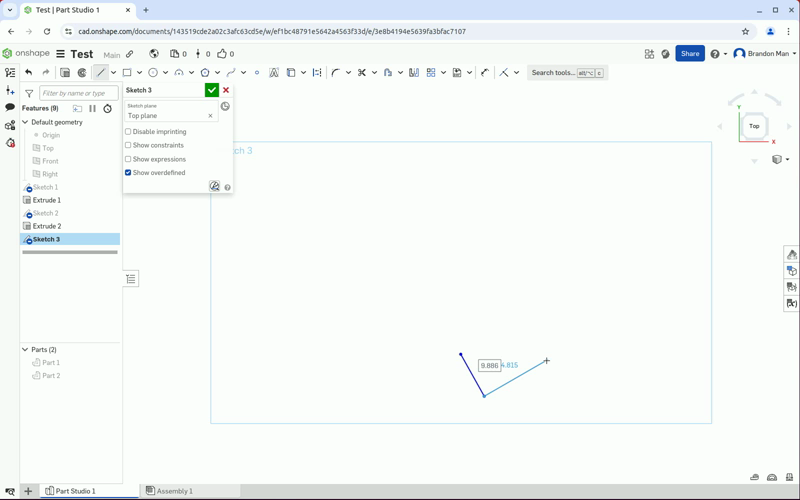
click(546, 360)
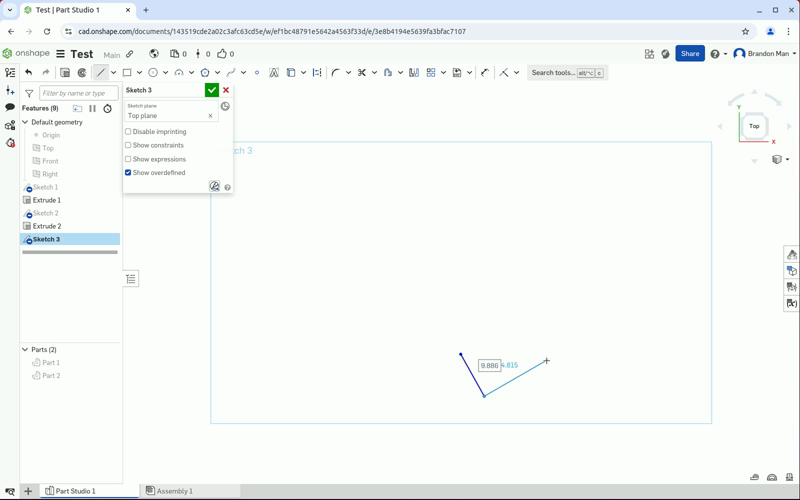
key_up(shift)
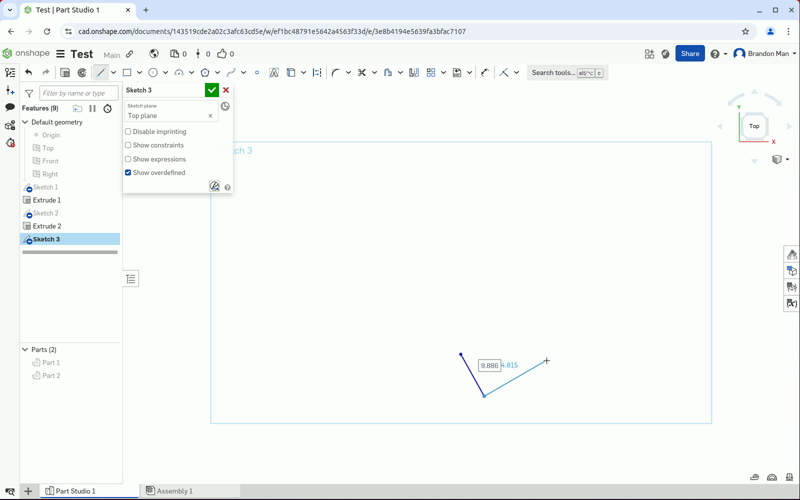
key_down(shift)
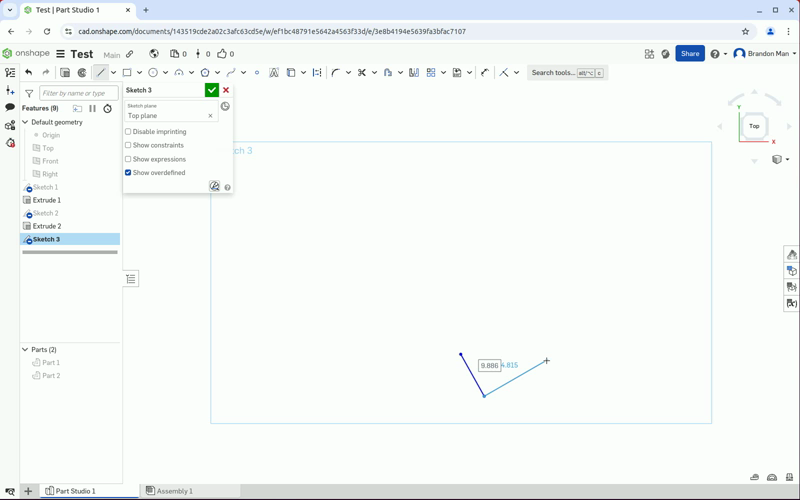
mouse_move(576, 360)
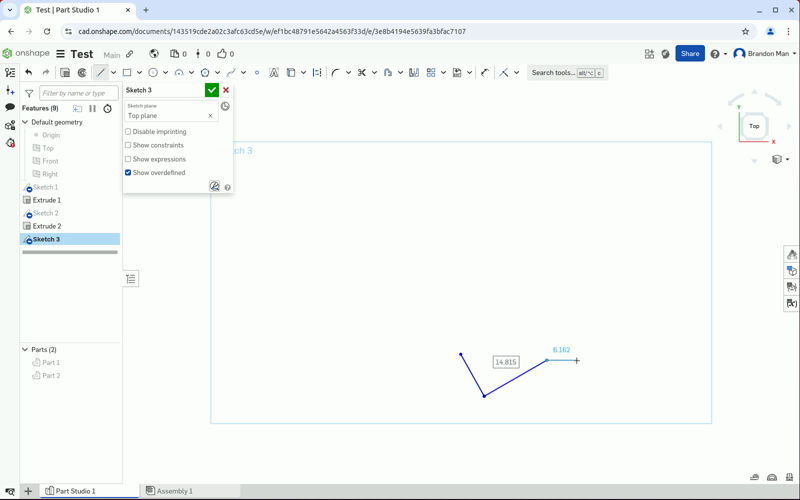
mouse_move(523, 318)
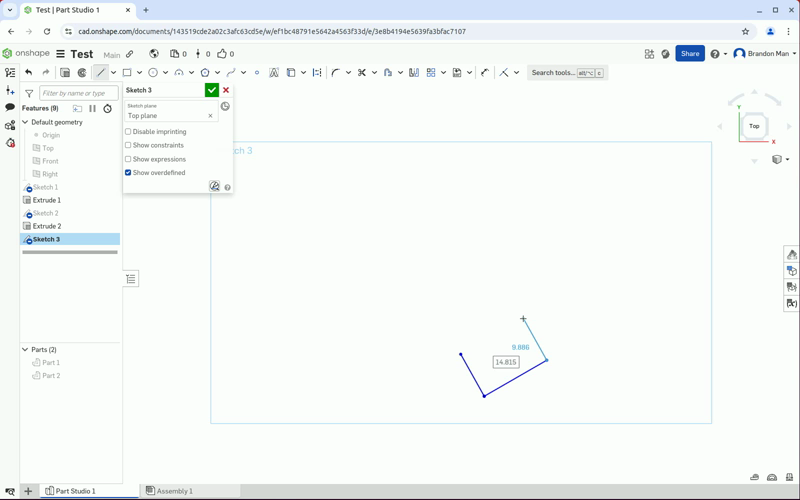
click(523, 318)
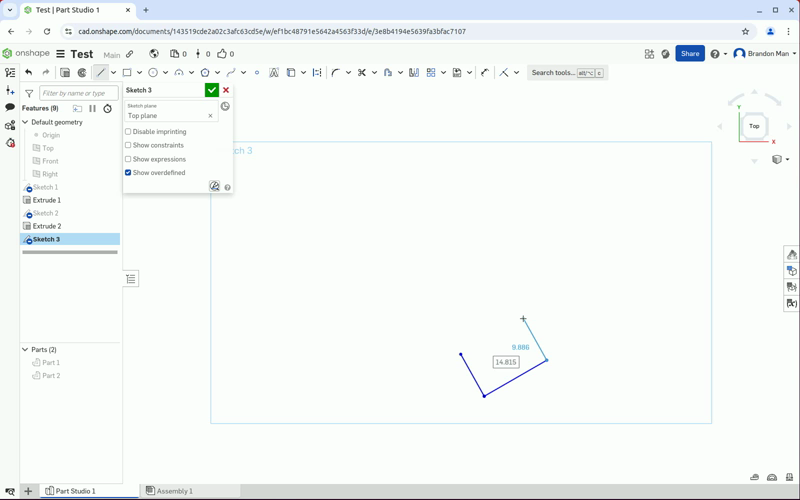
key_up(shift)
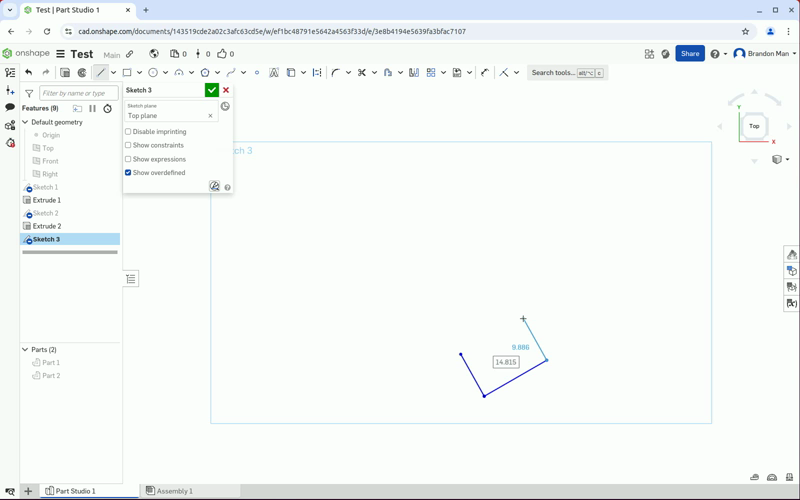
key(esc)
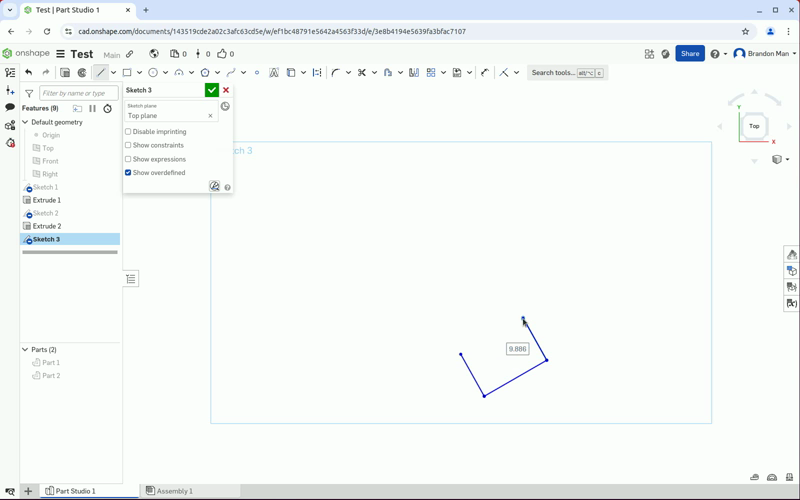
key(a)
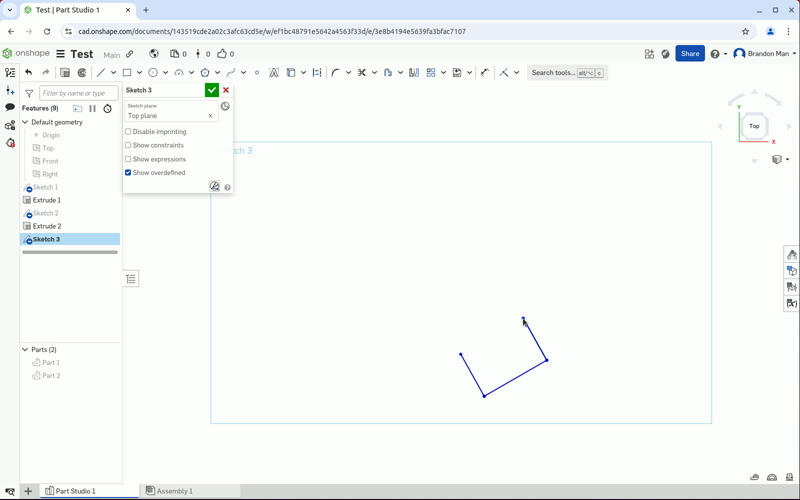
mouse_move(523, 318)
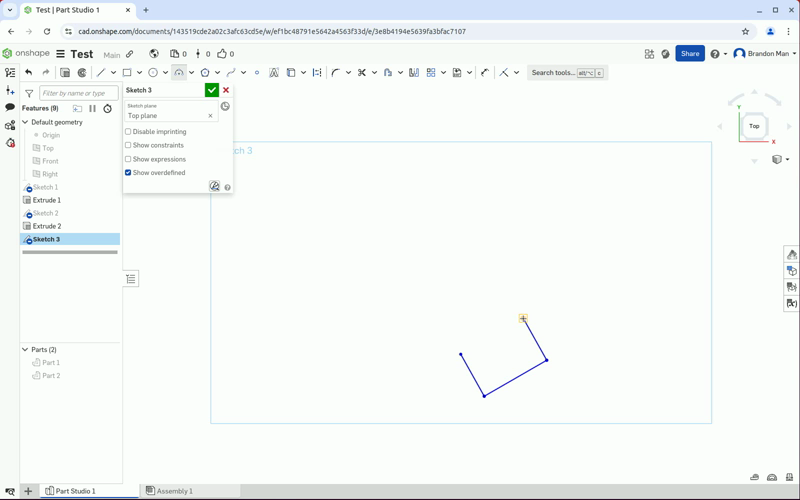
click(523, 318)
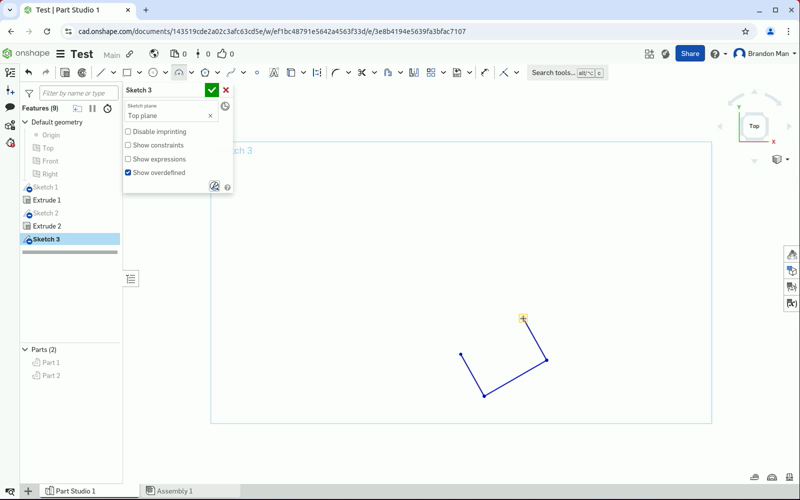
mouse_move(460, 354)
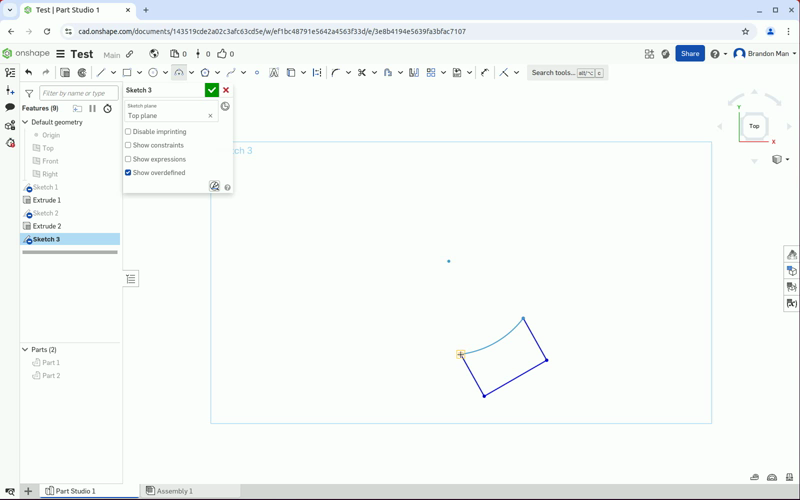
click(460, 354)
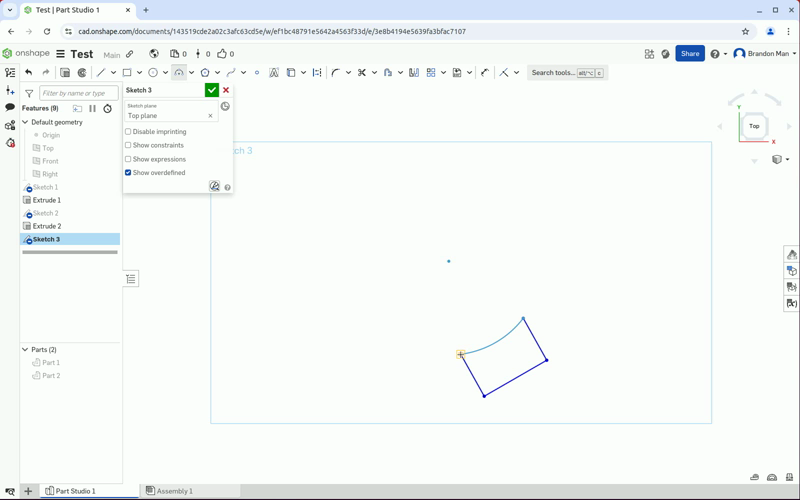
key_down(shift)
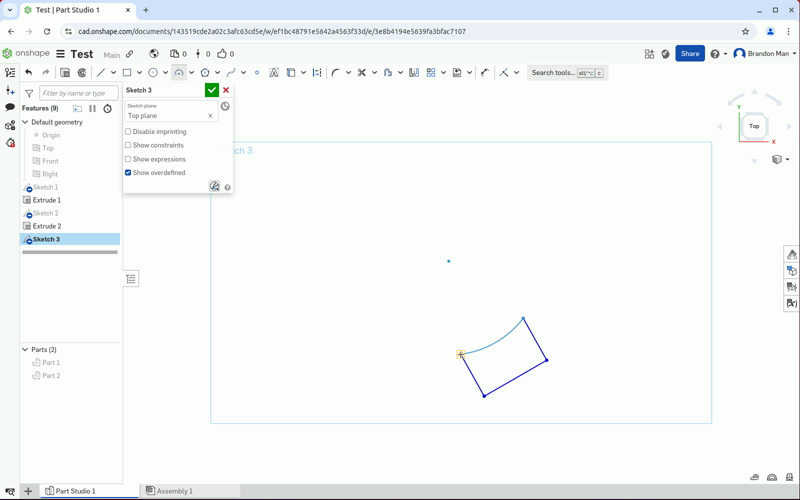
mouse_move(496, 344)
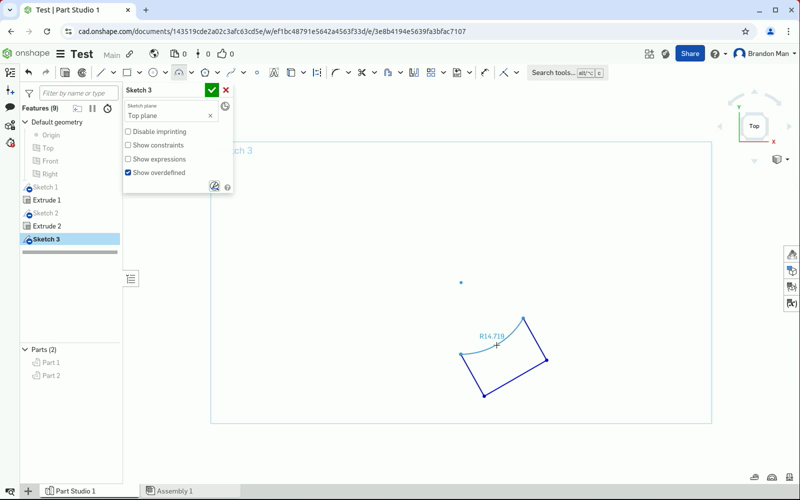
click(496, 344)
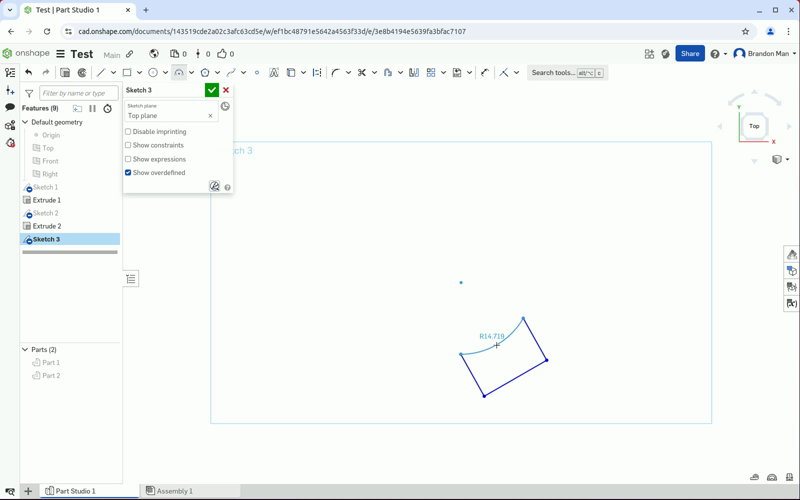
key_up(shift)
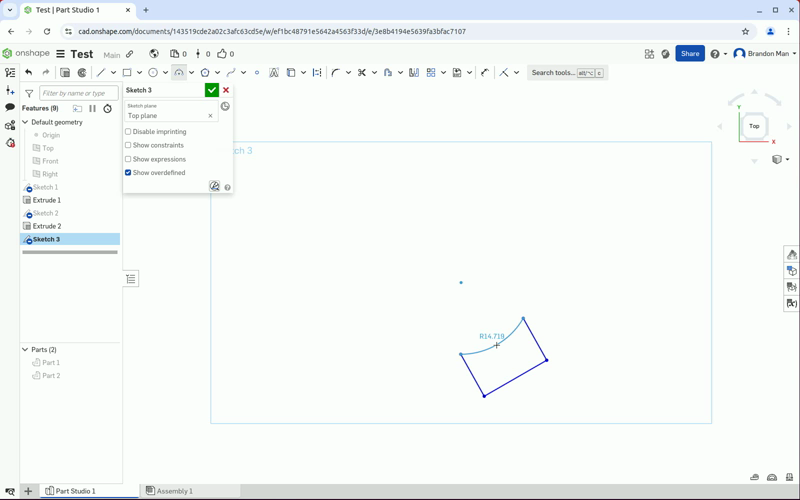
key(esc)
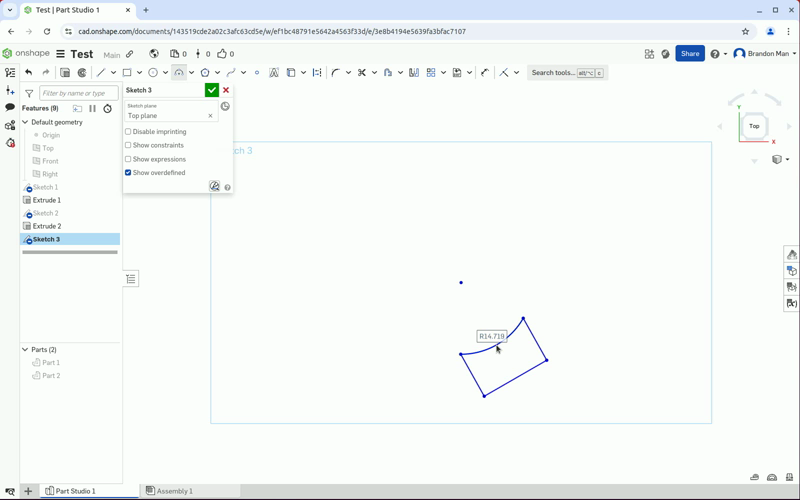
mouse_move(482, 374)
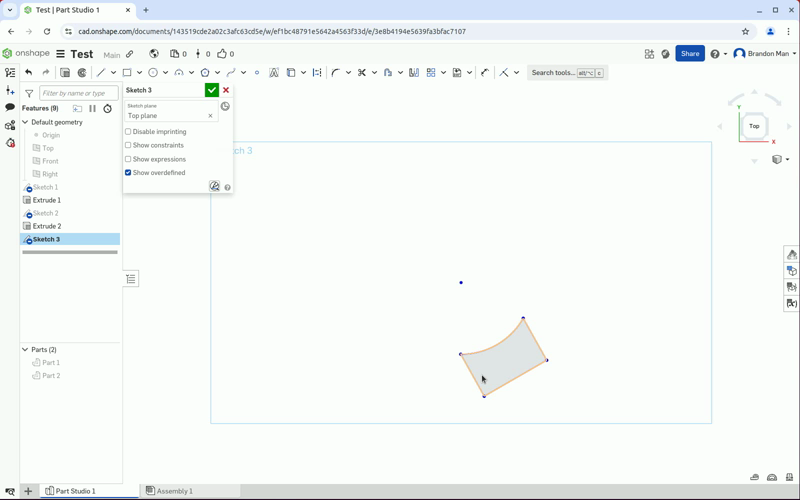
click(482, 374)
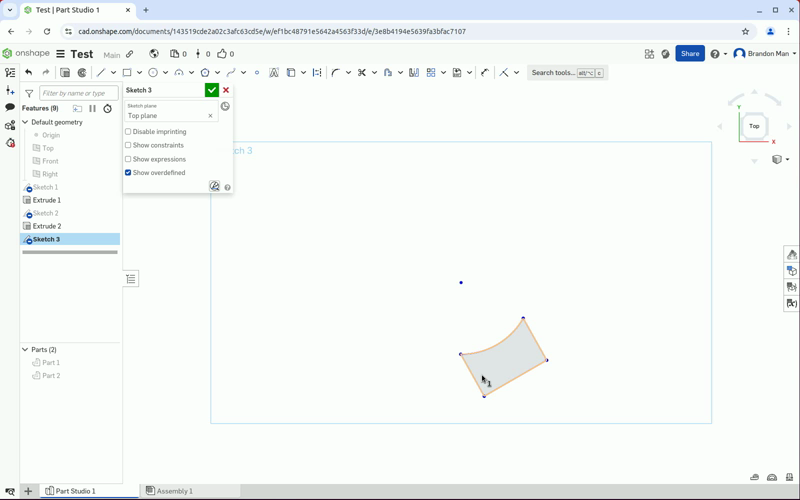
mouse_move(73, 352)
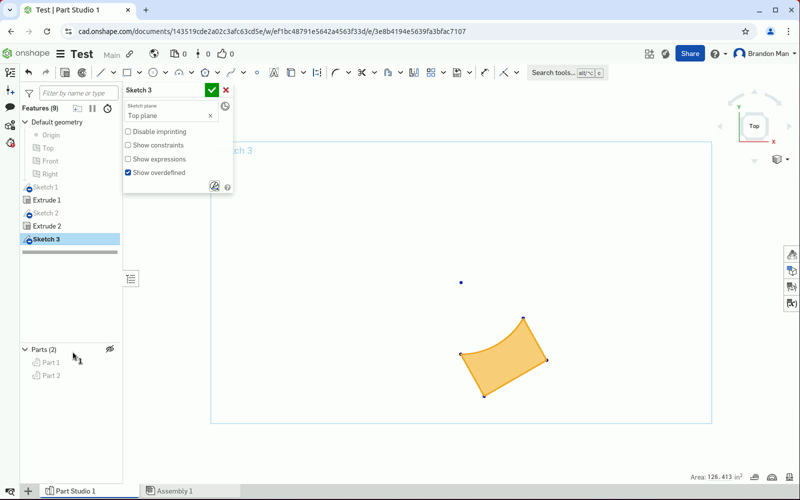
key(shift+y)
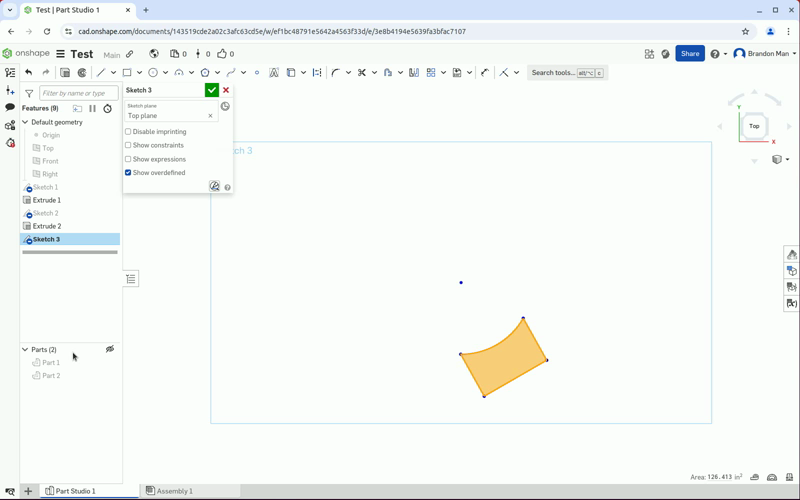
key(shift+e)
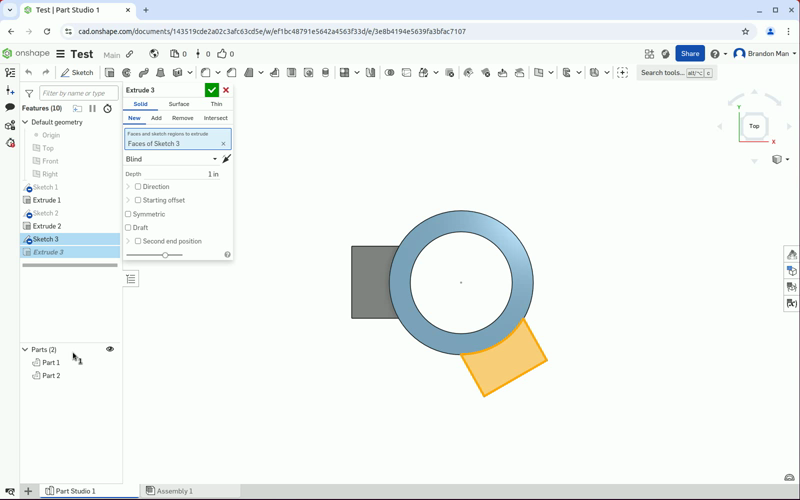
mouse_move(143, 106)
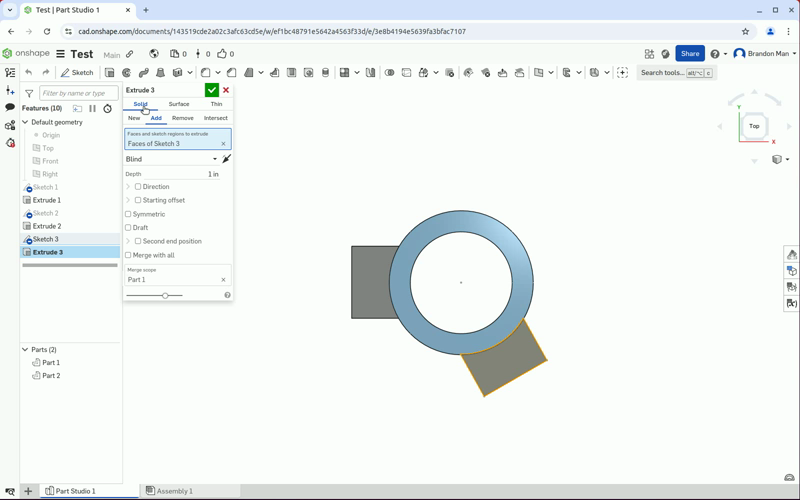
click(143, 106)
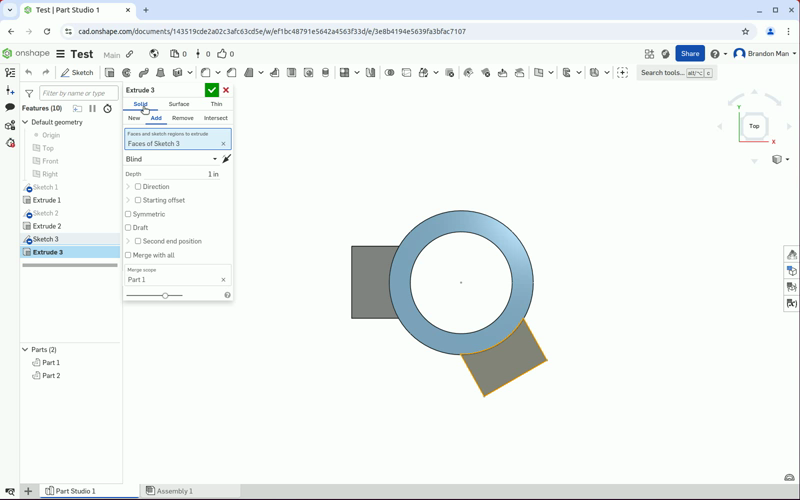
mouse_move(137, 120)
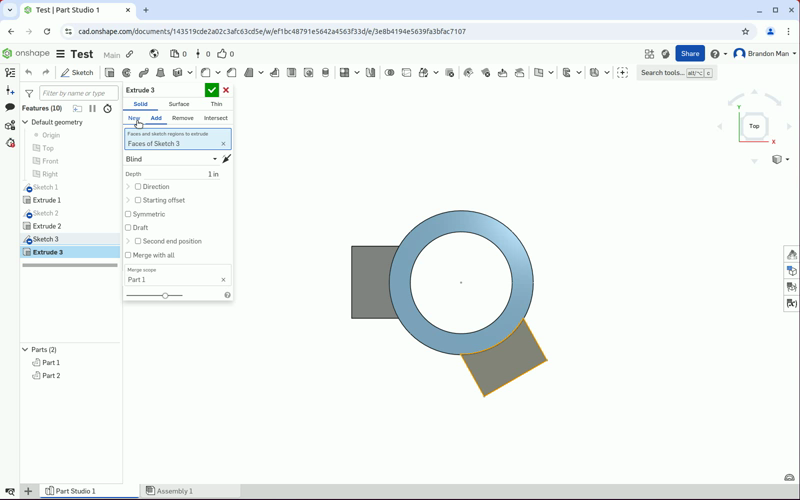
click(137, 120)
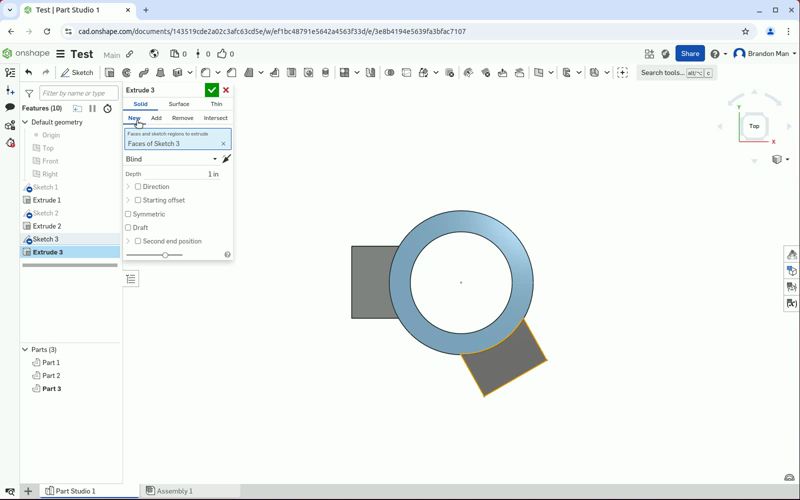
key(tab, 4)
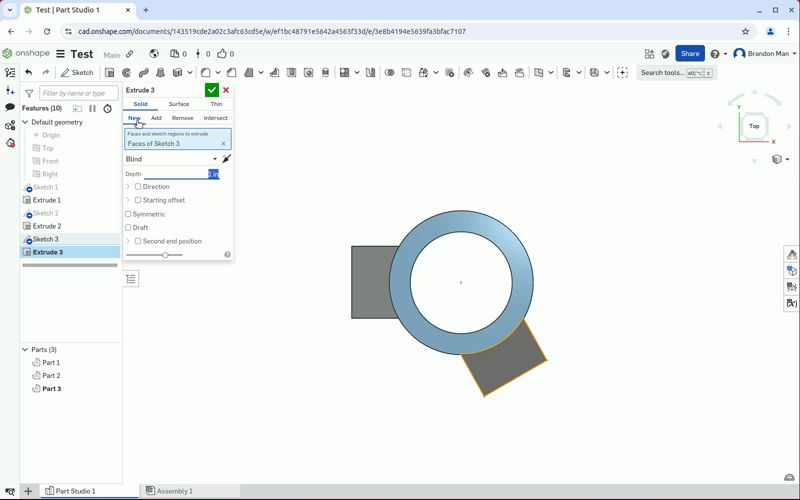
text(4.814)
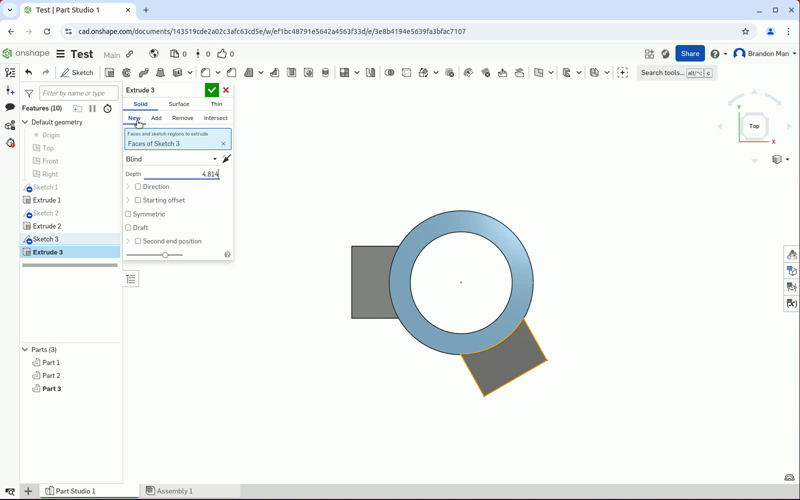
key(tab, 3)
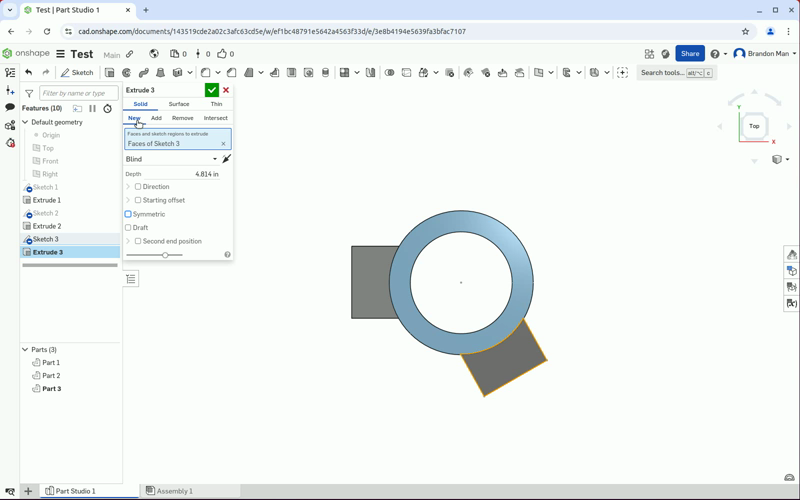
key(space)
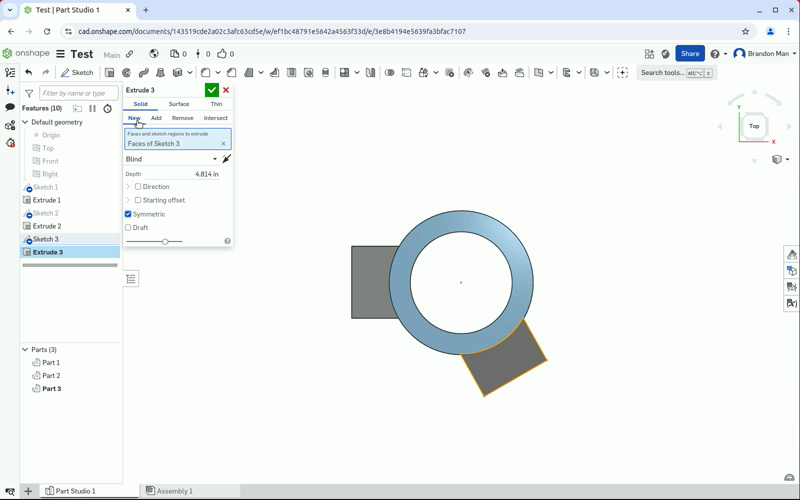
key(enter)
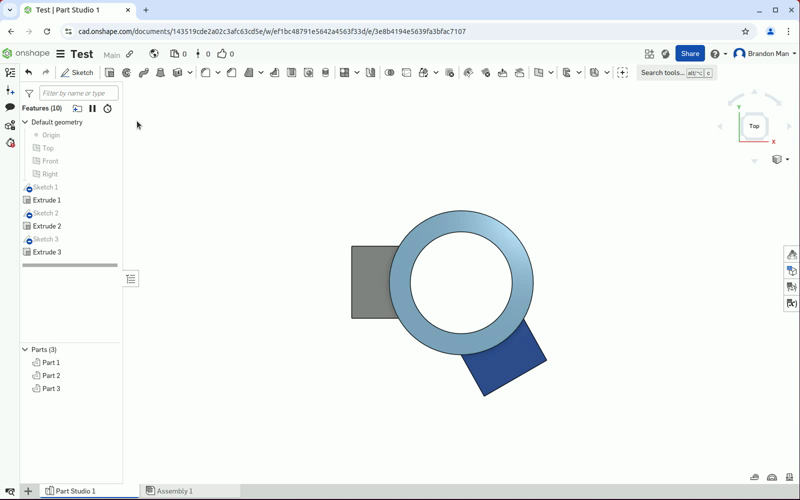
key(shift+h)
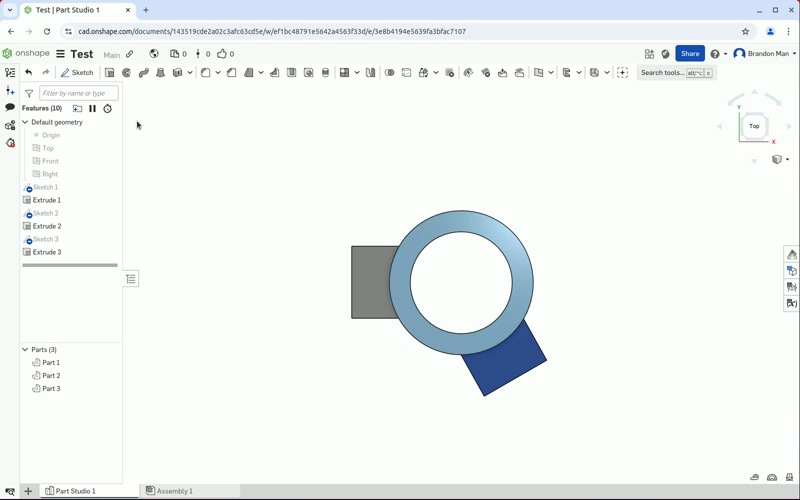
key(shift+h)
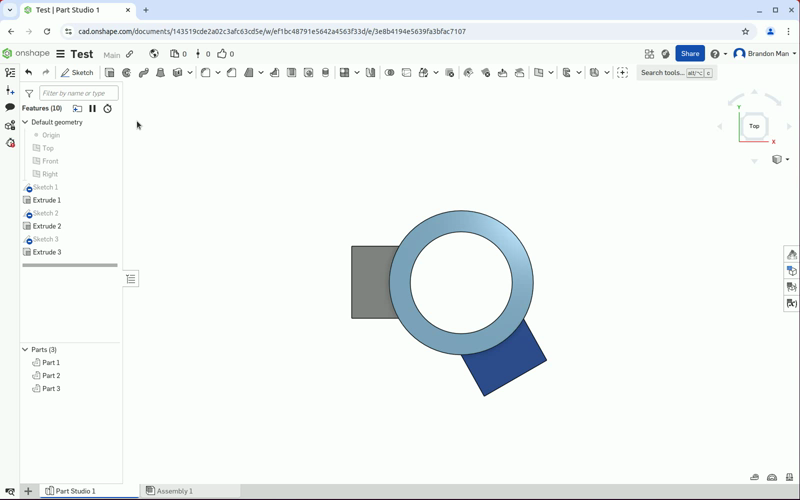
mouse_move(73, 189)
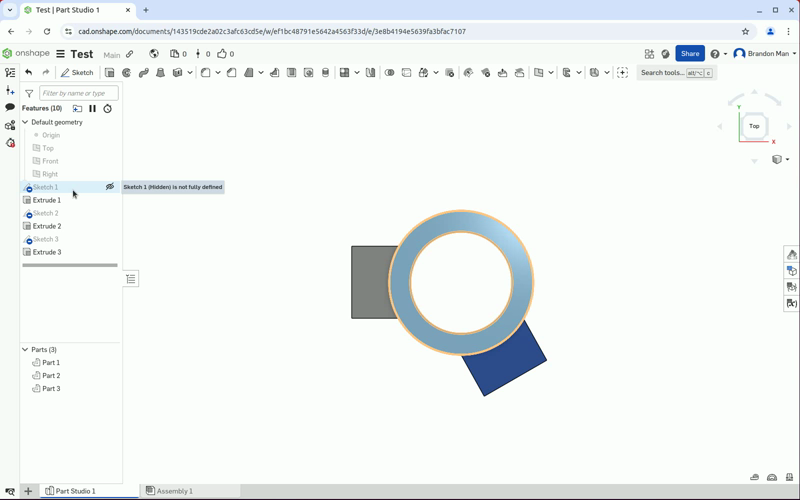
click(73, 189)
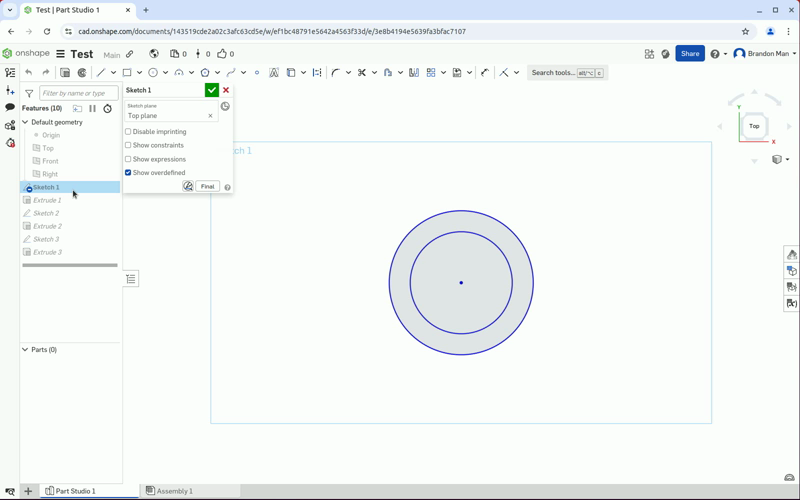
mouse_move(229, 92)
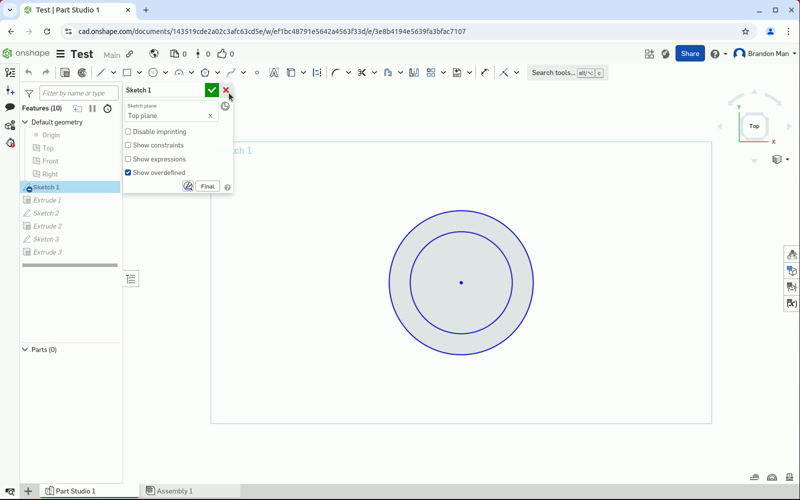
click(229, 92)
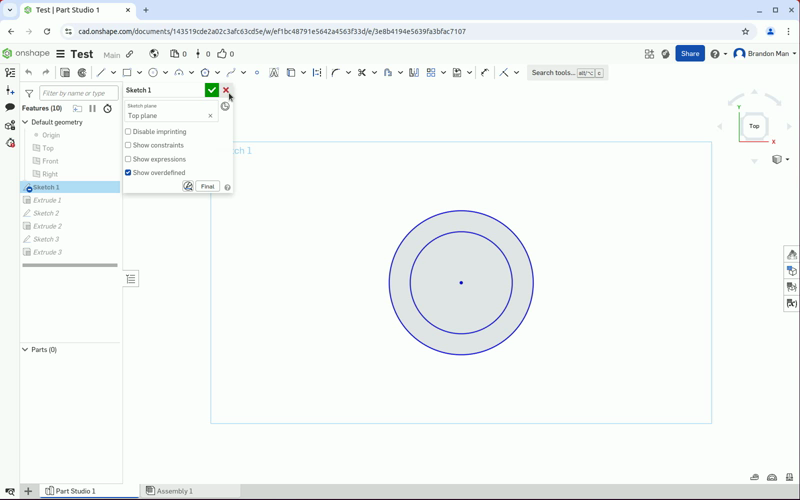
key(shift+s)
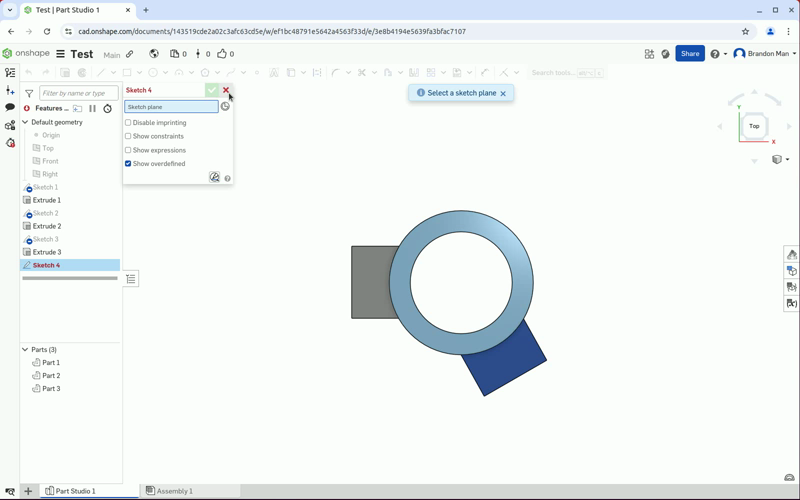
mouse_move(73, 150)
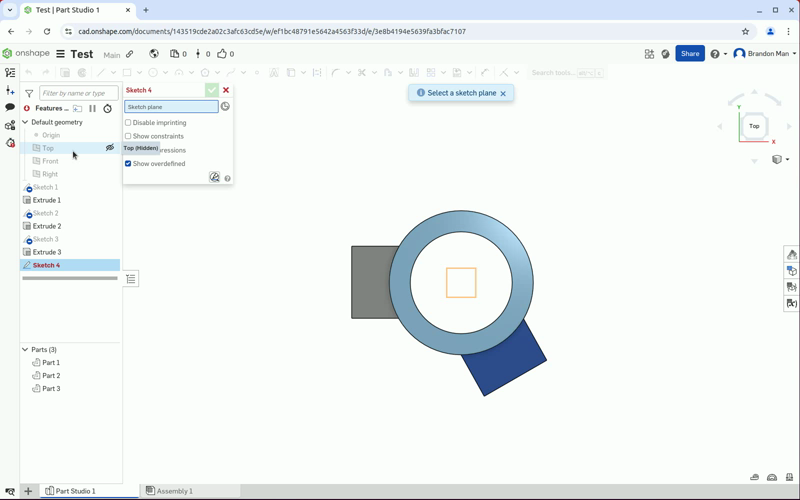
click(73, 150)
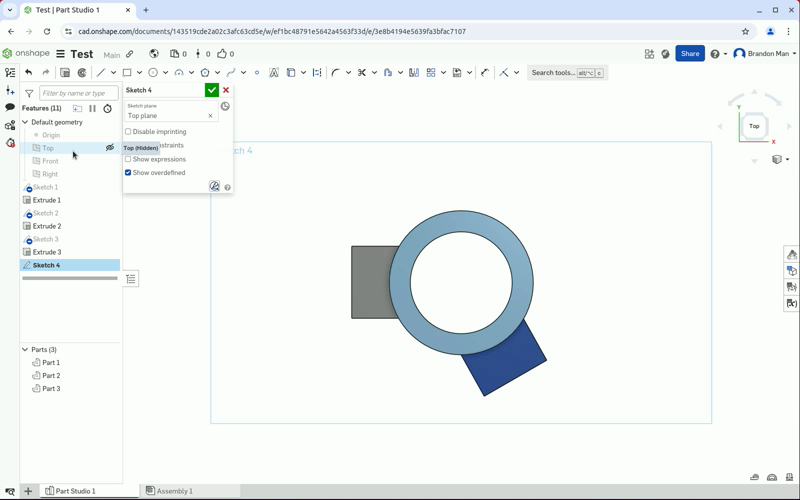
mouse_move(73, 352)
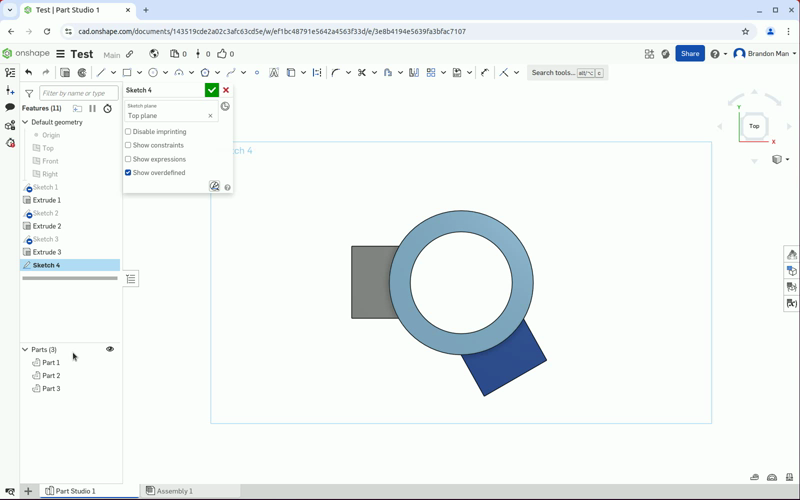
key(y)
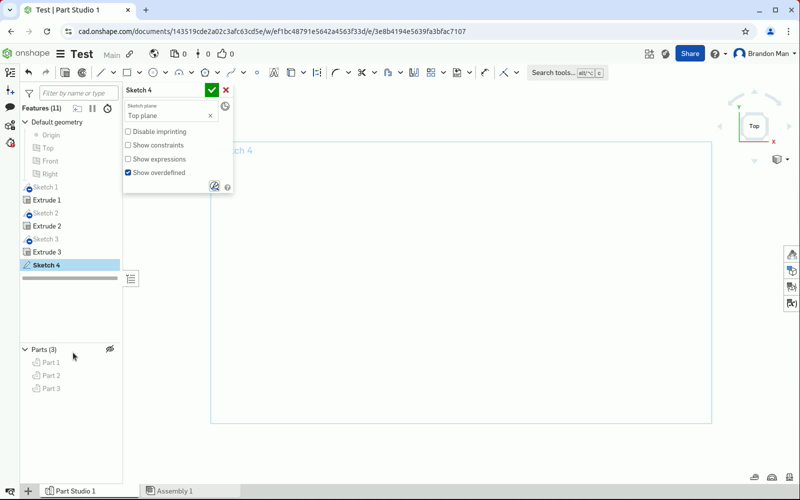
key(a)
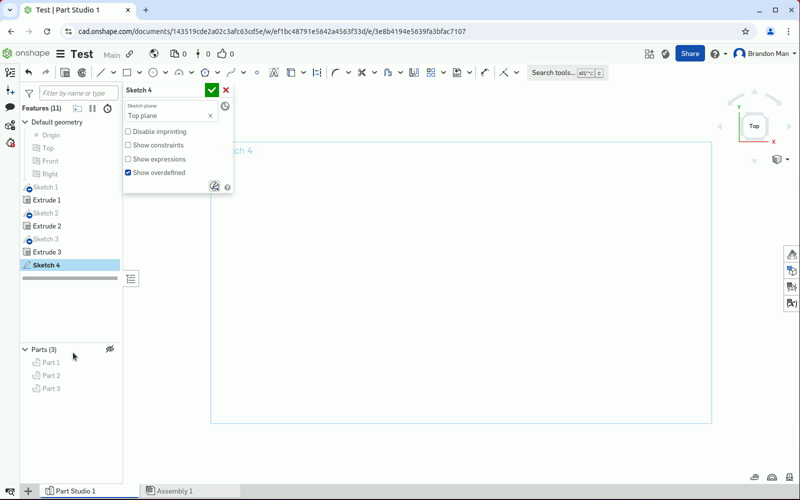
key_down(shift)
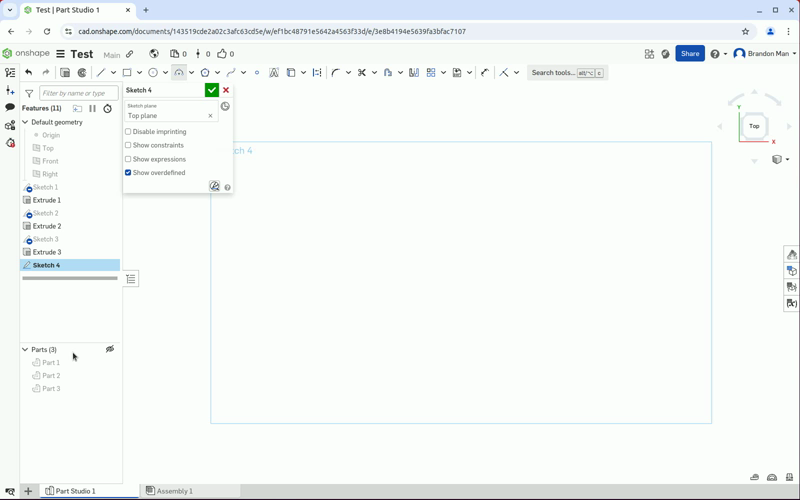
mouse_move(460, 211)
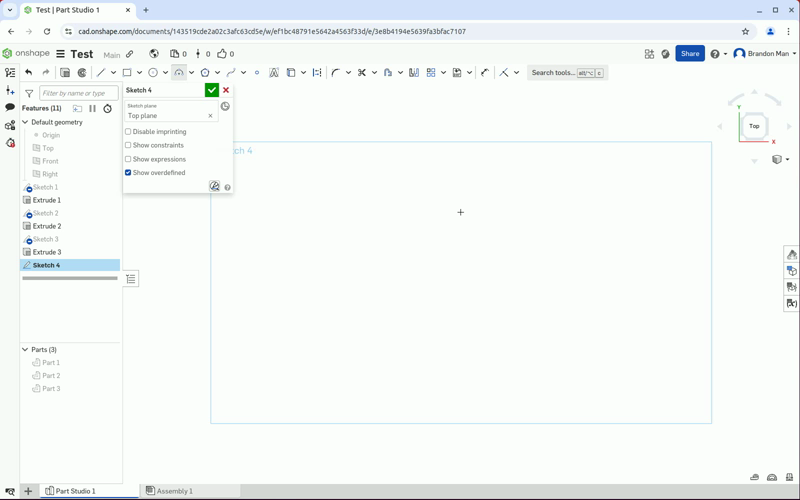
click(460, 211)
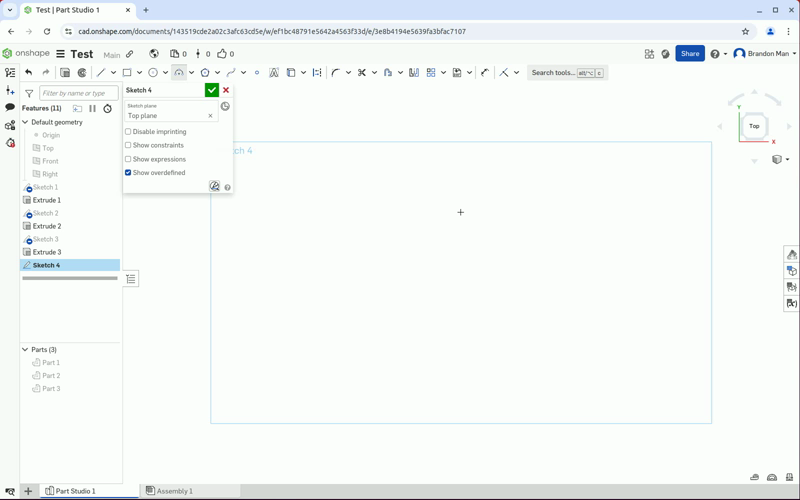
key_up(shift)
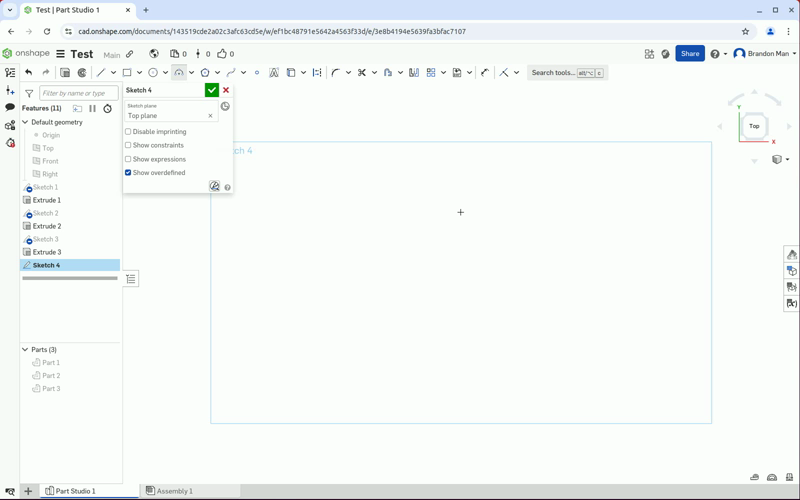
key_down(shift)
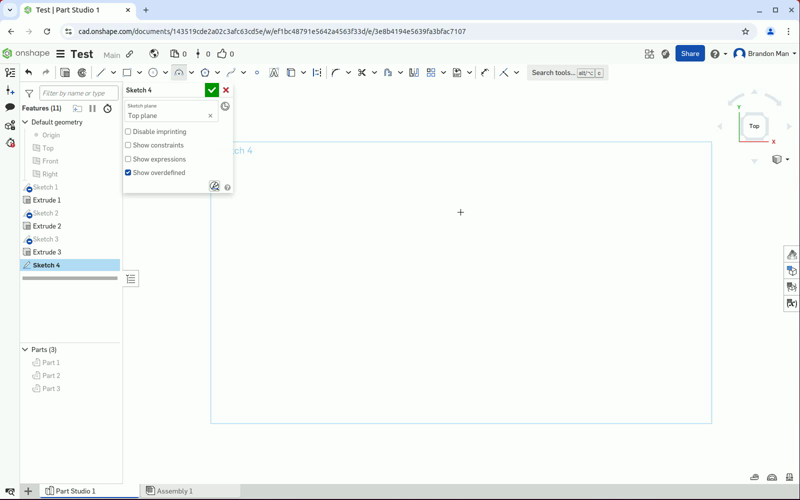
mouse_move(523, 247)
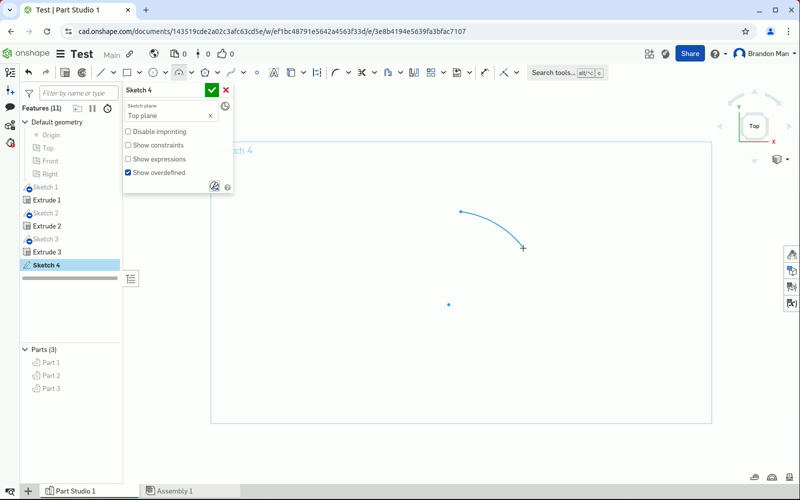
click(523, 247)
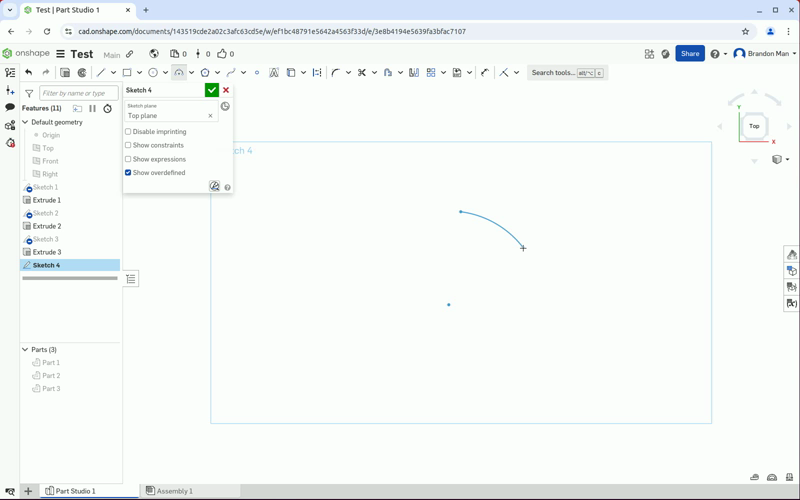
mouse_move(496, 221)
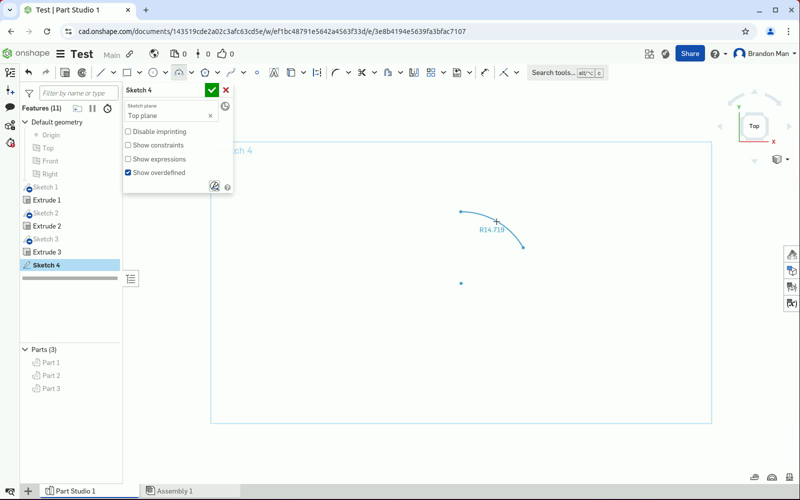
click(496, 221)
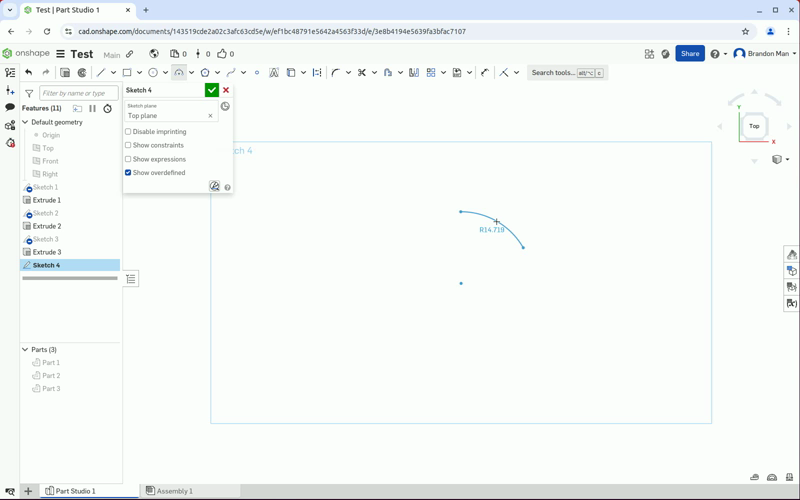
key_up(shift)
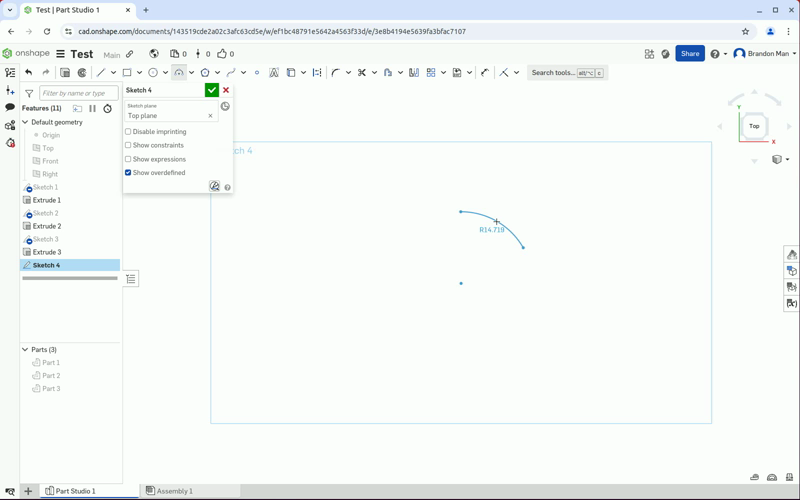
key(esc)
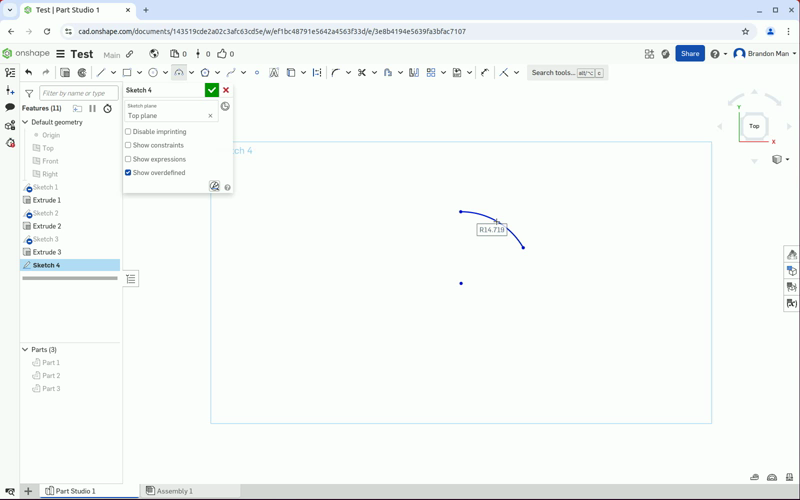
key(l)
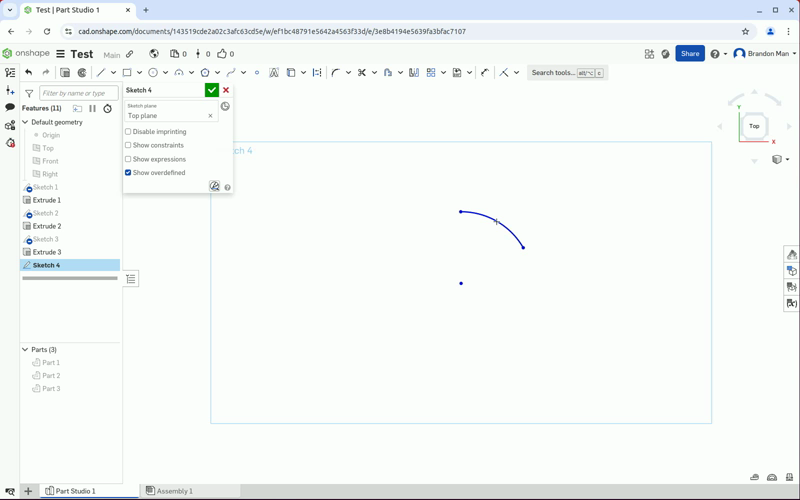
mouse_move(523, 247)
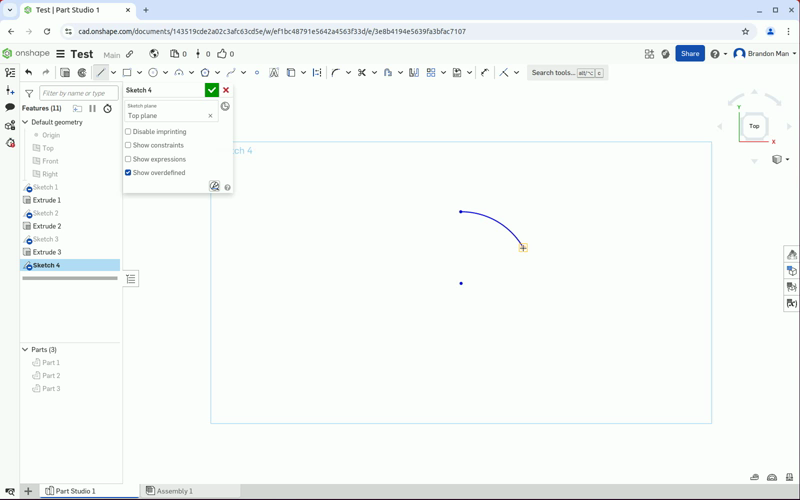
click(523, 247)
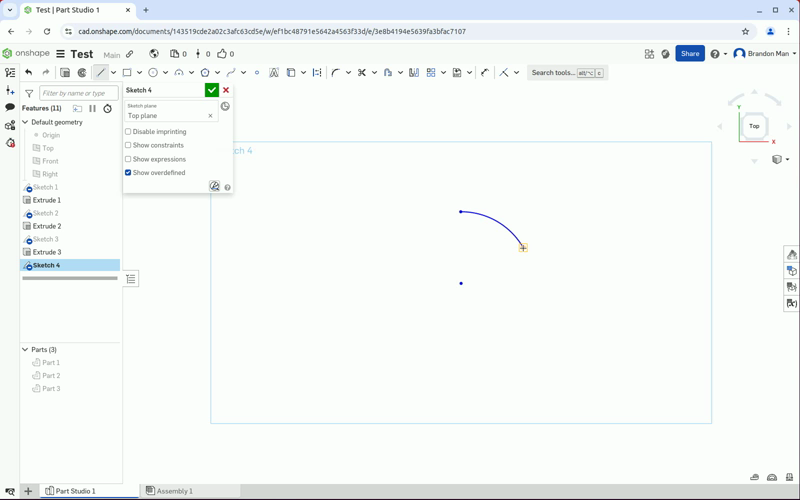
key_down(shift)
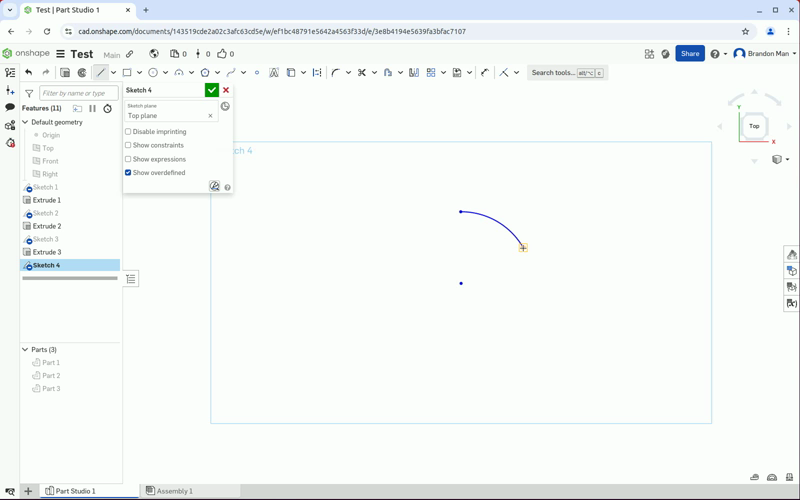
mouse_move(553, 247)
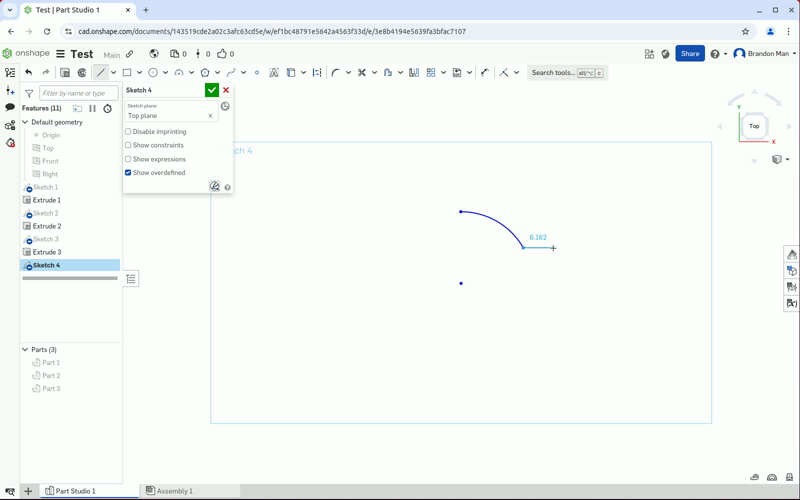
mouse_move(546, 205)
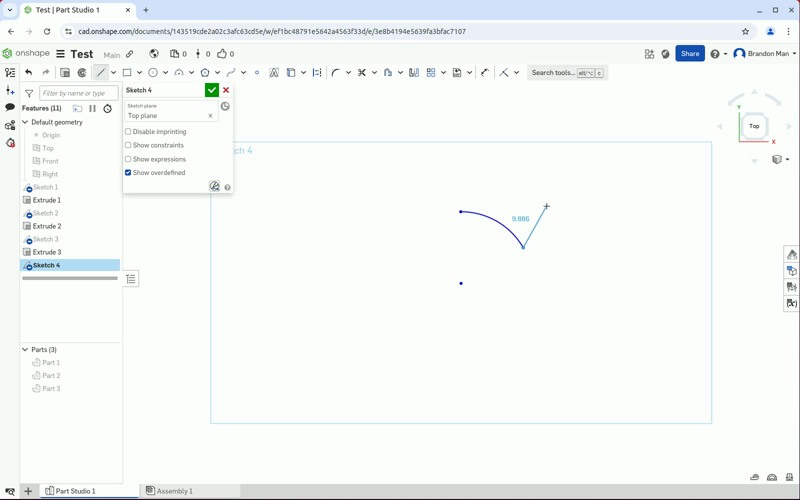
click(546, 205)
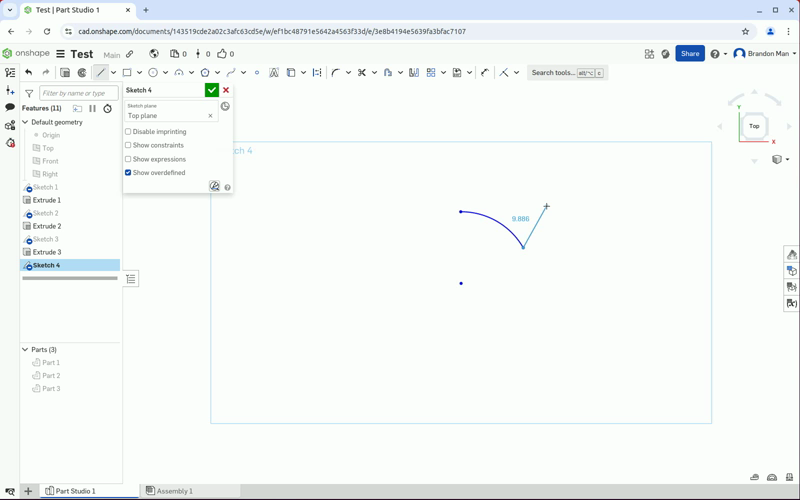
key_up(shift)
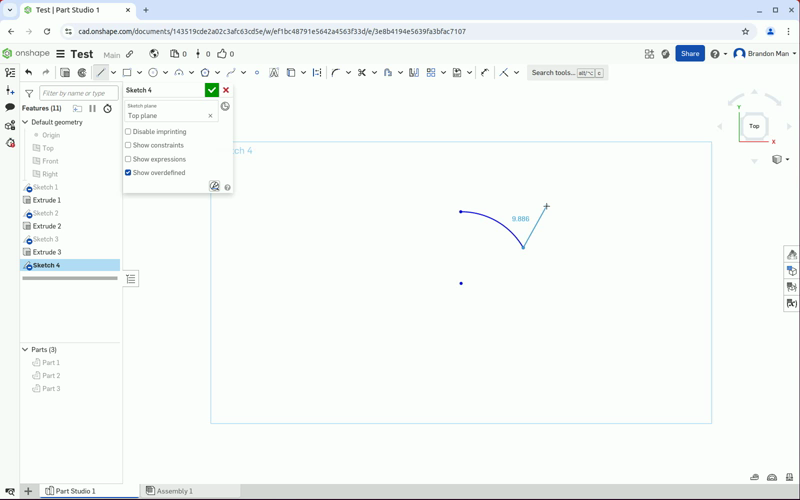
key_down(shift)
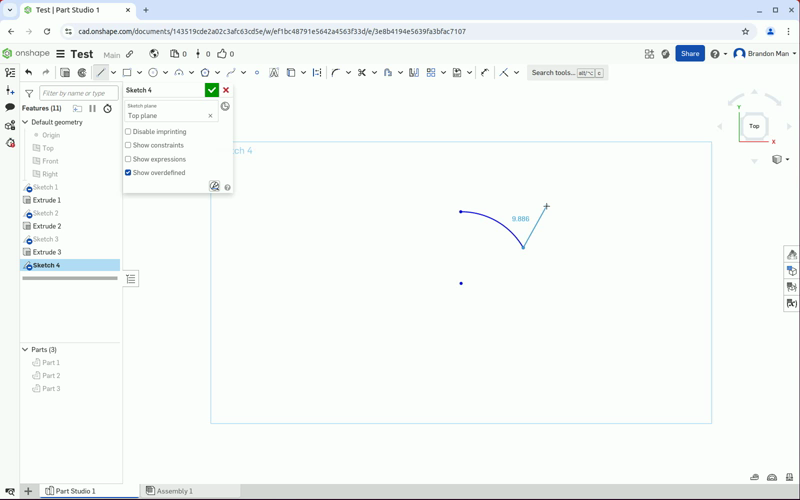
mouse_move(484, 169)
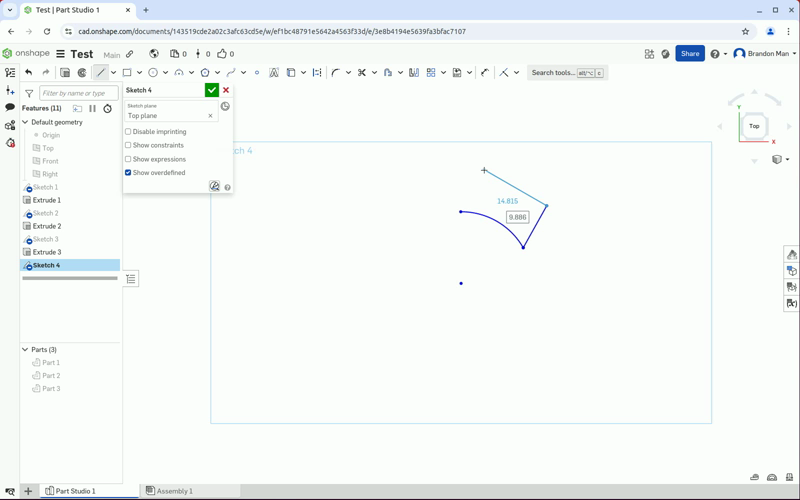
click(484, 169)
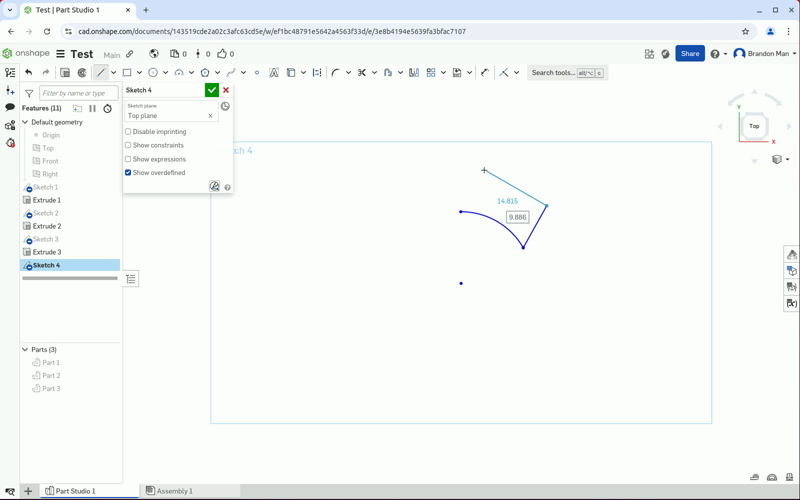
key_up(shift)
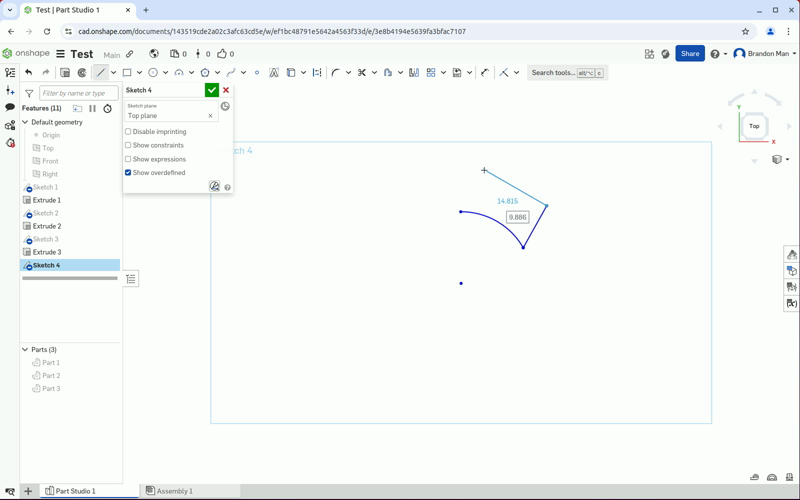
mouse_move(514, 169)
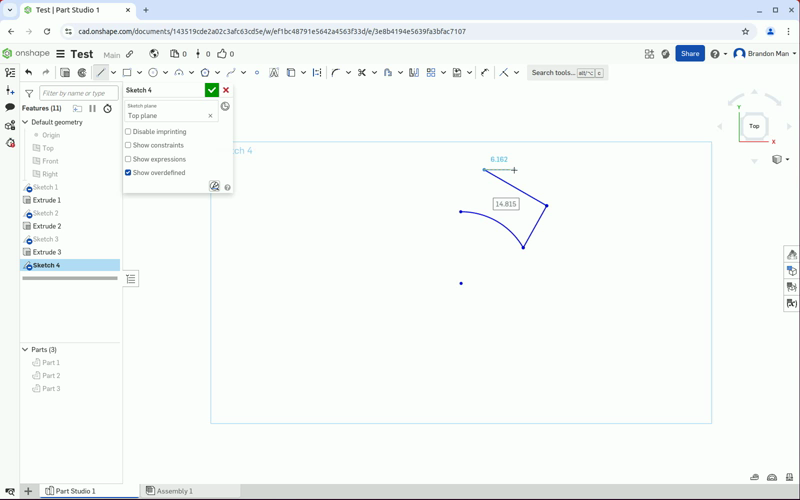
key_down(shift)
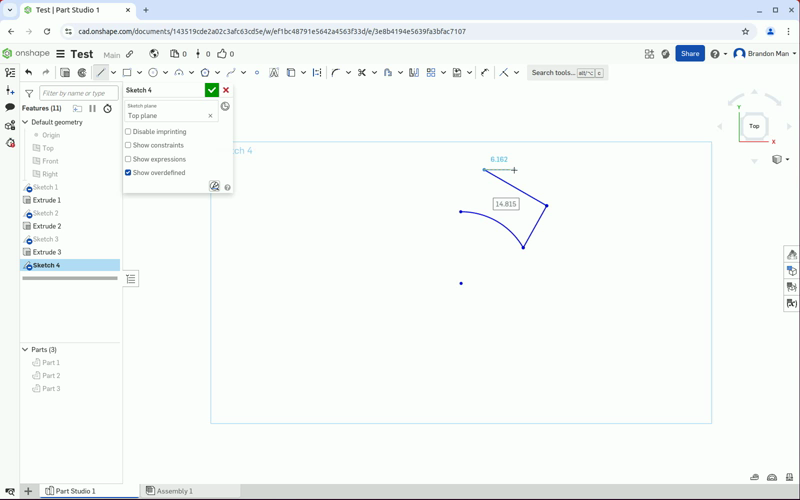
mouse_move(460, 211)
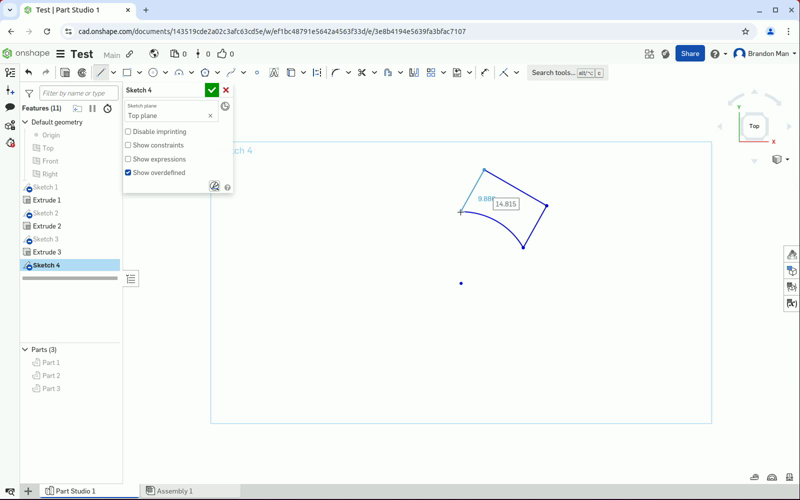
key_up(shift)
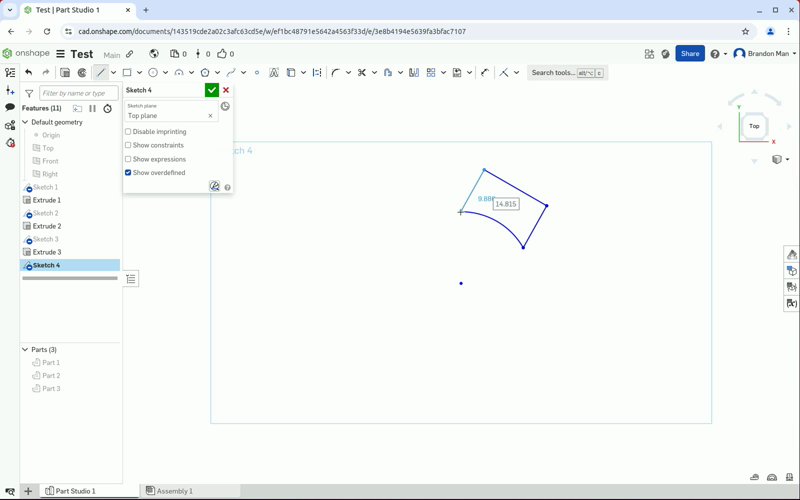
click(460, 211)
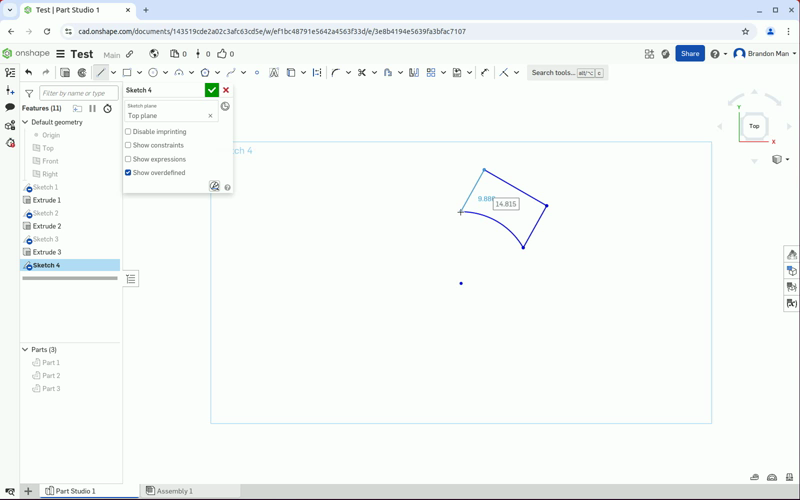
key(esc)
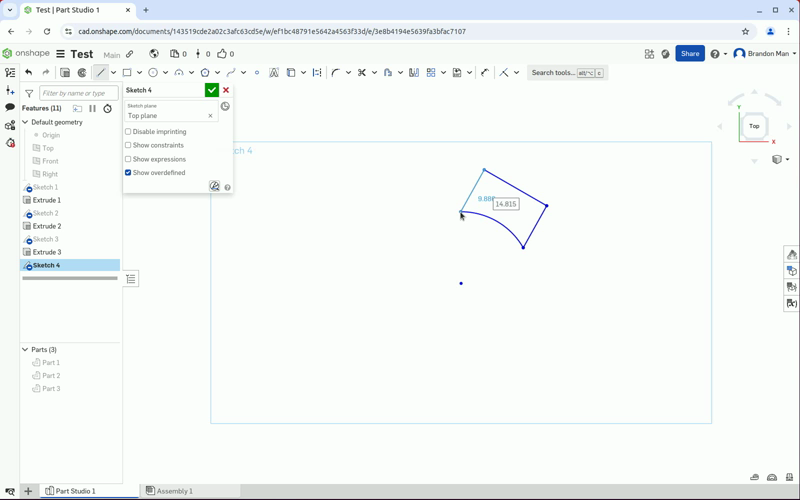
mouse_move(472, 209)
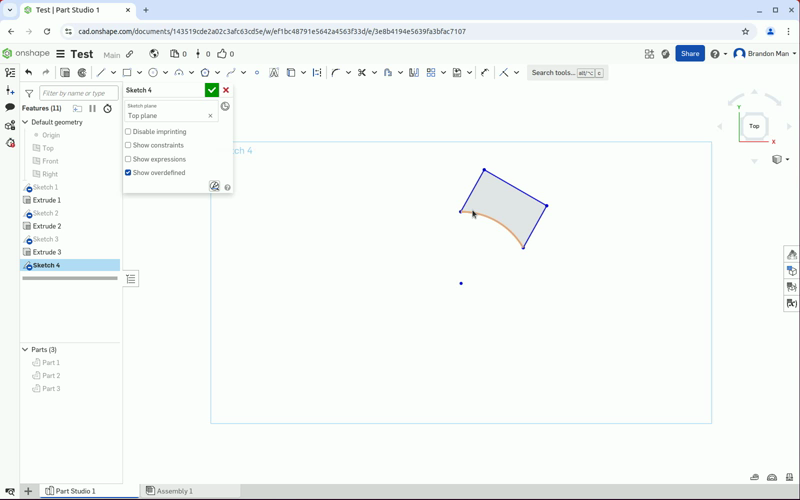
click(472, 209)
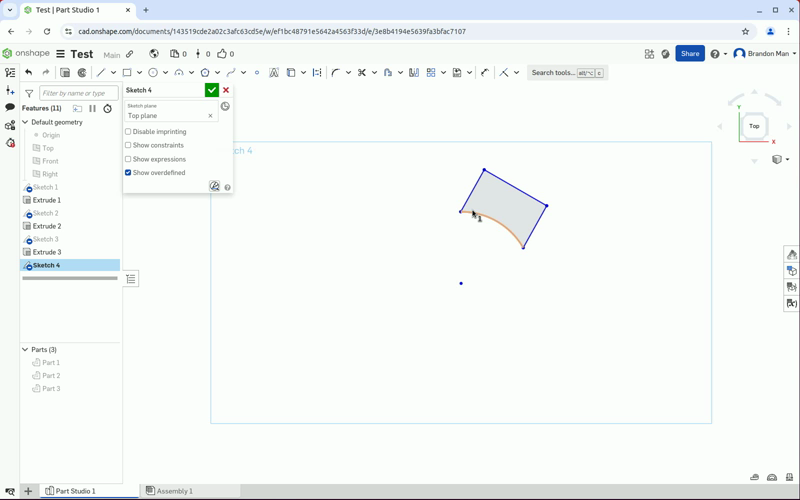
mouse_move(73, 352)
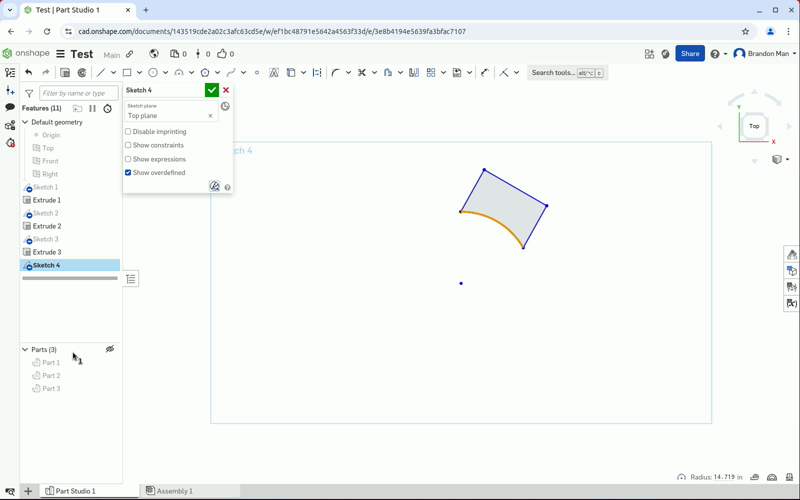
key(shift+y)
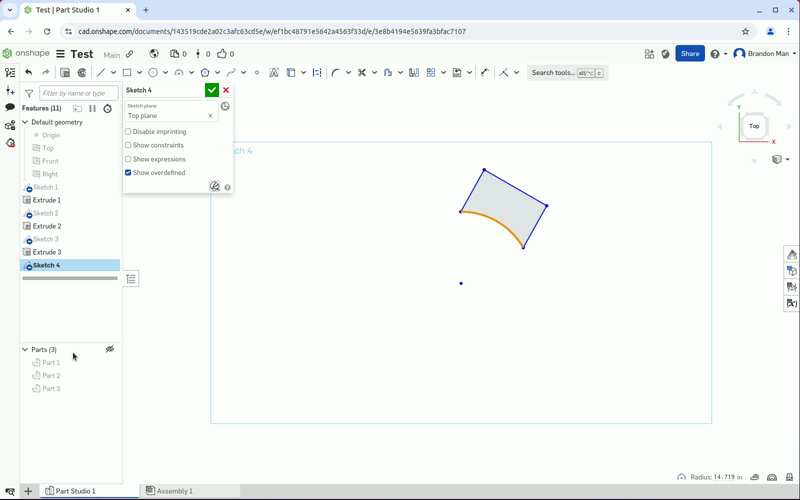
key(shift+e)
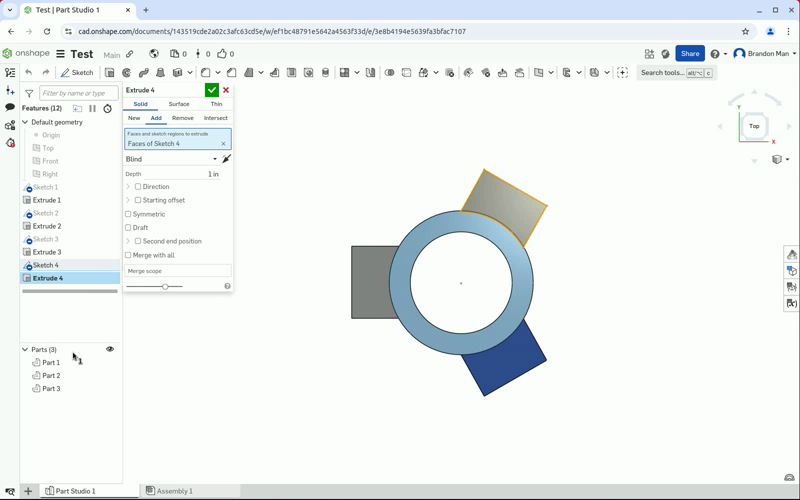
mouse_move(143, 106)
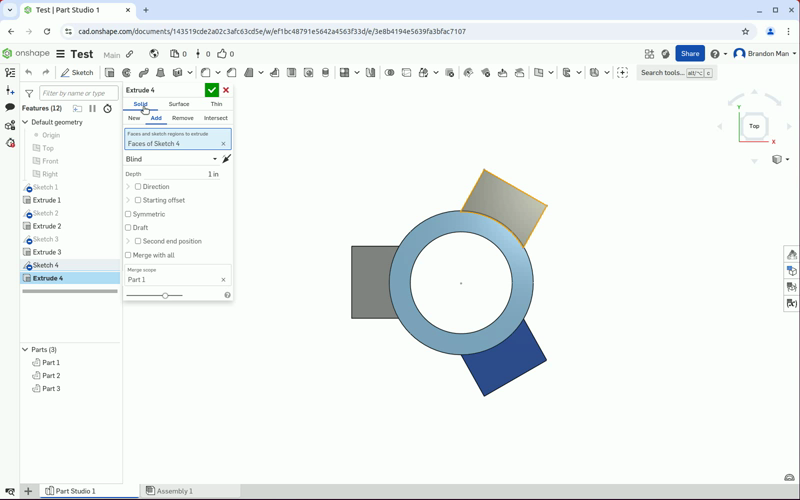
click(143, 106)
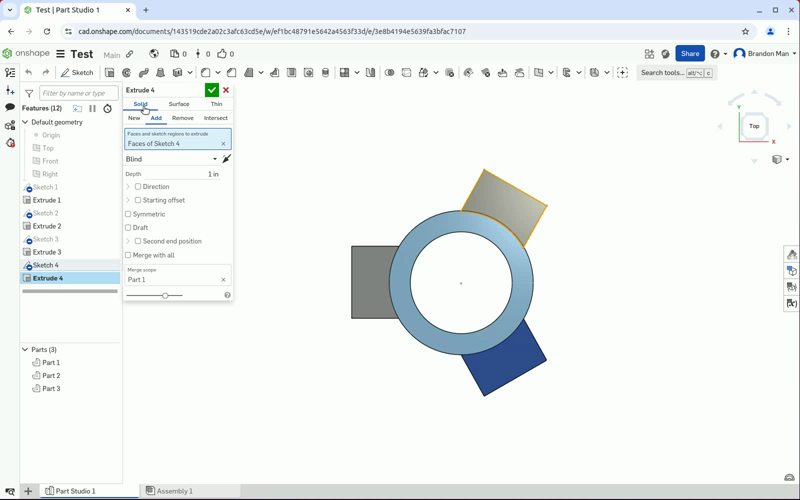
mouse_move(137, 120)
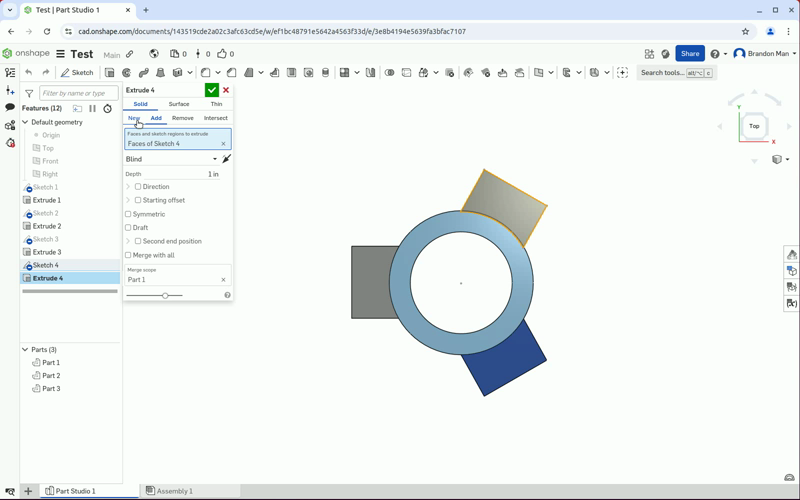
click(137, 120)
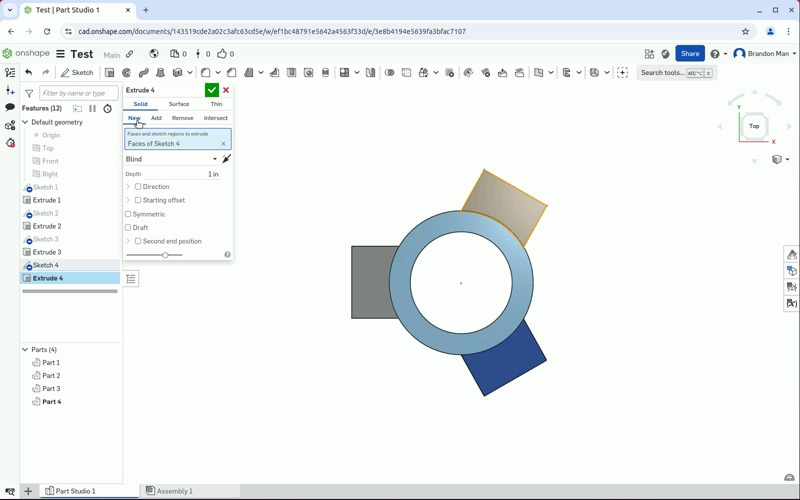
key(tab, 4)
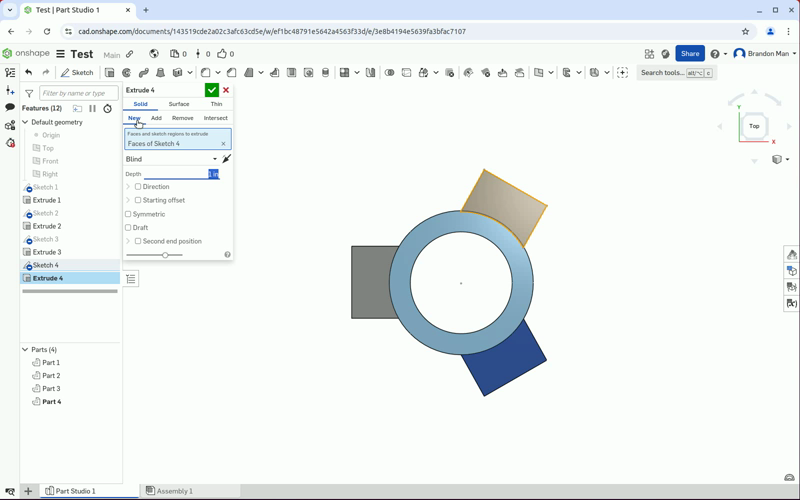
text(4.814)
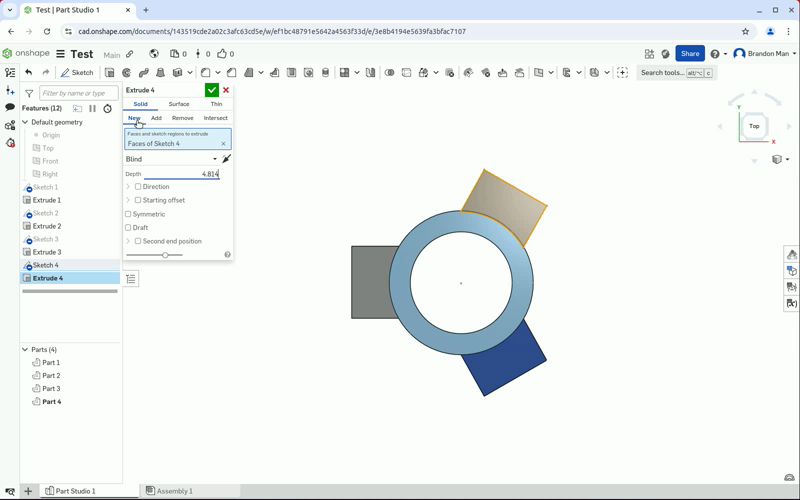
key(tab, 3)
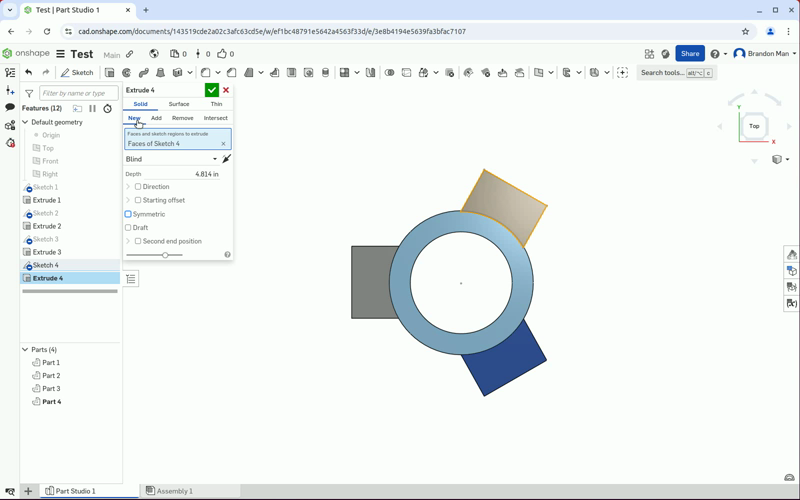
key(space)
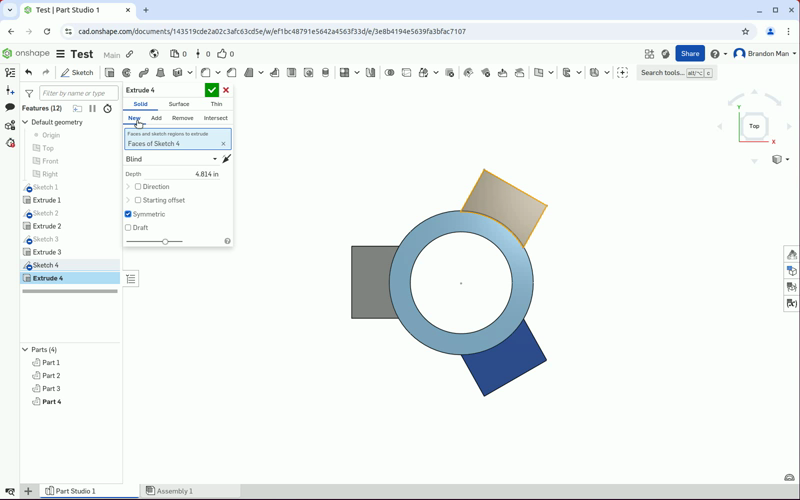
key(enter)
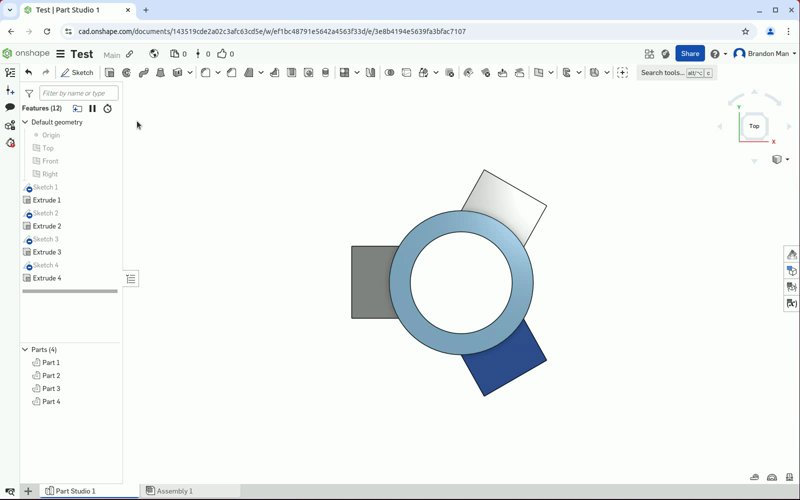
key(shift+h)
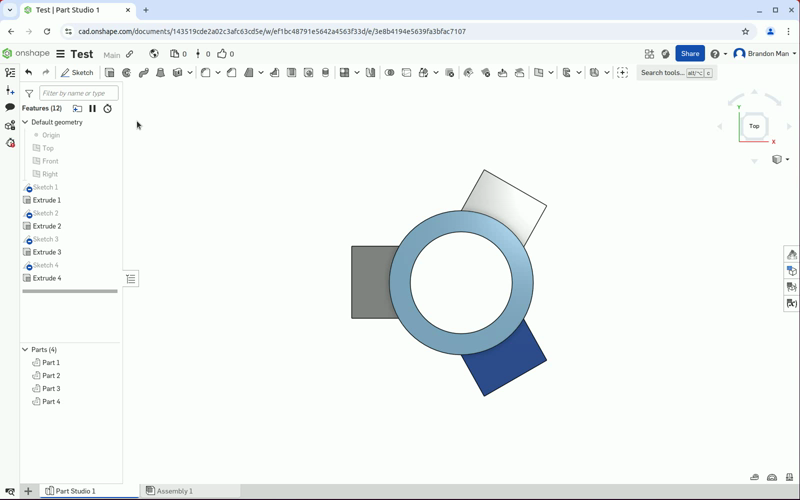
key(shift+h)
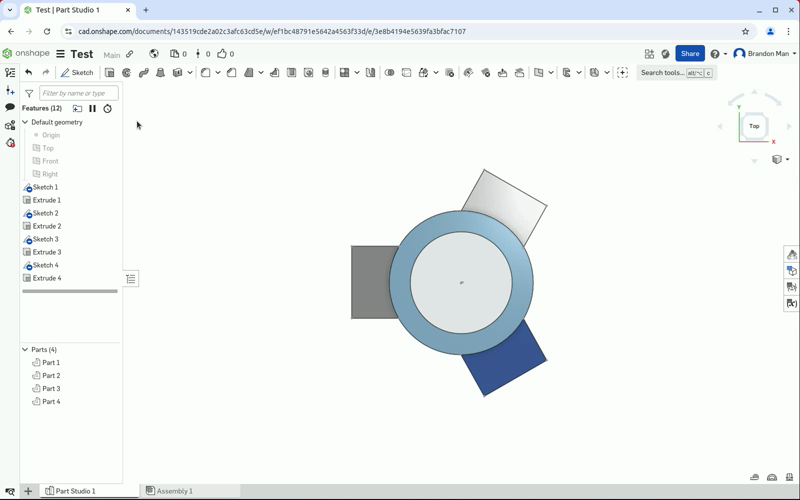
key(shift+7)
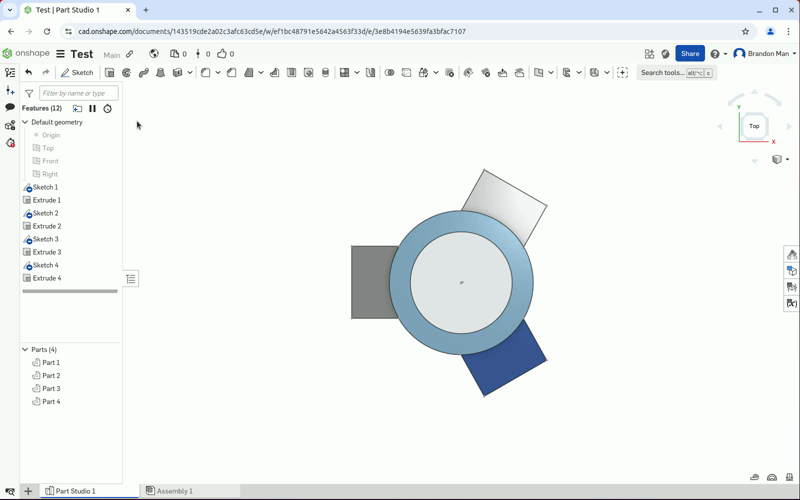
key(up, 3)
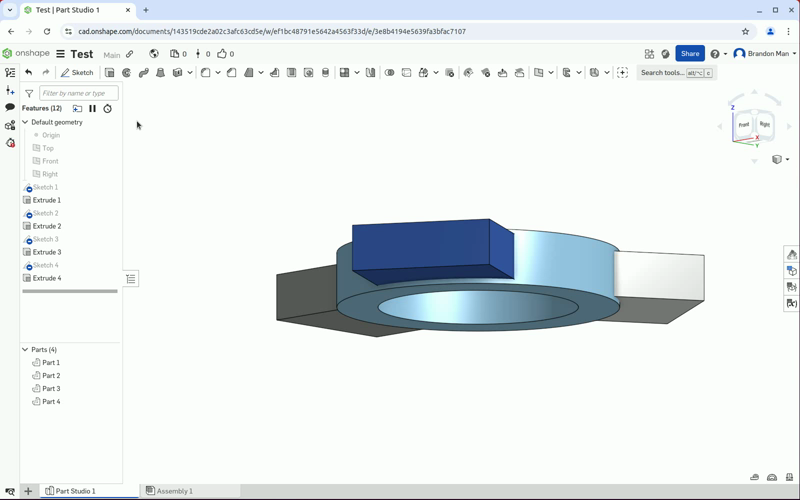
key(left, 3)
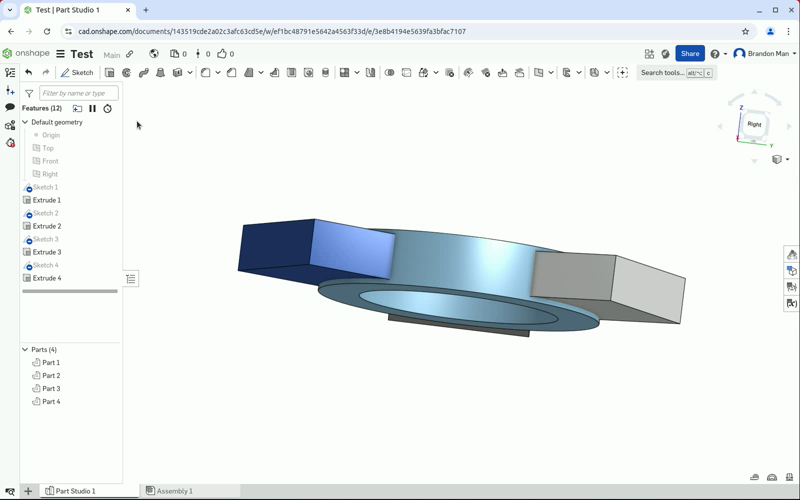
key(right, 3)
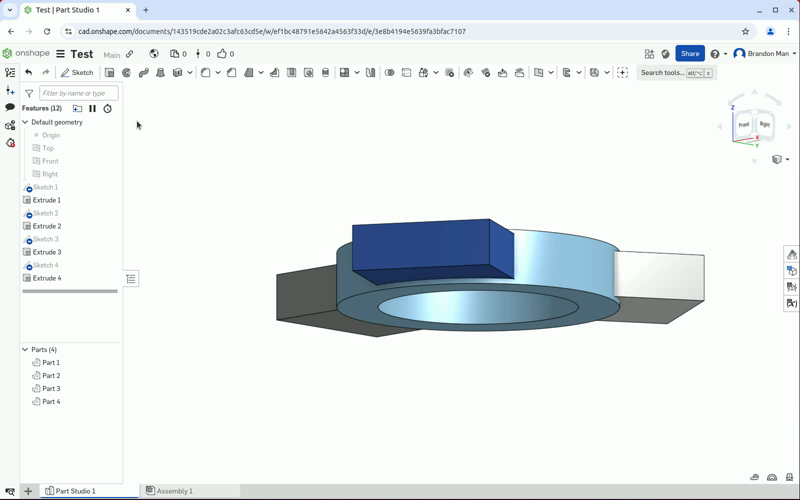
key(down, 3)
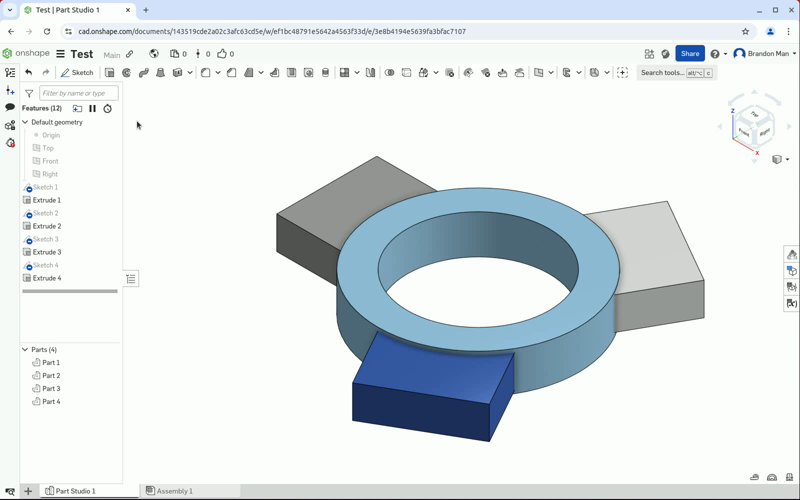
mouse_move(73, 189)
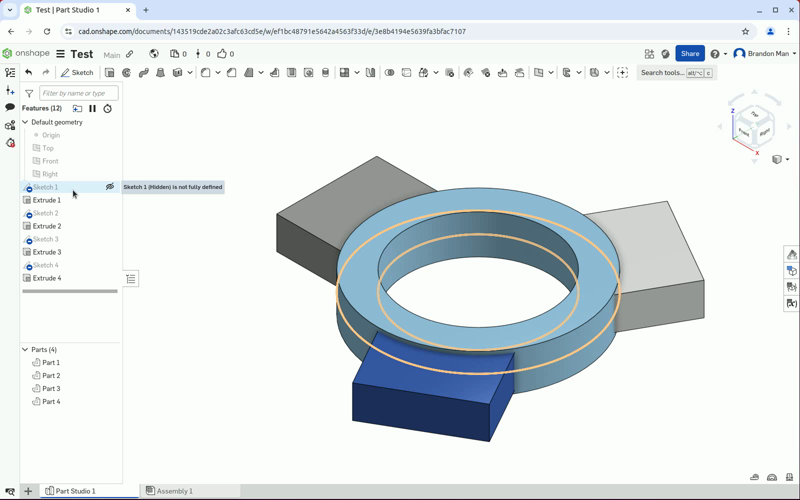
click(73, 189)